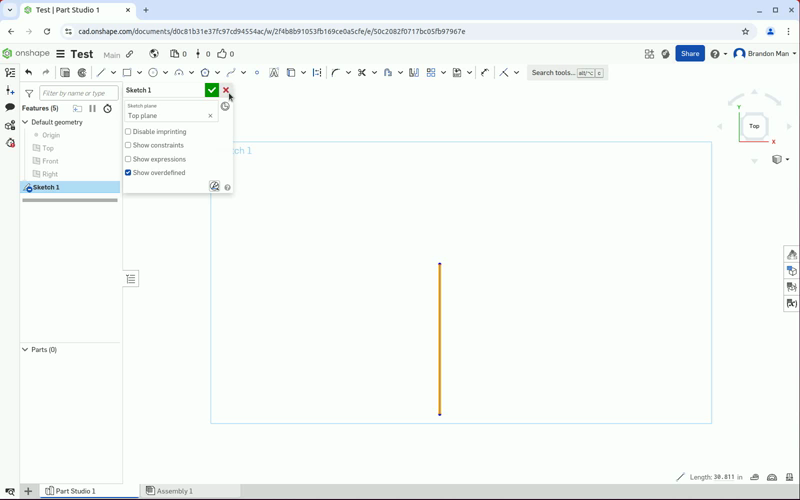
key(shift+h)
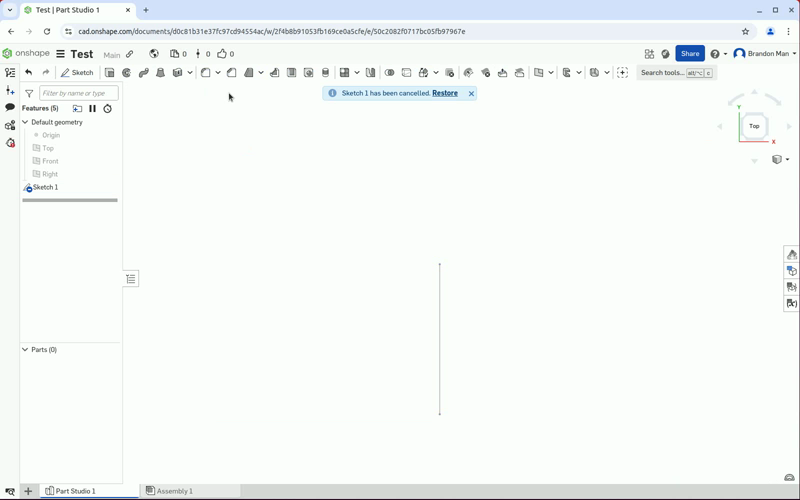
key(shift+s)
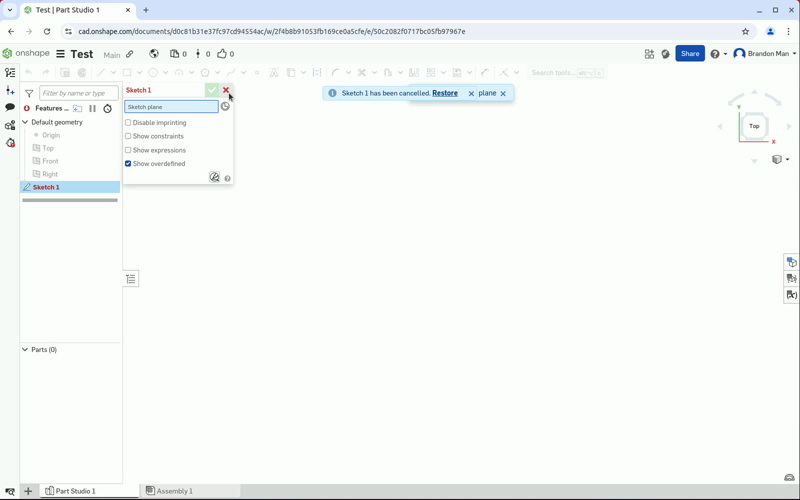
mouse_move(73, 150)
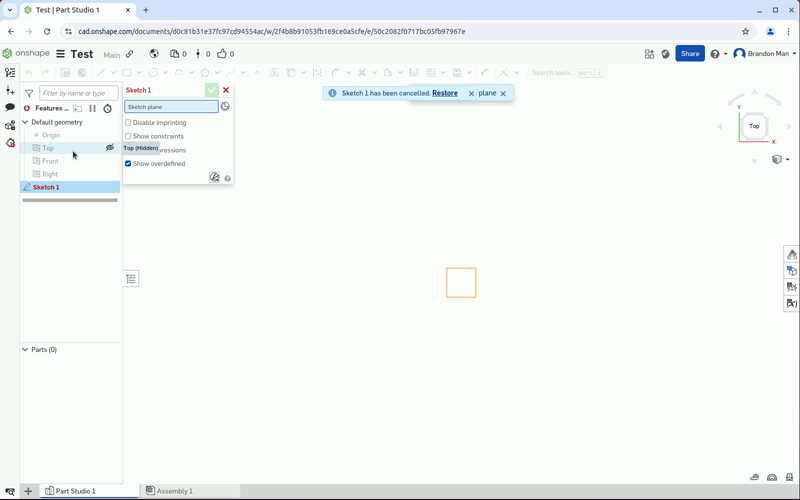
click(73, 150)
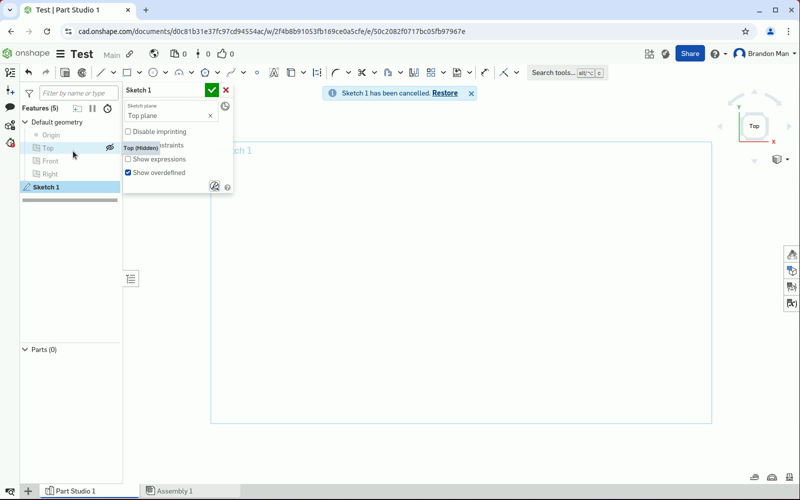
mouse_move(73, 352)
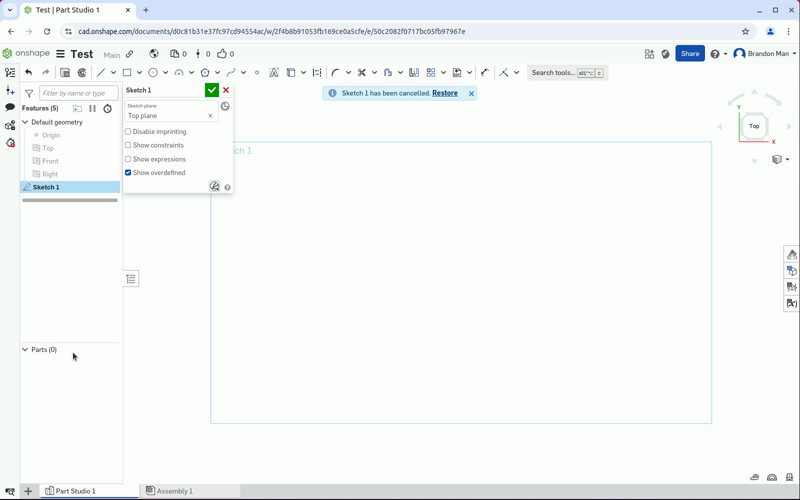
key(y)
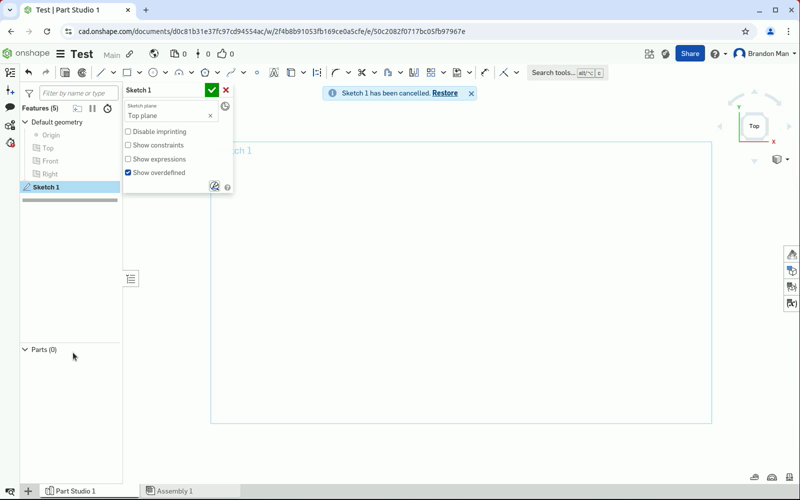
key(l)
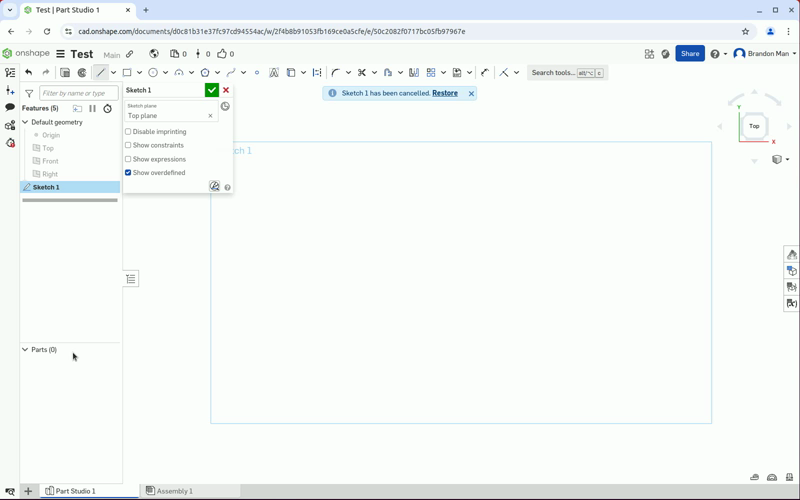
key_down(shift)
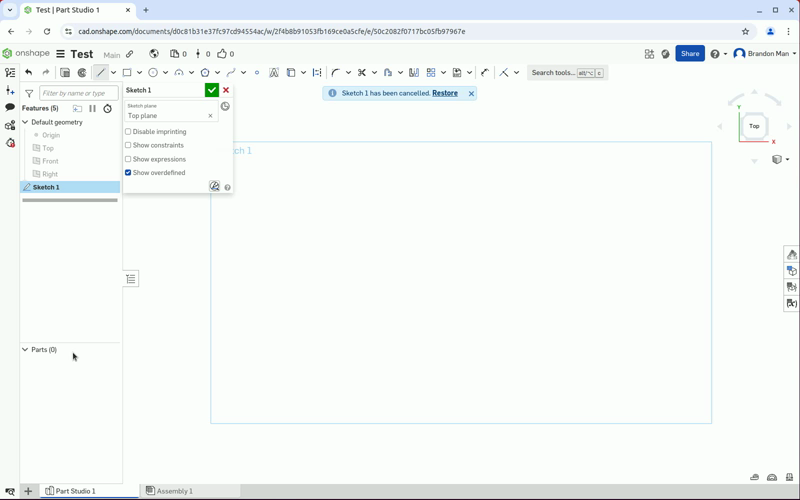
mouse_move(356, 369)
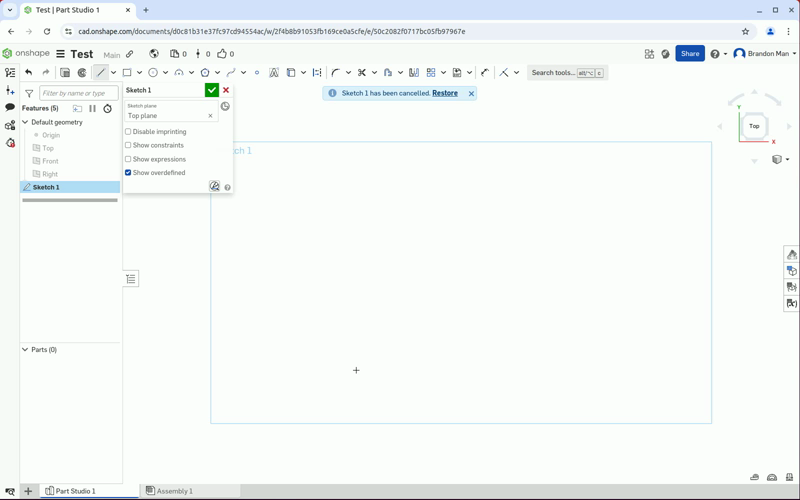
click(356, 369)
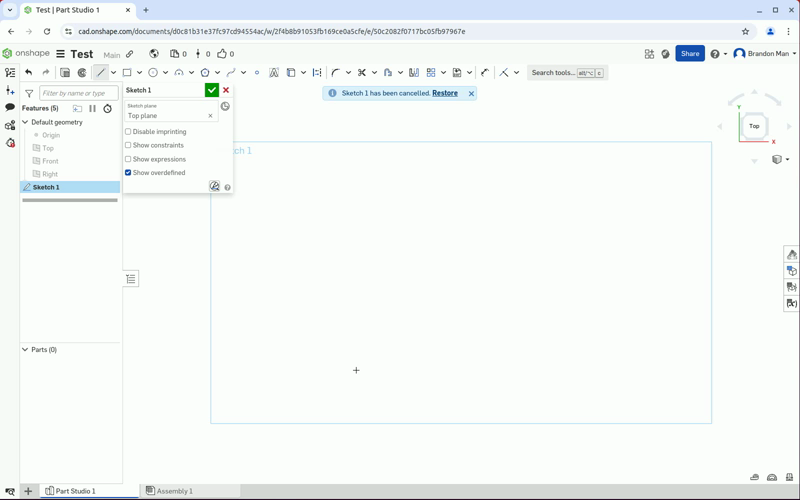
key_up(shift)
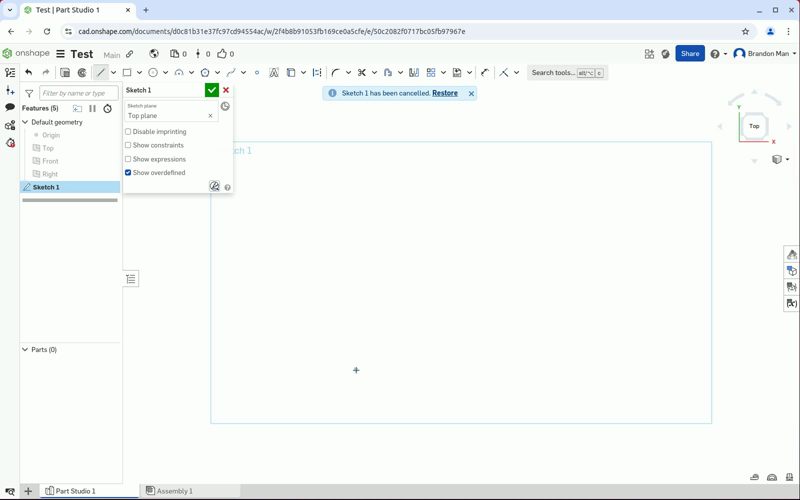
key_down(shift)
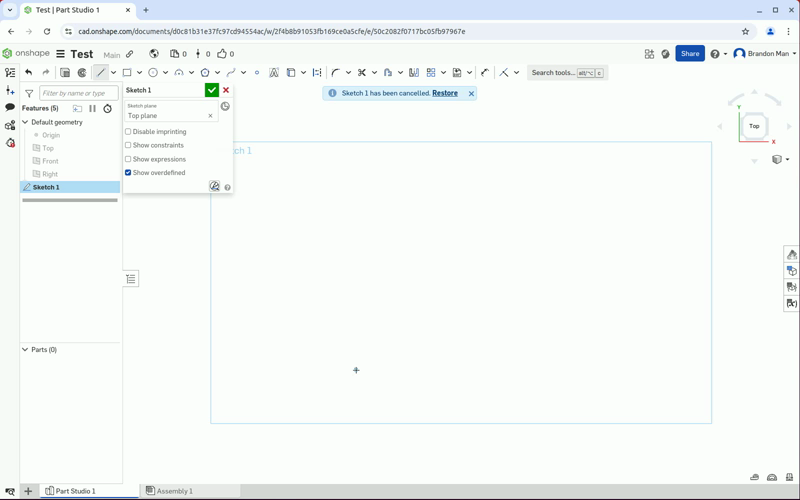
mouse_move(563, 369)
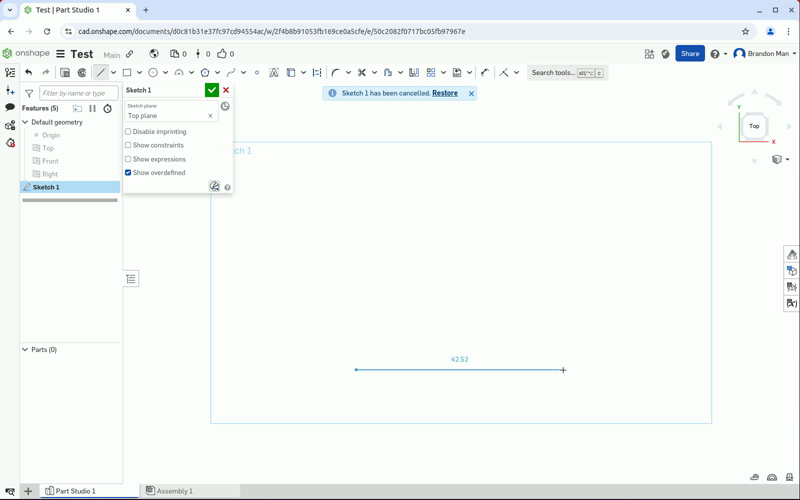
click(563, 369)
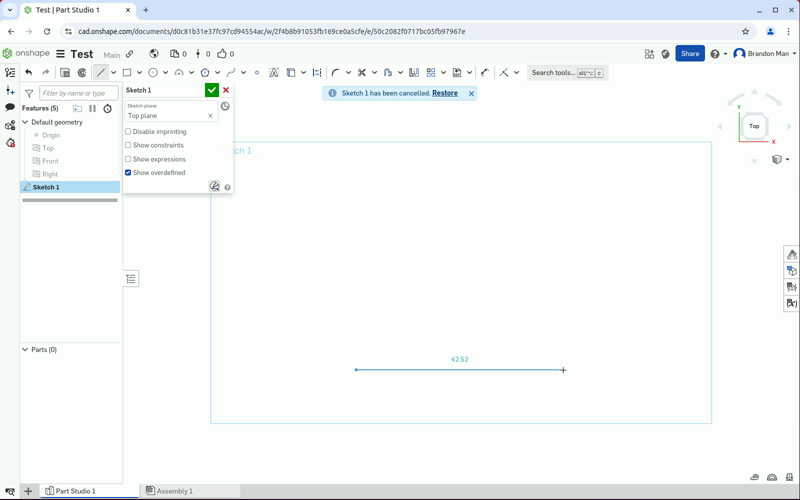
key_up(shift)
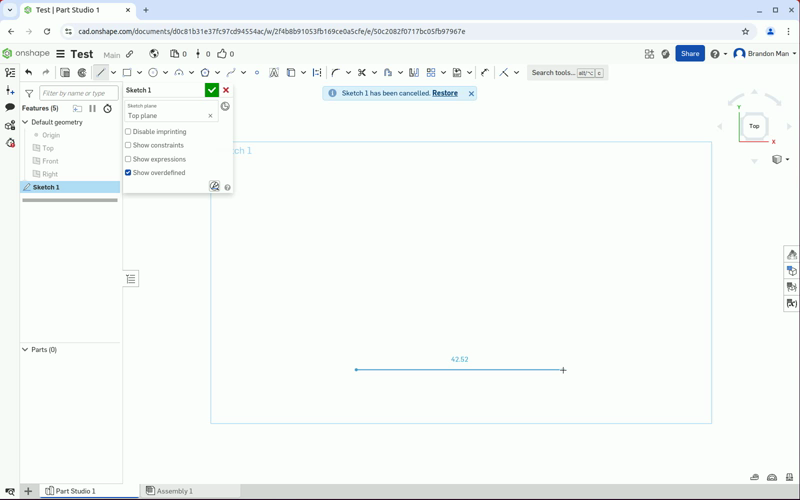
key_down(shift)
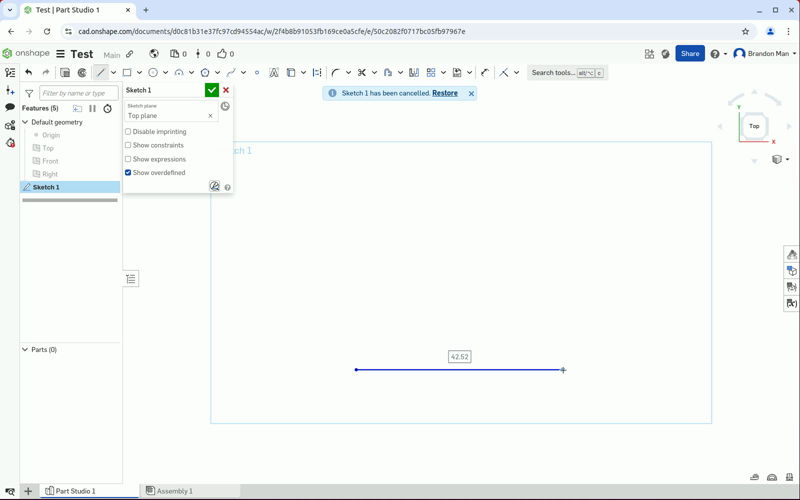
mouse_move(589, 369)
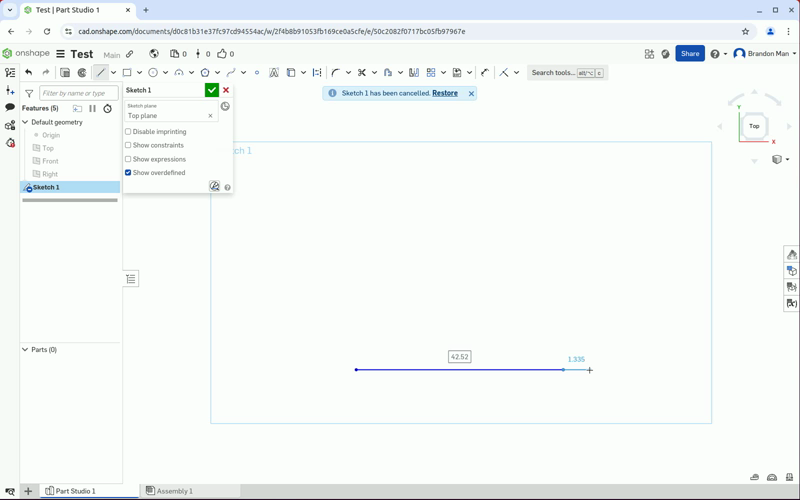
mouse_move(563, 360)
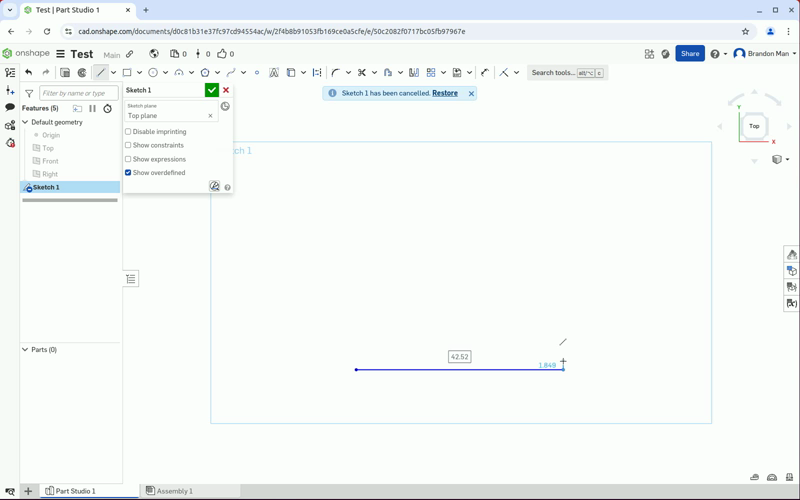
click(563, 360)
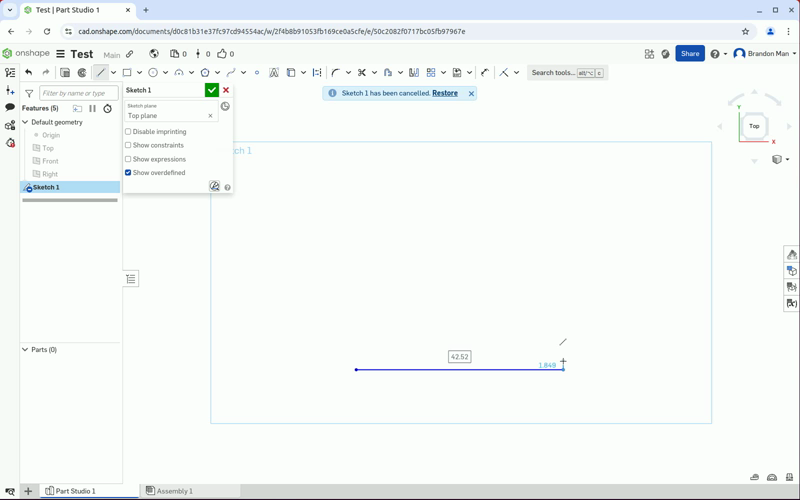
key_up(shift)
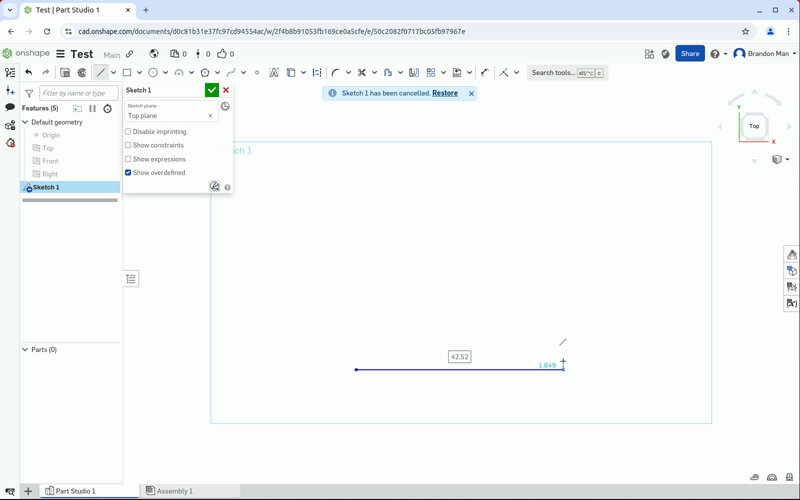
key_down(shift)
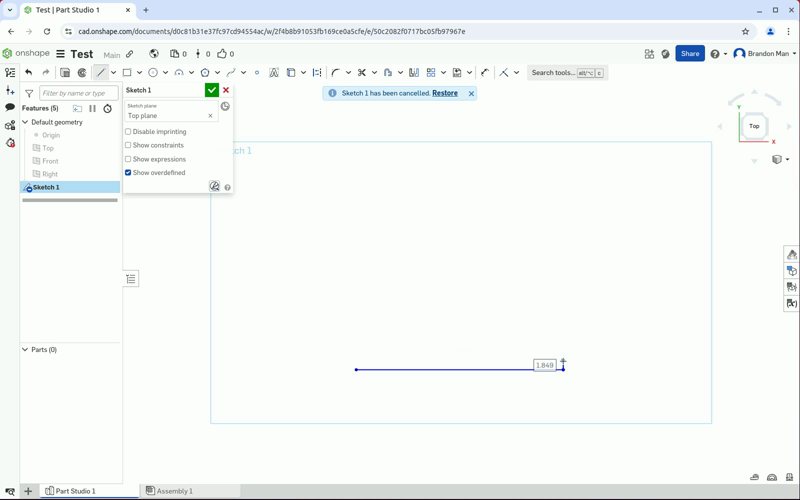
mouse_move(589, 360)
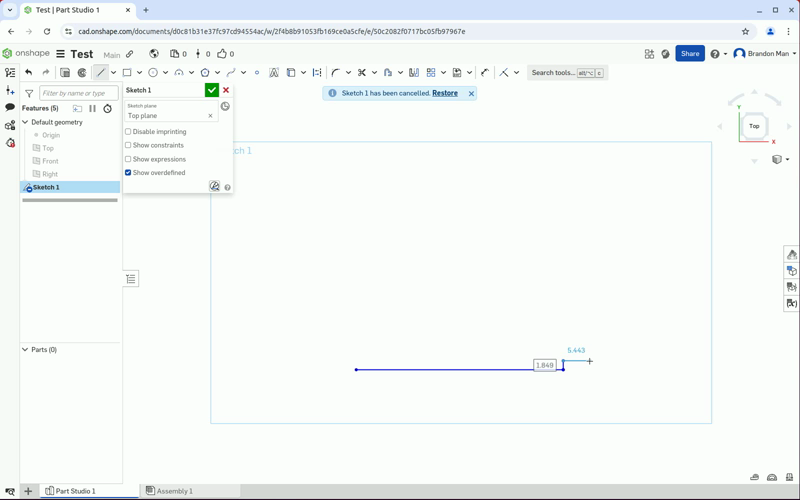
mouse_move(572, 353)
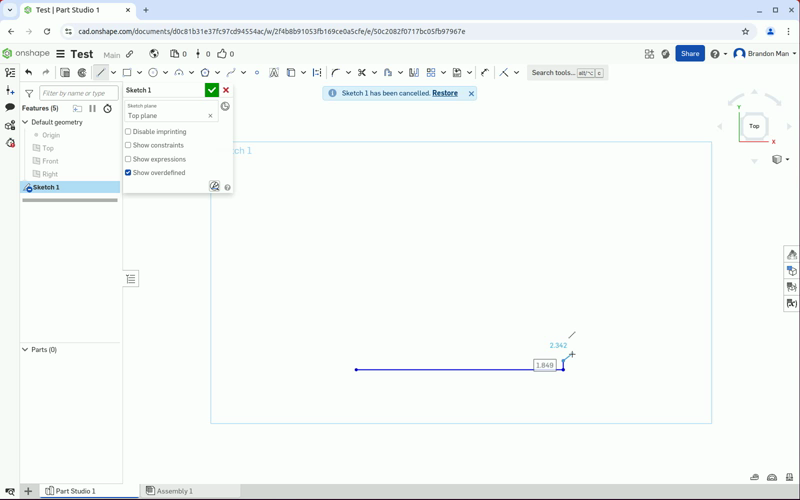
click(572, 353)
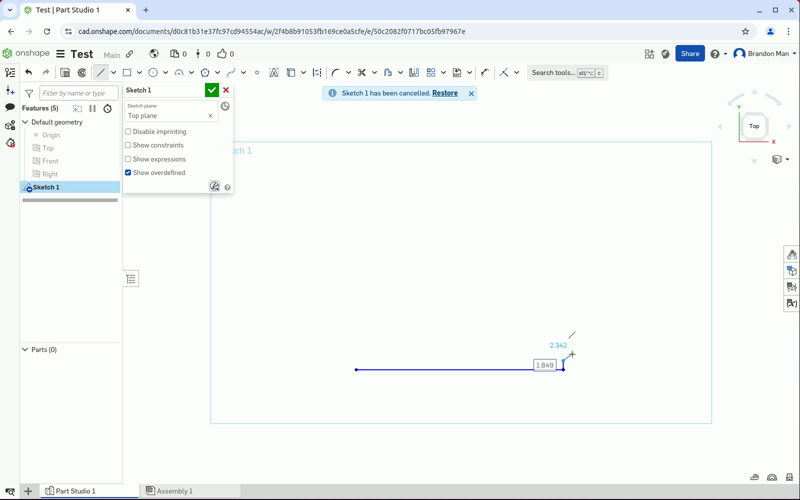
key_up(shift)
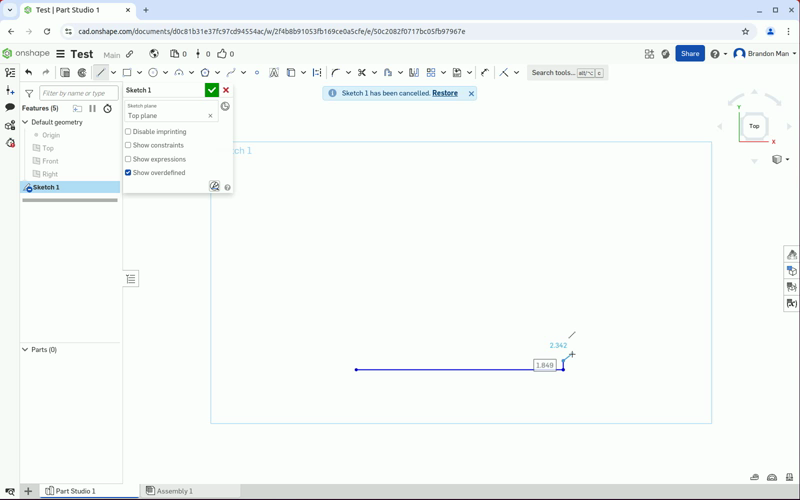
key_down(shift)
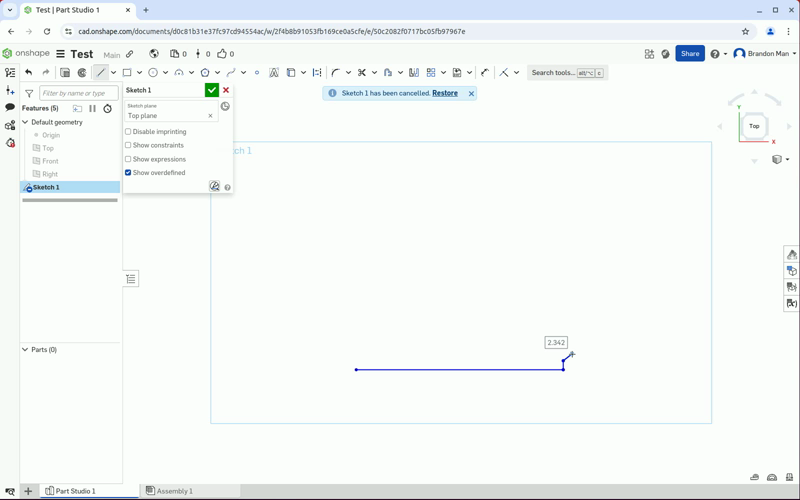
mouse_move(572, 244)
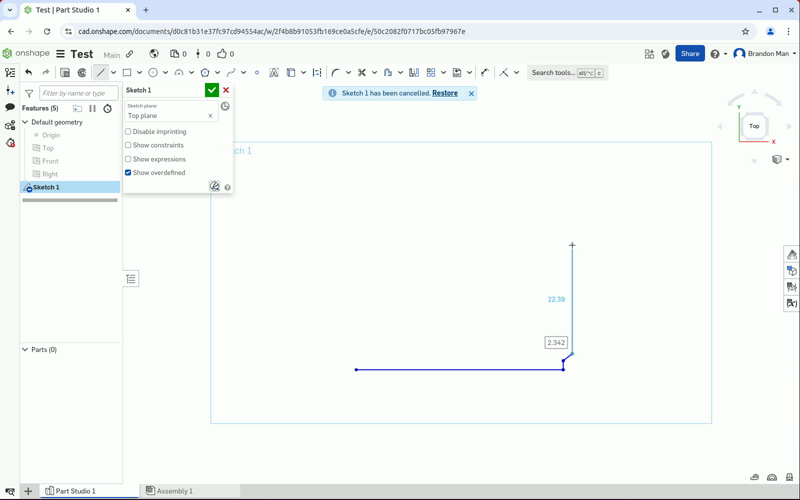
click(572, 244)
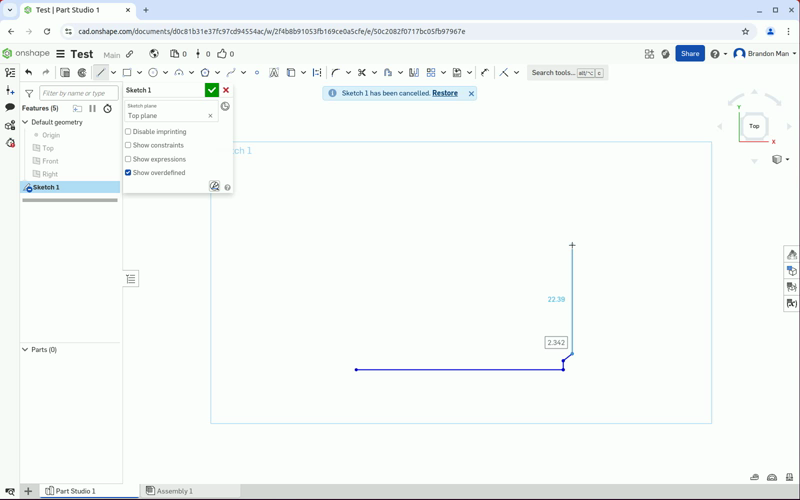
key_up(shift)
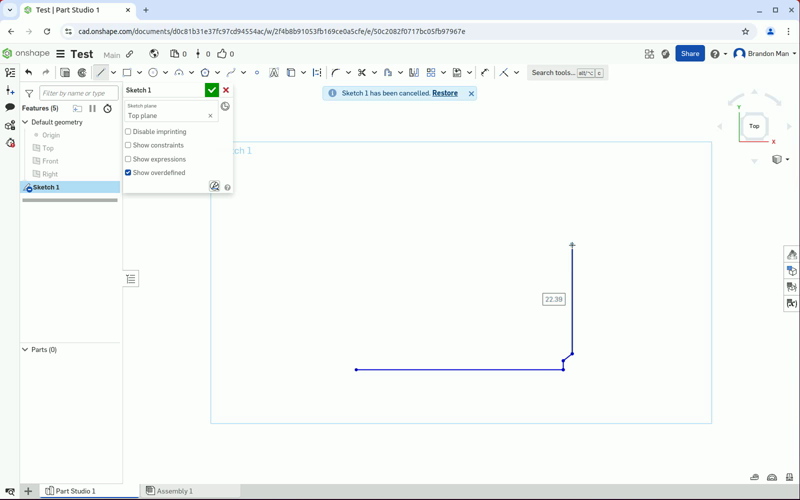
key_down(shift)
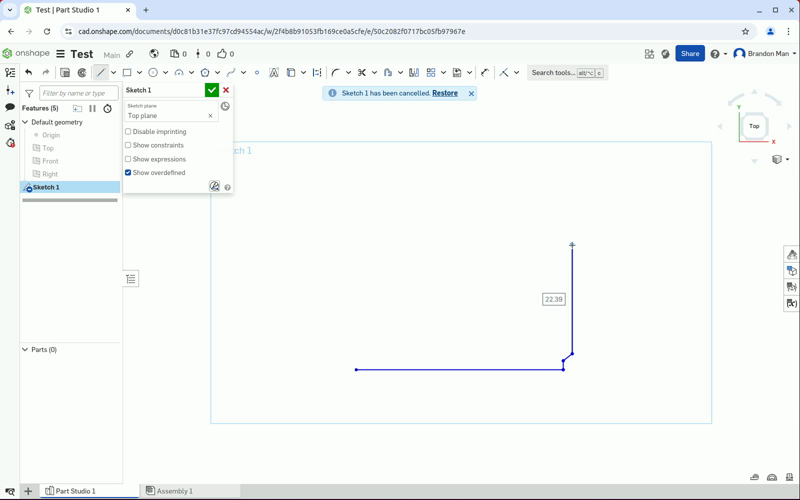
mouse_move(589, 244)
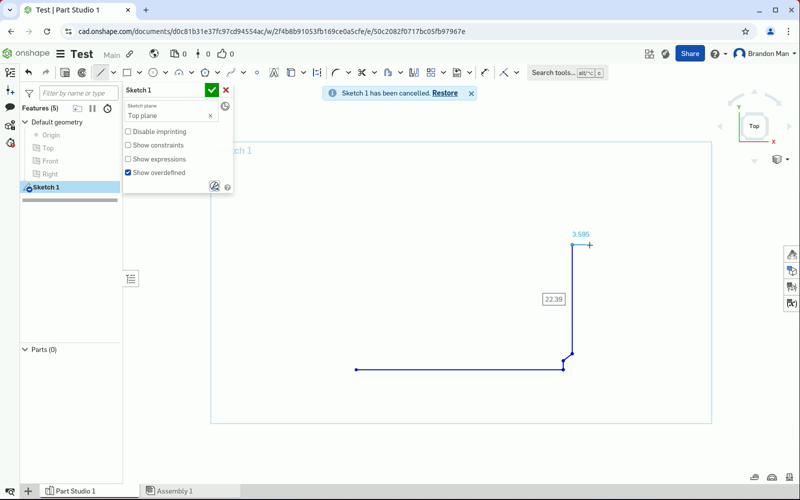
mouse_move(563, 237)
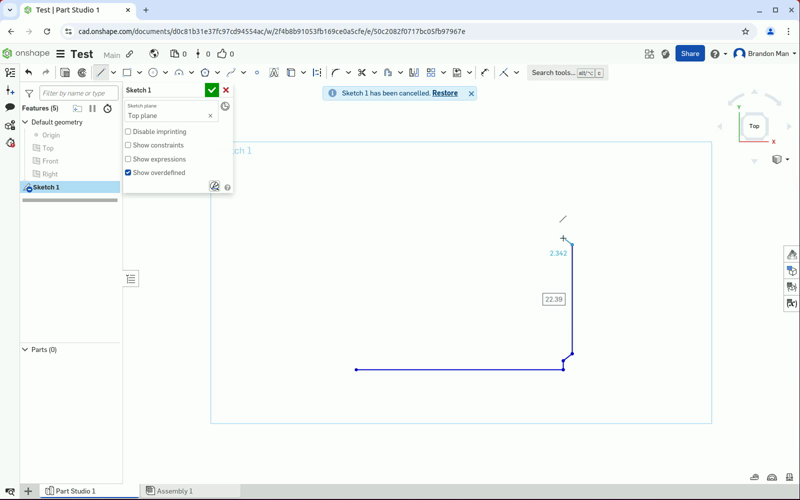
click(563, 237)
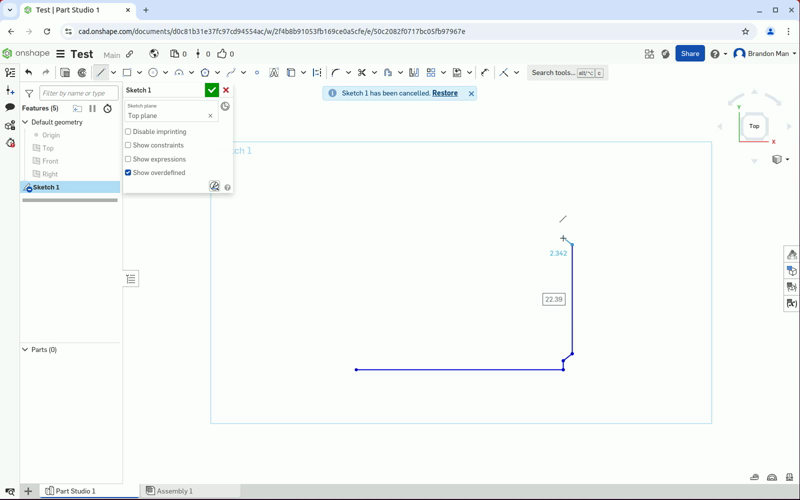
key_up(shift)
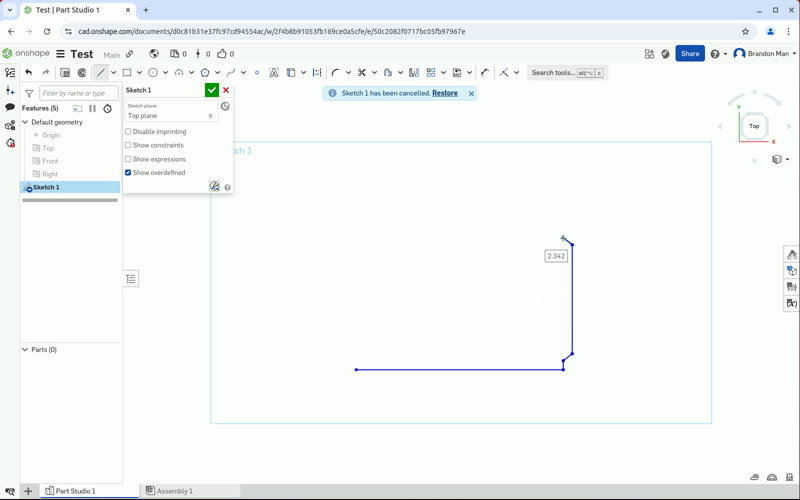
key_down(shift)
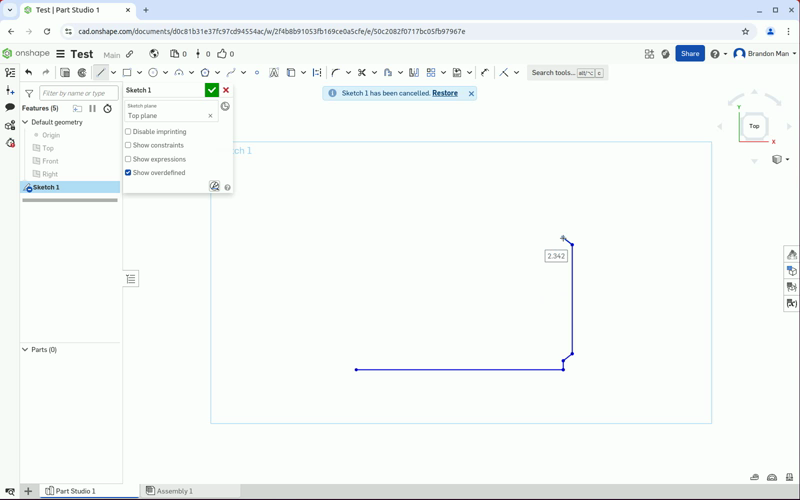
mouse_move(589, 237)
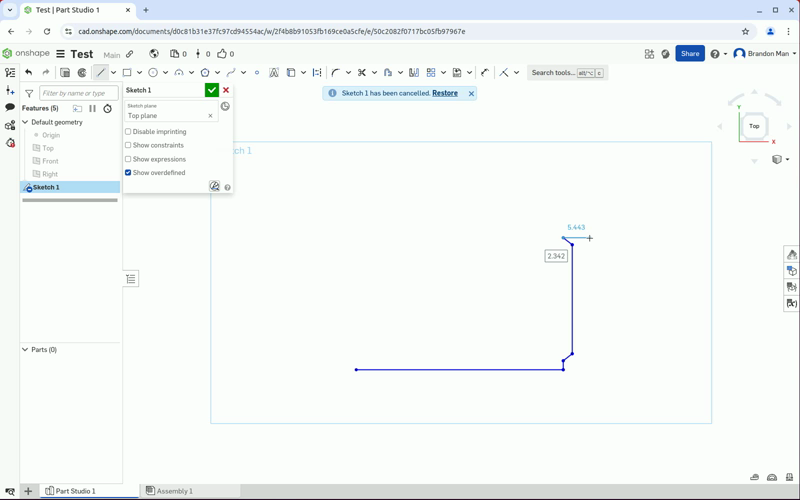
mouse_move(563, 197)
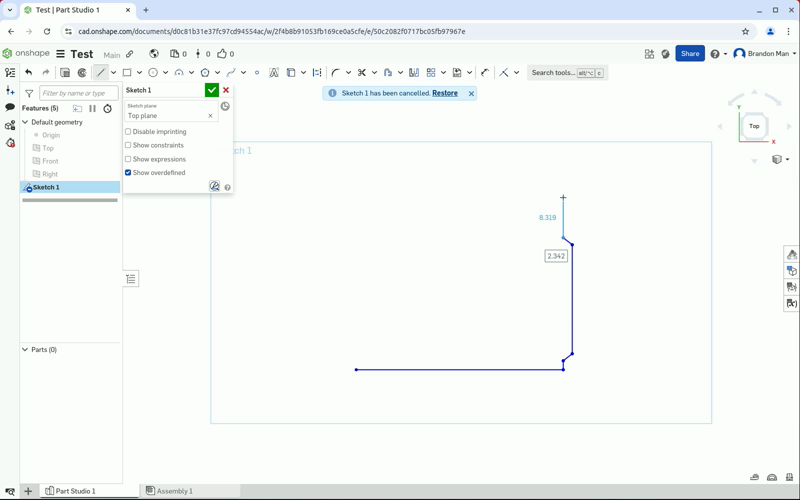
click(563, 197)
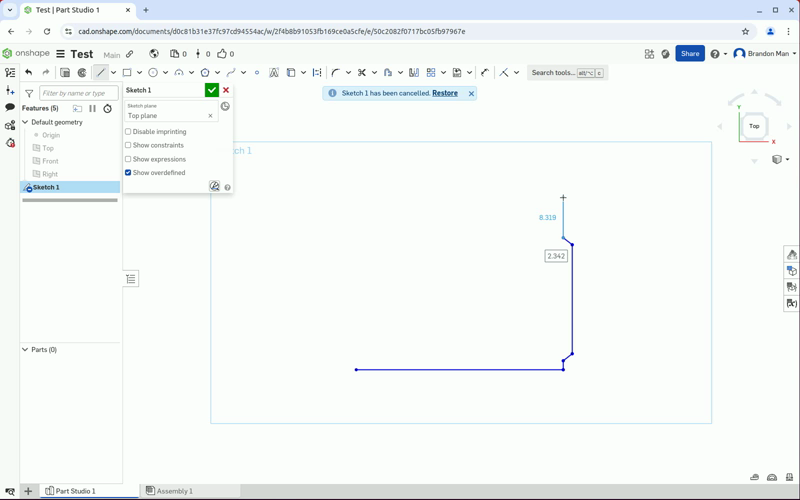
key_up(shift)
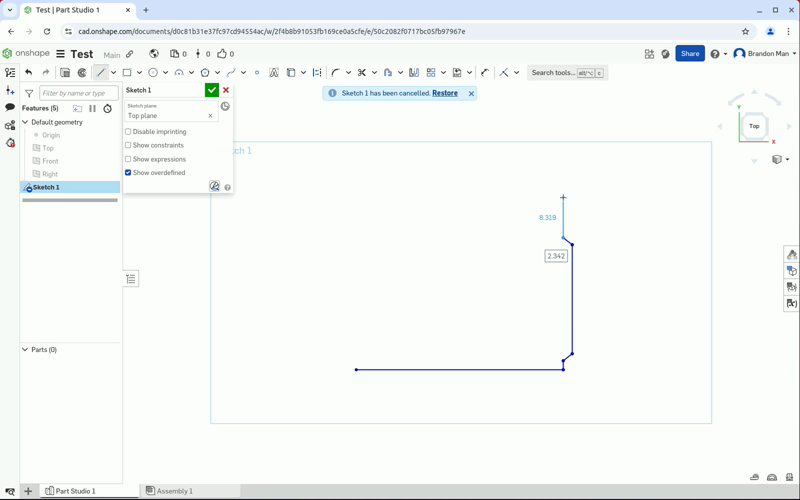
key_down(shift)
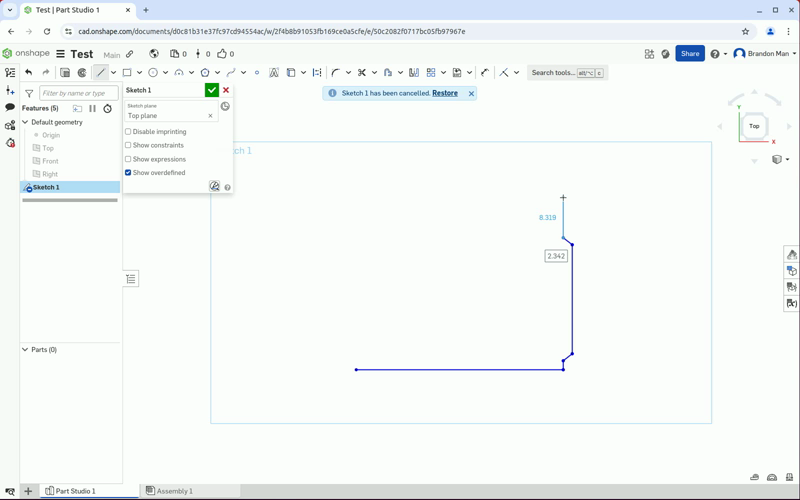
mouse_move(356, 197)
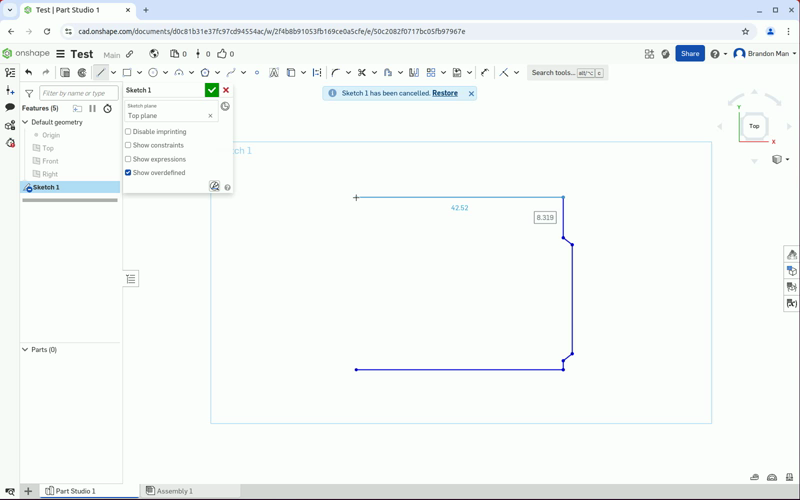
click(356, 197)
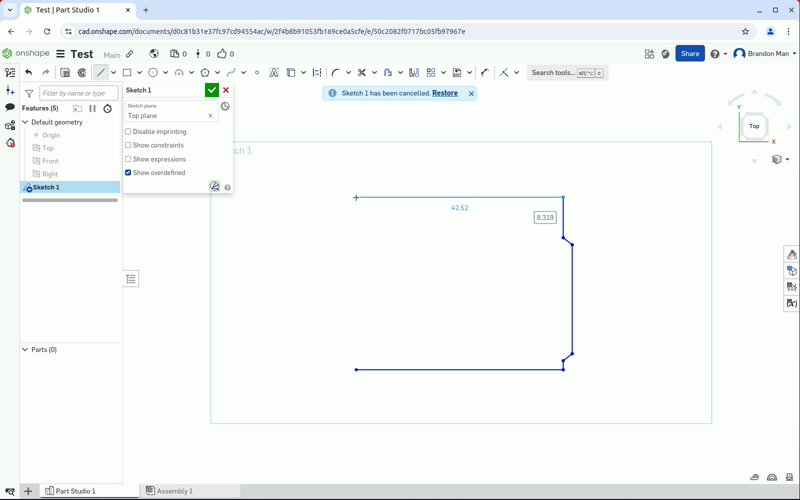
key_up(shift)
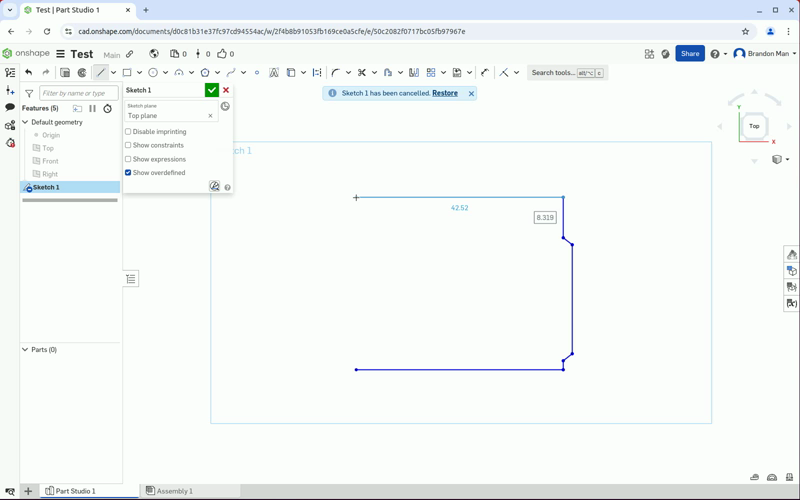
key_down(shift)
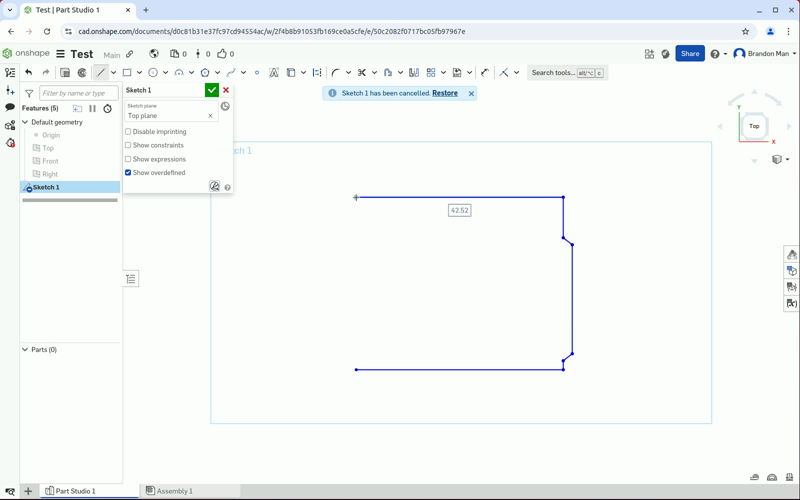
mouse_move(356, 369)
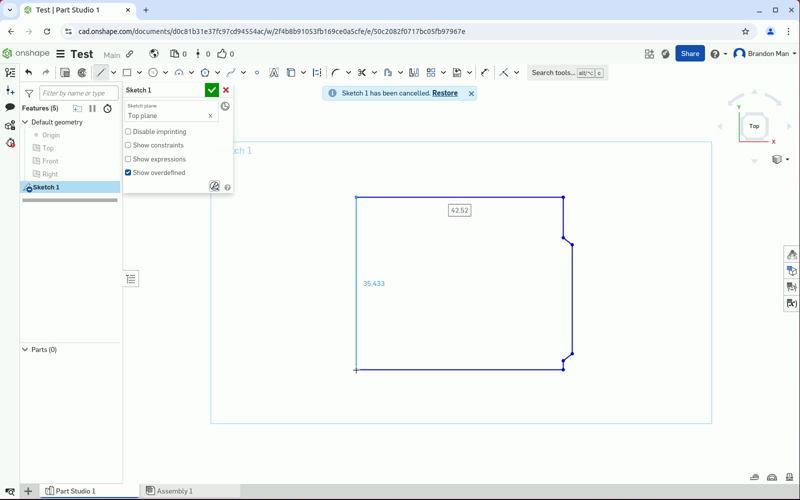
key_up(shift)
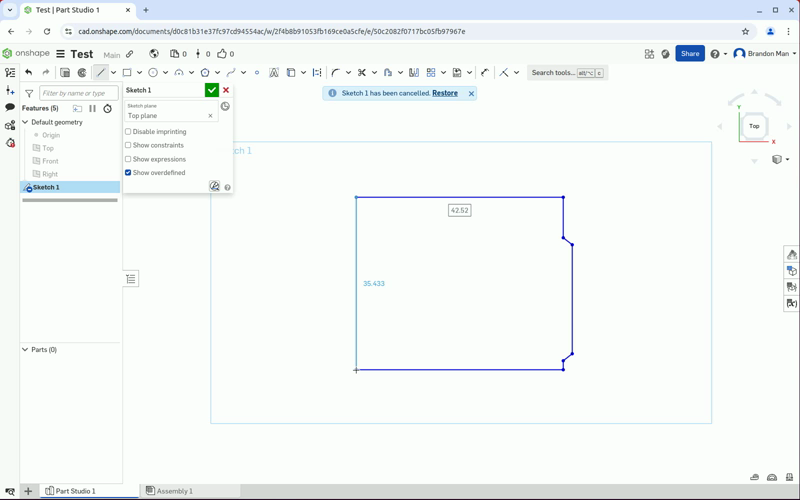
click(356, 369)
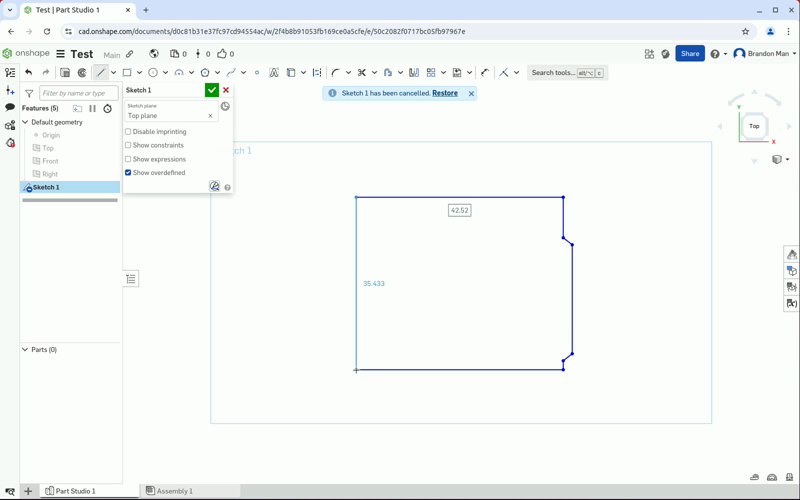
key(esc)
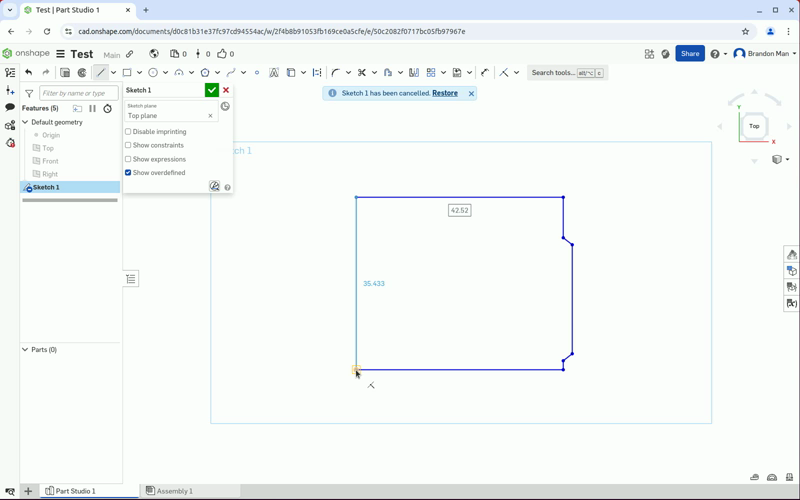
mouse_move(467, 272)
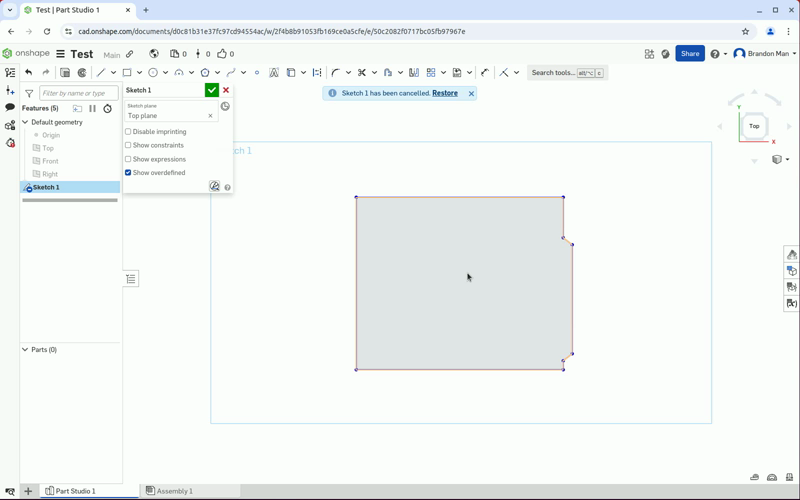
click(467, 272)
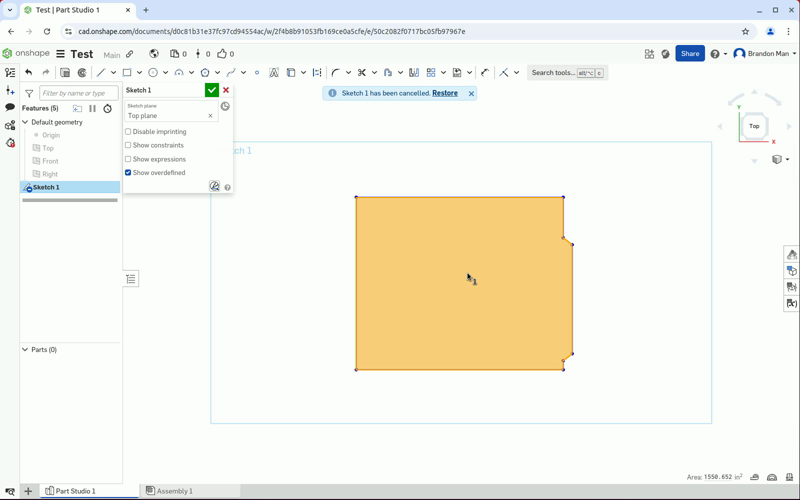
mouse_move(73, 352)
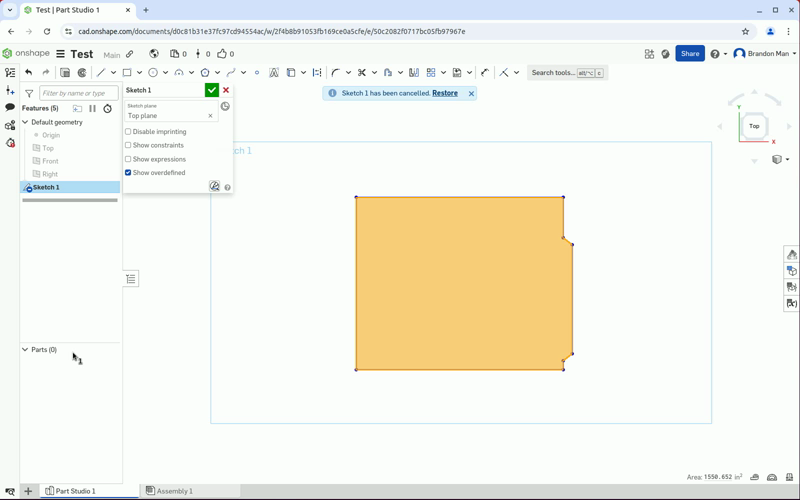
key(shift+y)
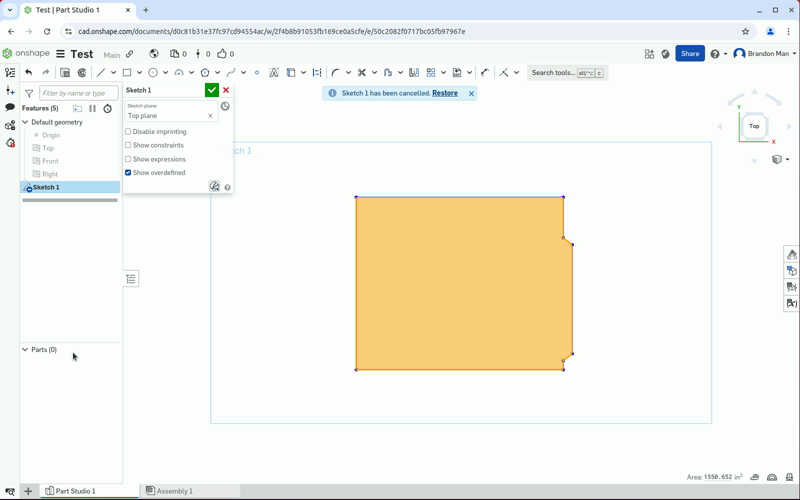
key(shift+e)
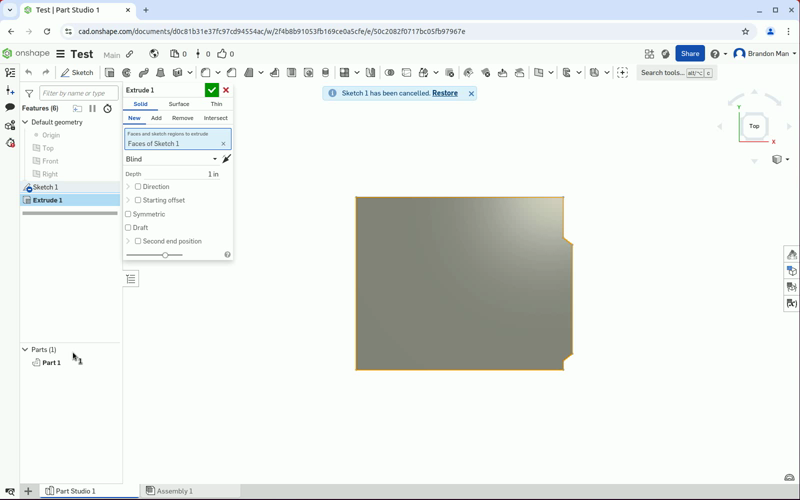
mouse_move(143, 106)
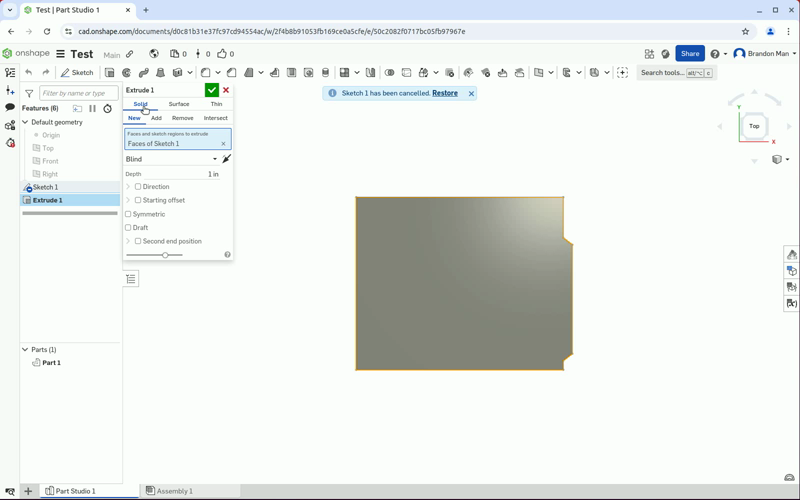
click(143, 106)
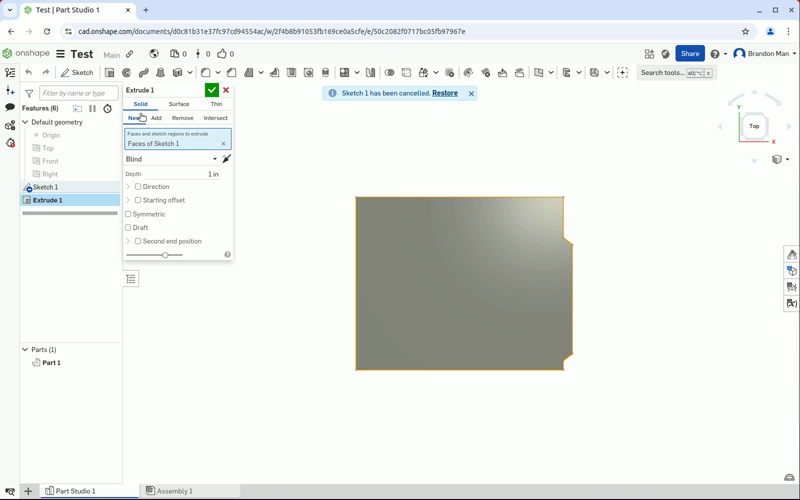
mouse_move(137, 120)
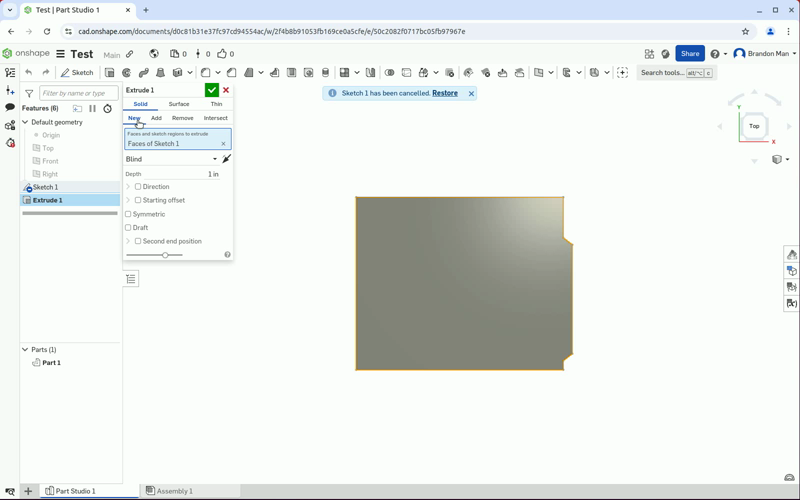
click(137, 120)
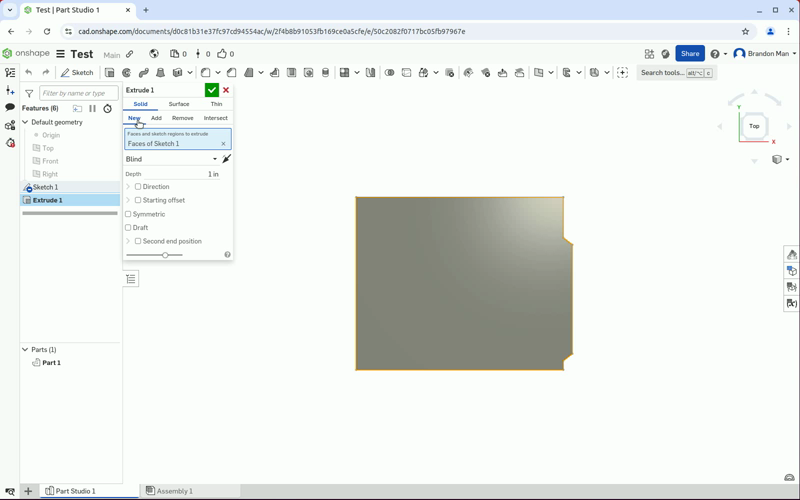
key(tab, 4)
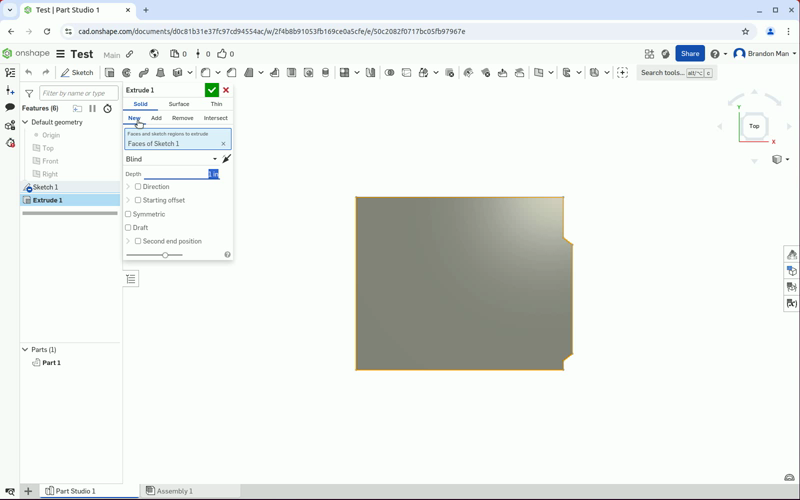
text(0.963)
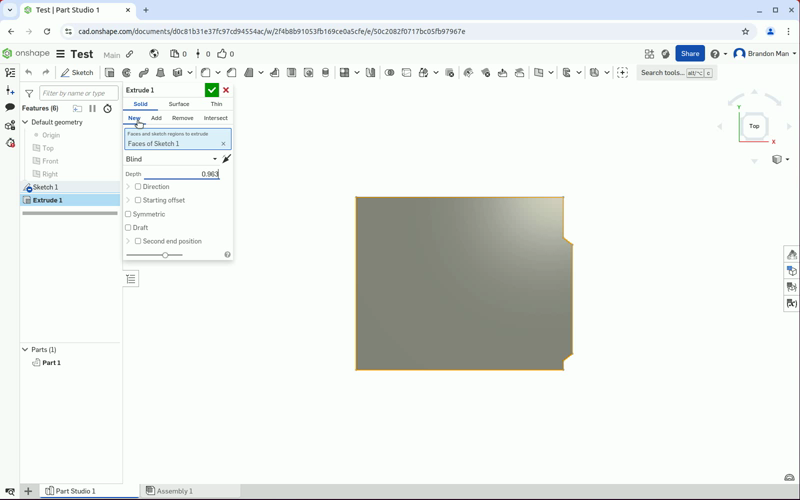
key(enter)
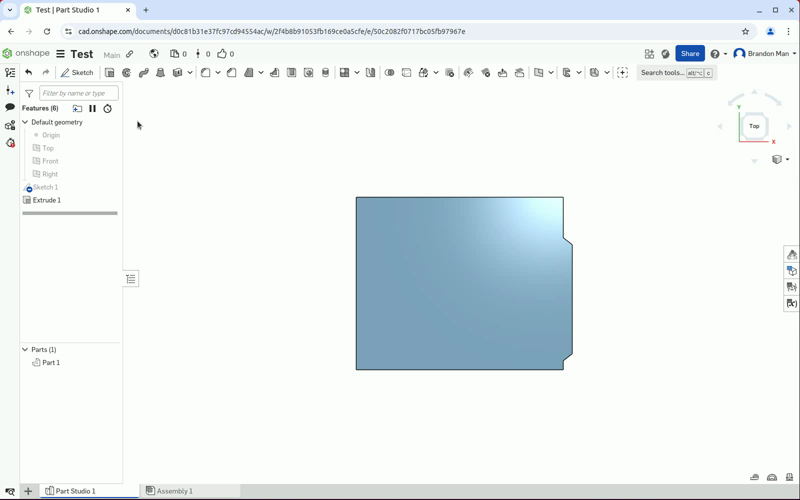
key(shift+h)
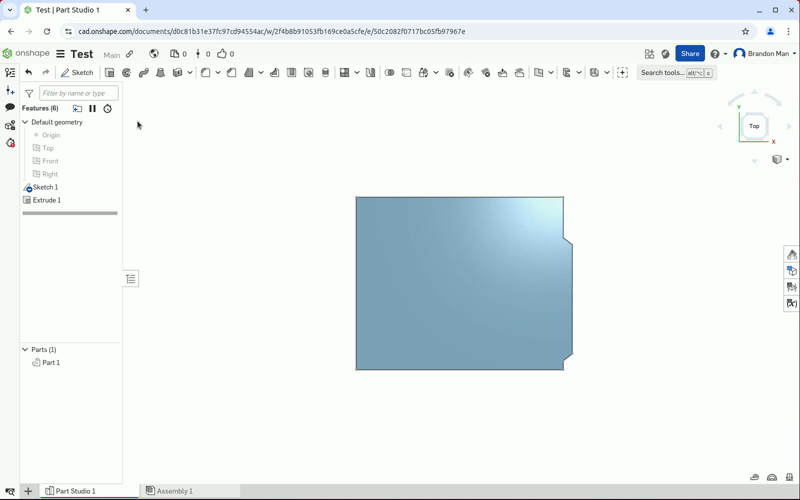
key(shift+h)
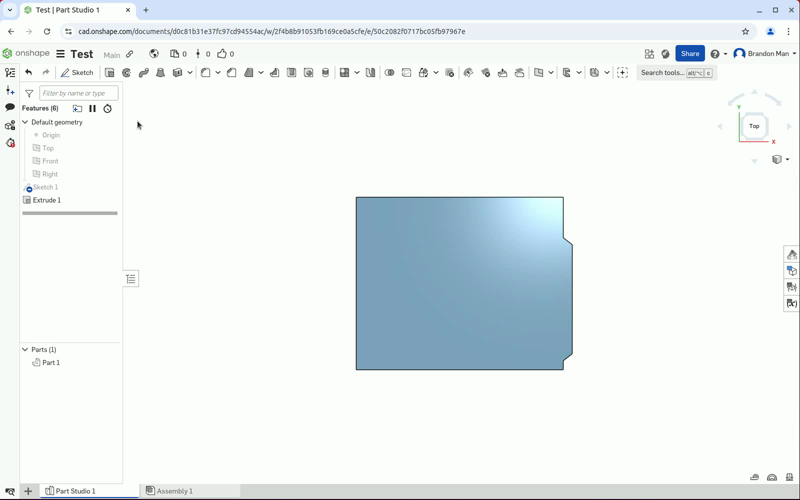
mouse_move(73, 189)
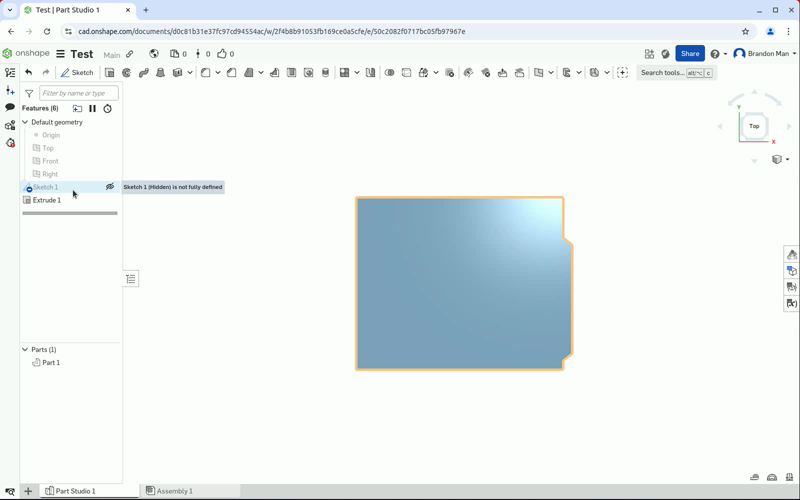
click(73, 189)
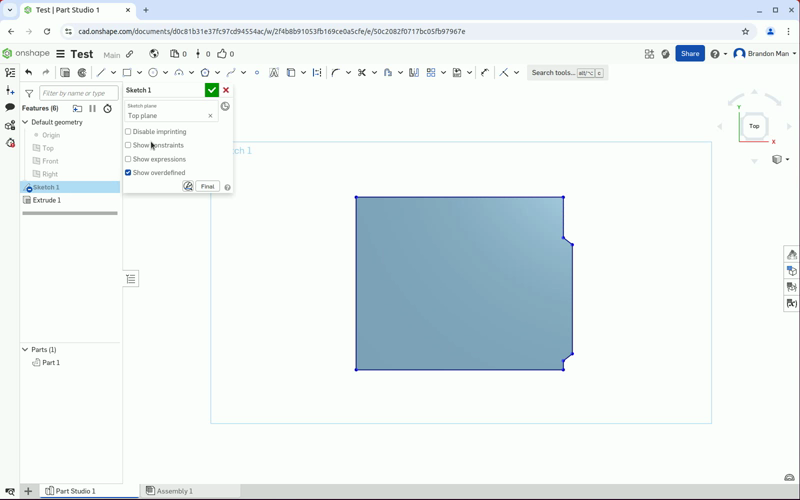
mouse_move(229, 92)
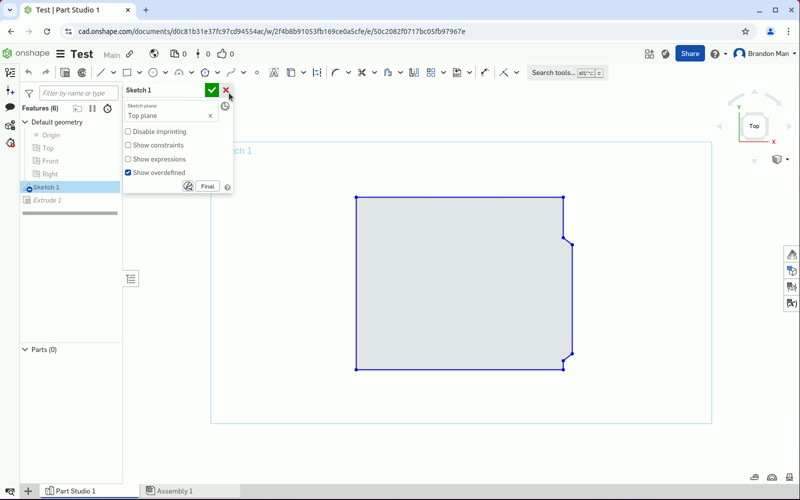
click(229, 92)
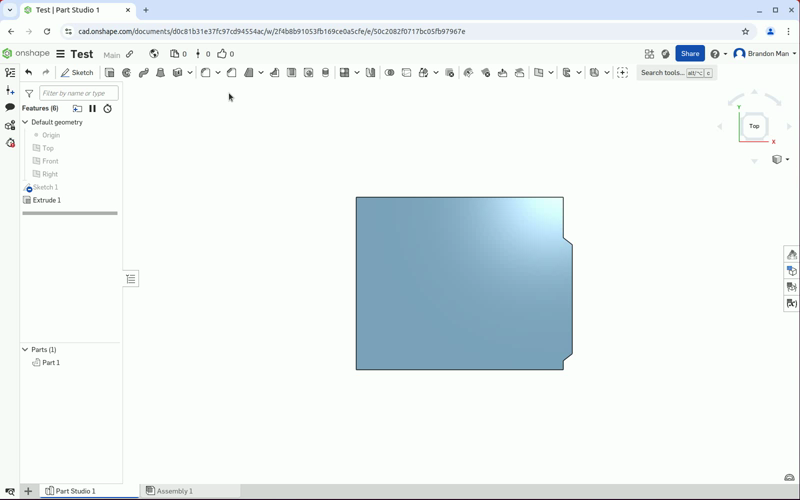
mouse_move(541, 75)
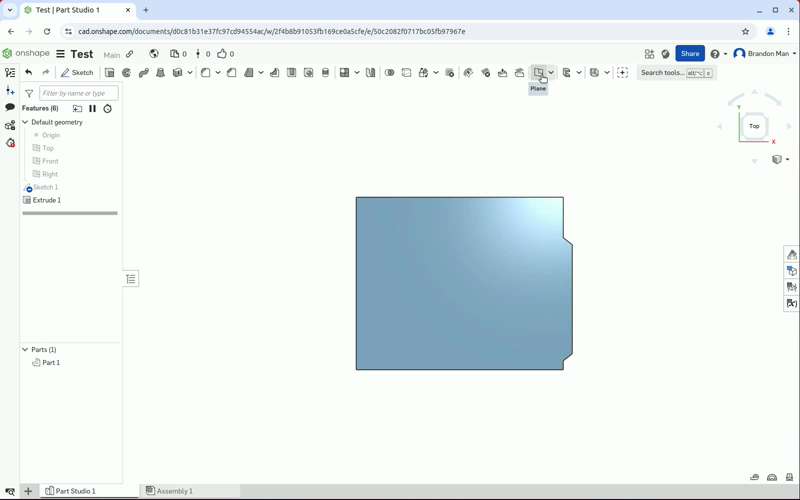
click(541, 75)
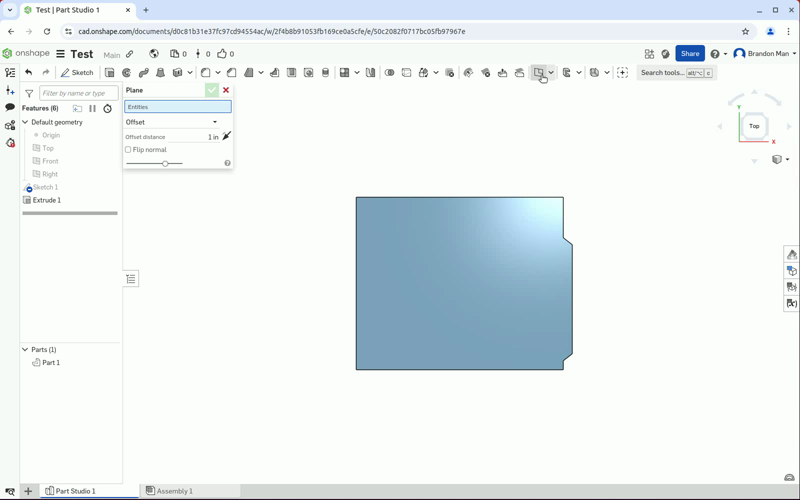
mouse_move(73, 150)
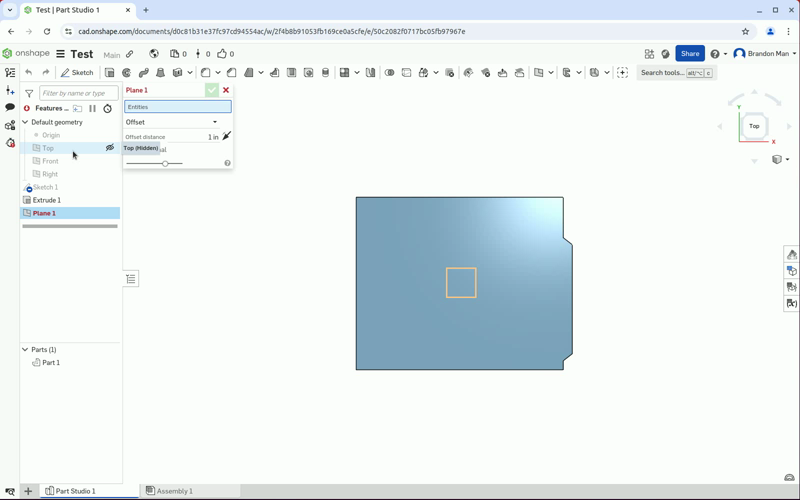
click(73, 150)
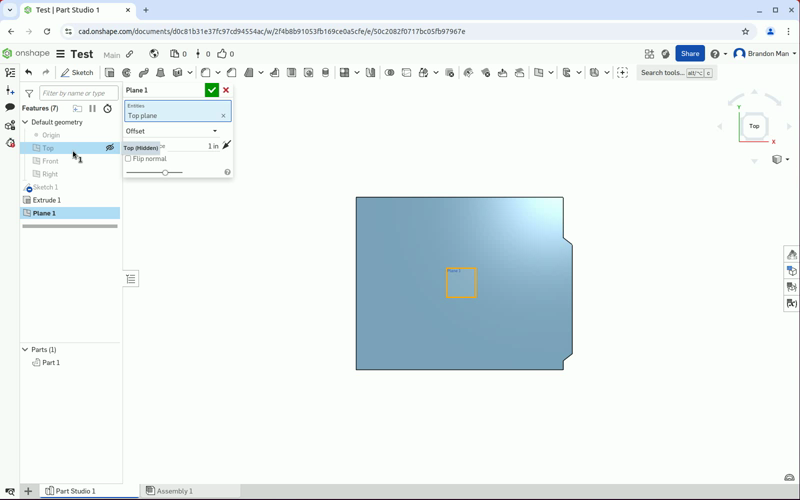
key(tab, 2)
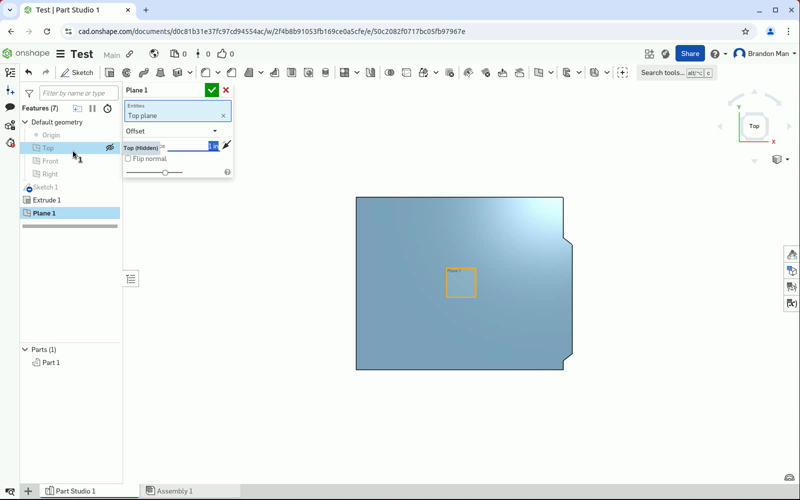
text(0.955)
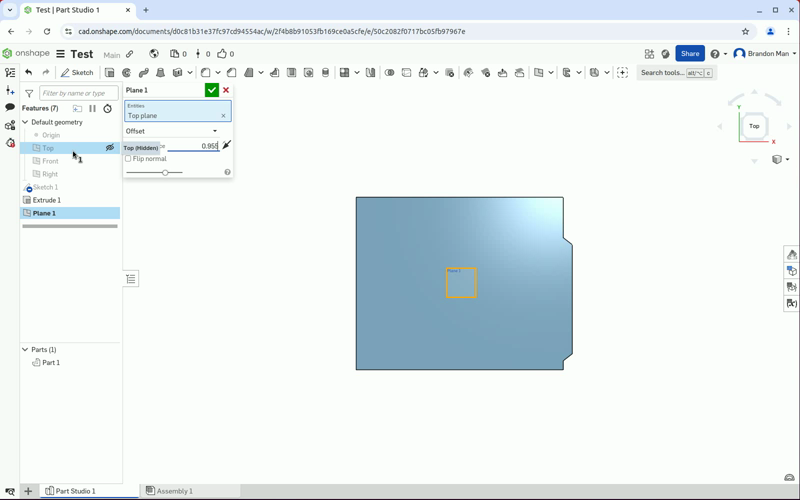
key(enter, 2)
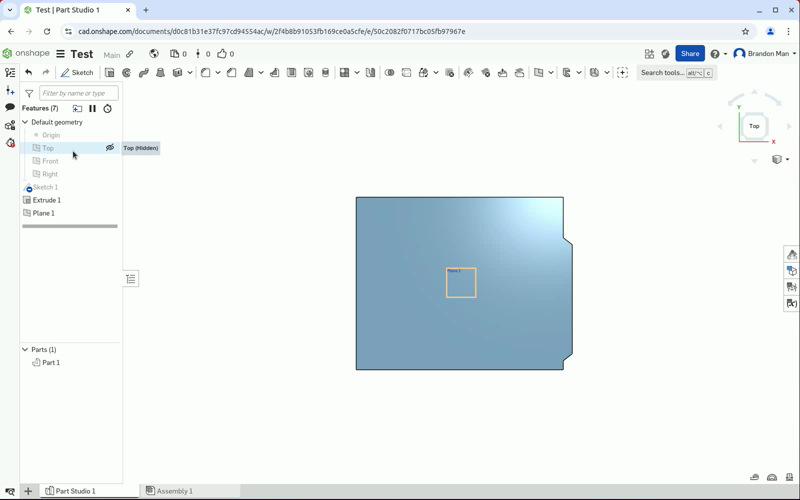
key(shift+s)
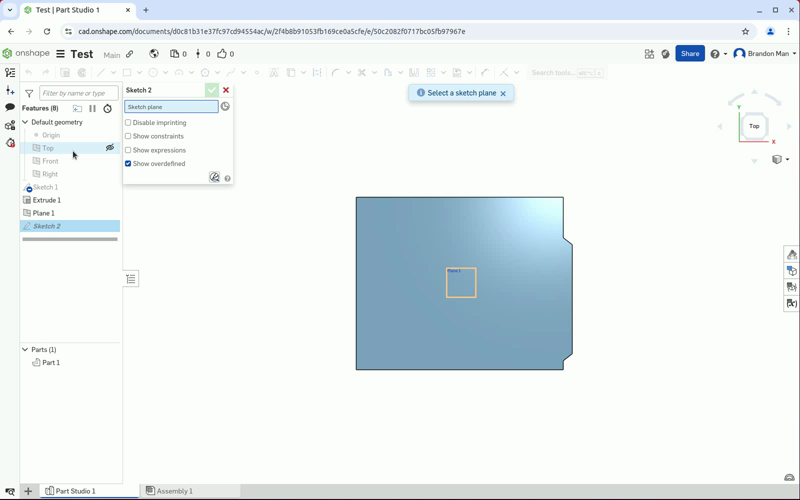
mouse_move(73, 215)
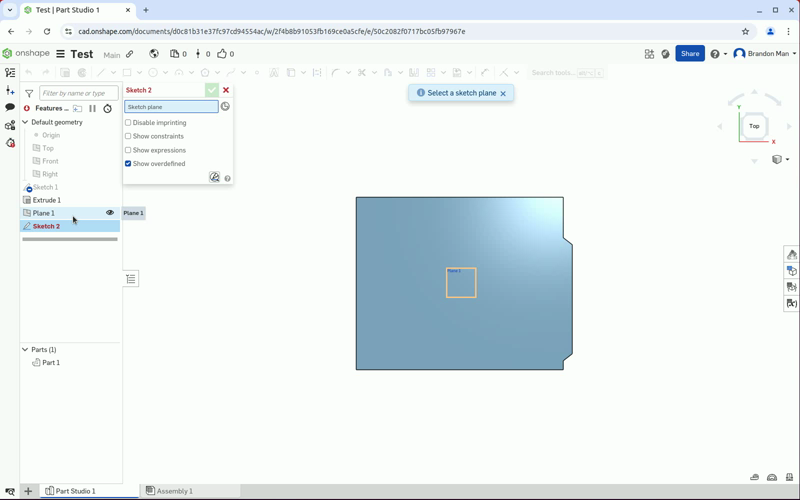
click(73, 215)
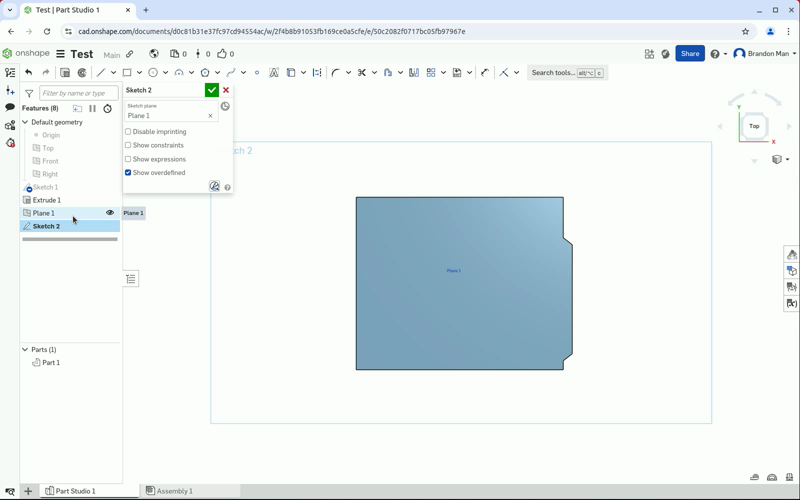
mouse_move(73, 352)
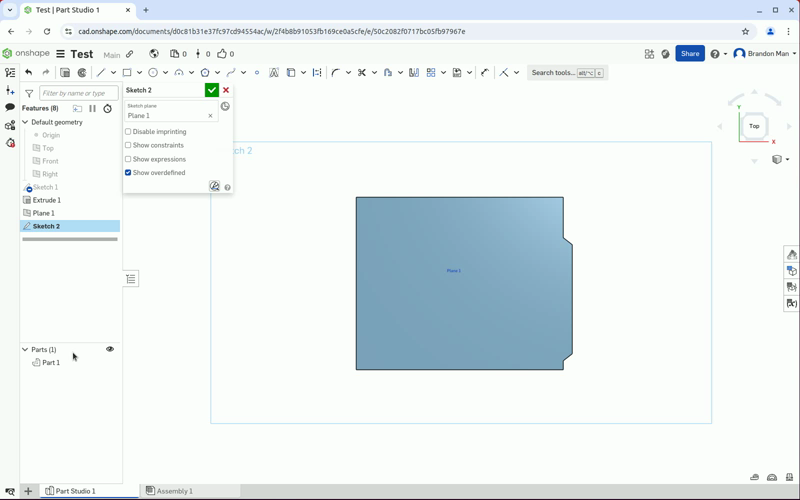
key(y)
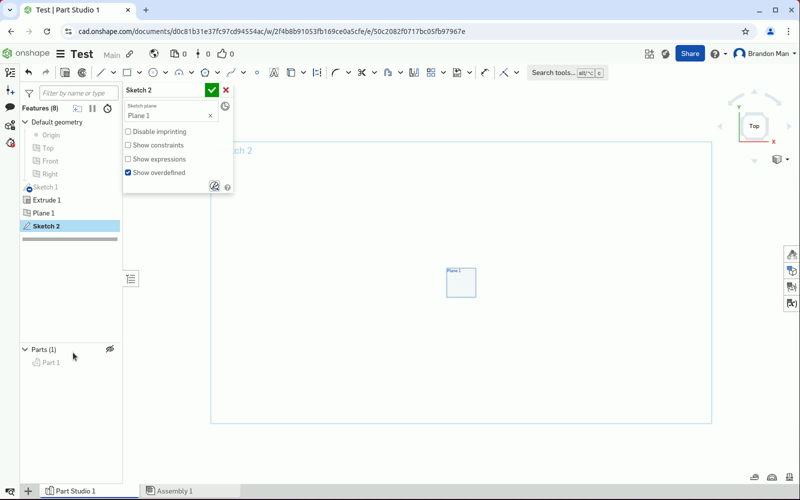
key(c)
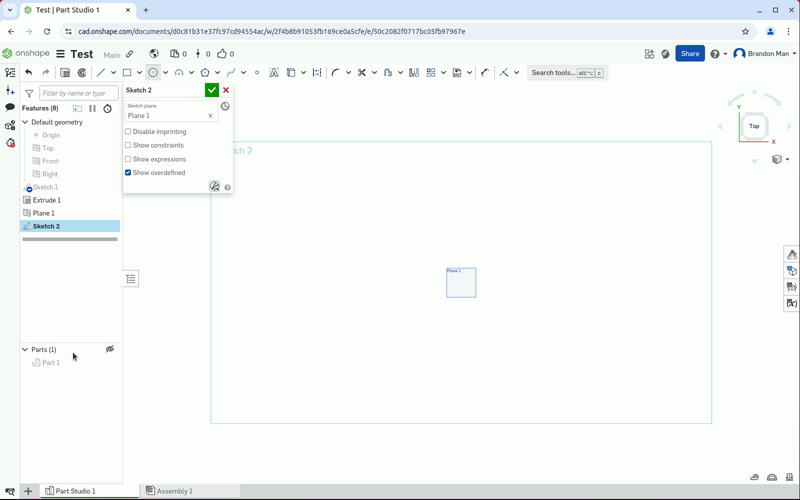
key_down(shift)
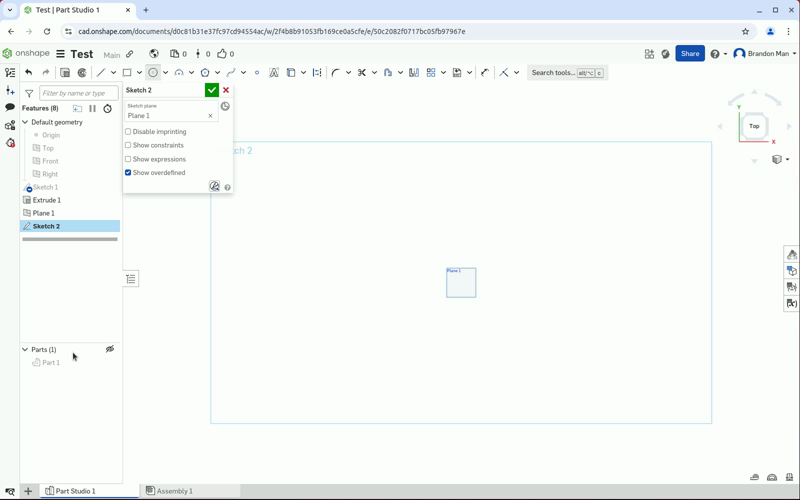
mouse_move(407, 204)
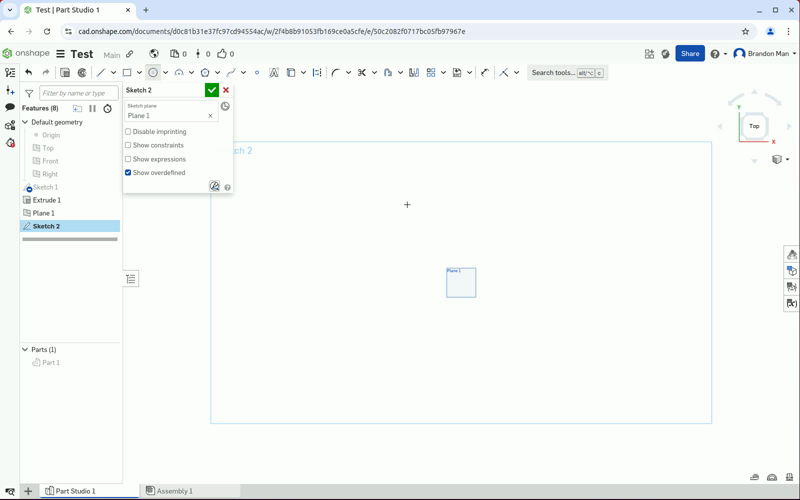
click(407, 204)
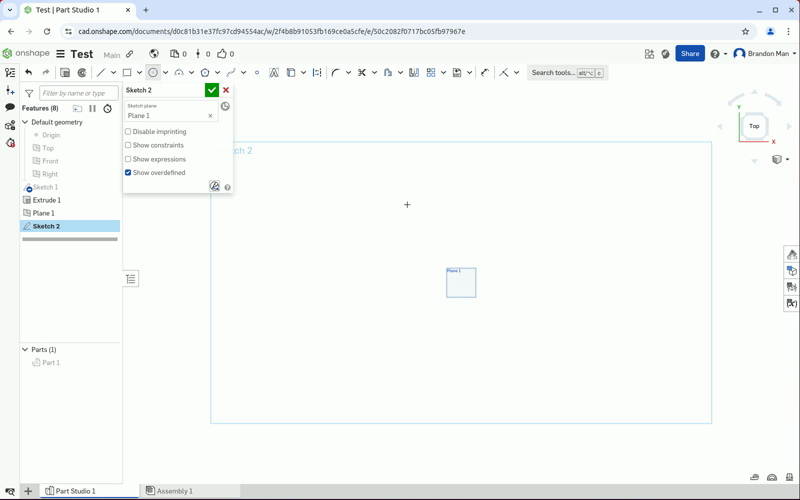
key_up(shift)
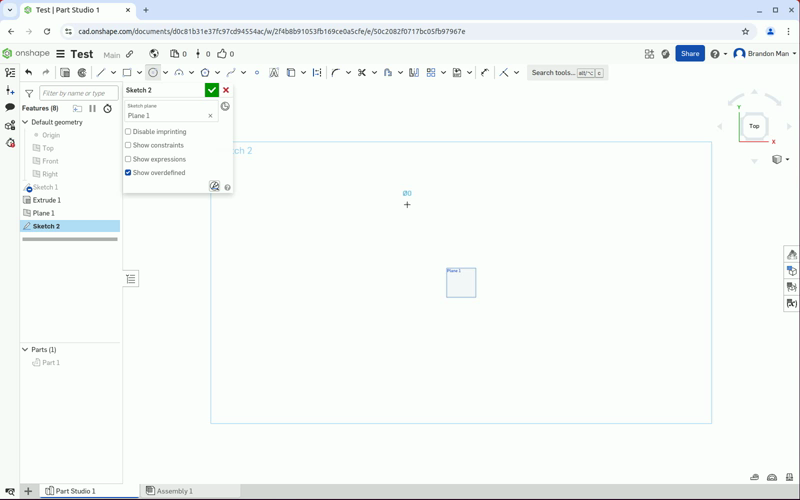
mouse_move(413, 204)
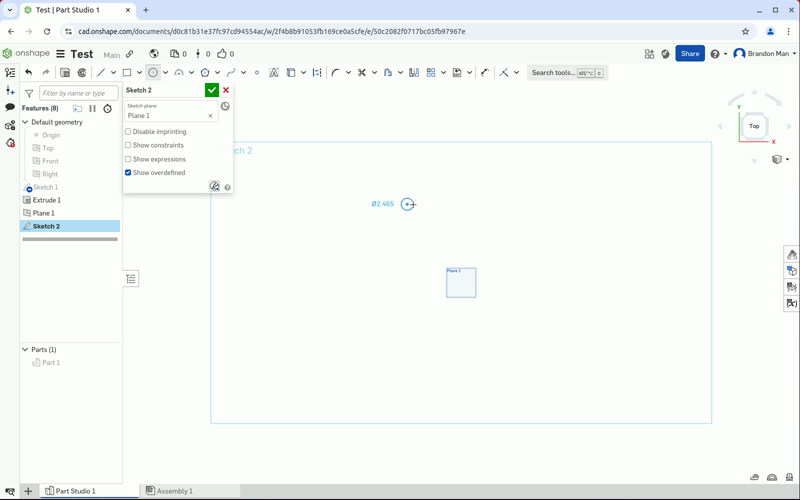
click(413, 204)
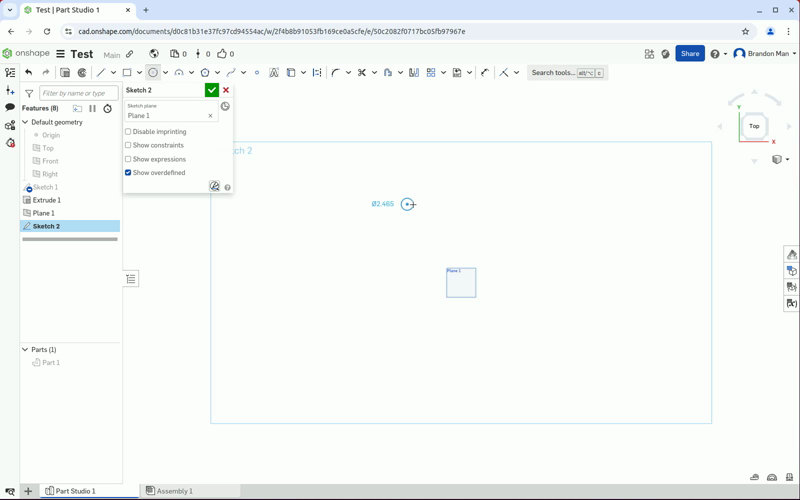
key(esc)
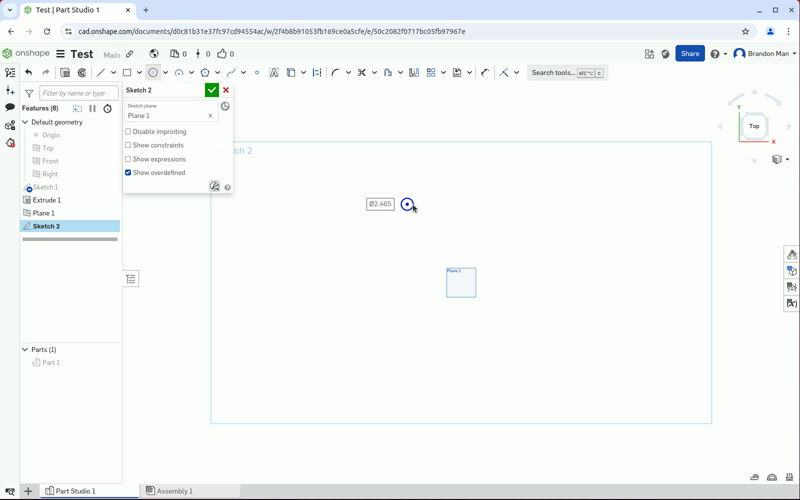
mouse_move(403, 202)
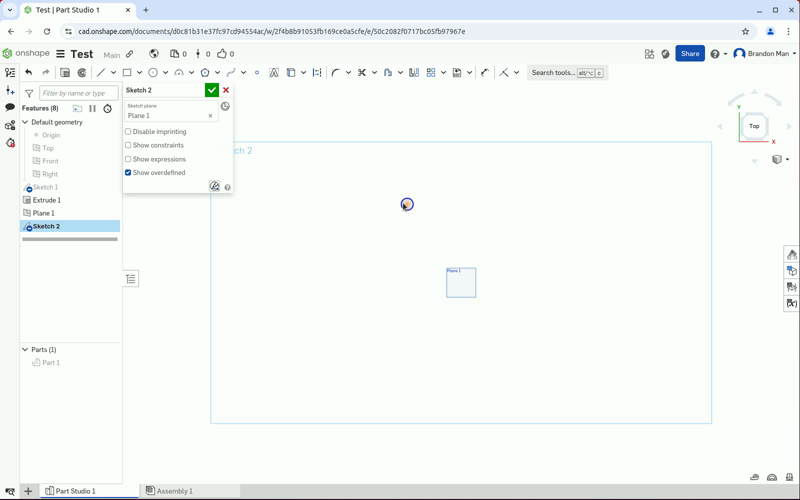
scroll(6)
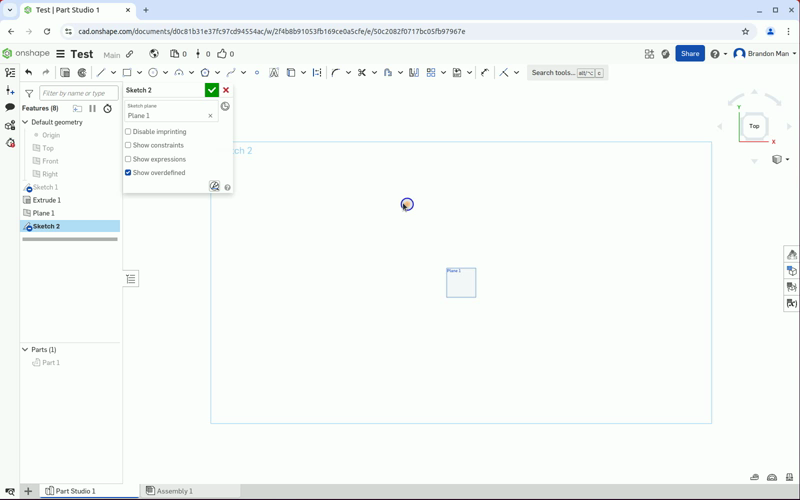
scroll(6)
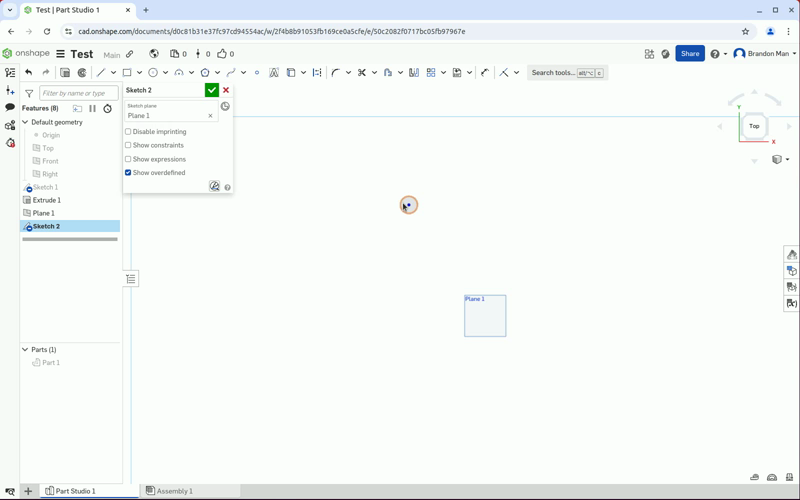
scroll(6)
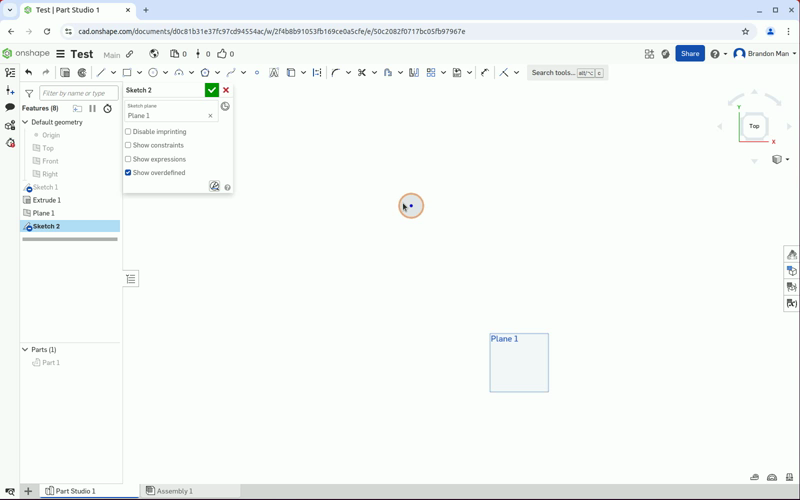
scroll(6)
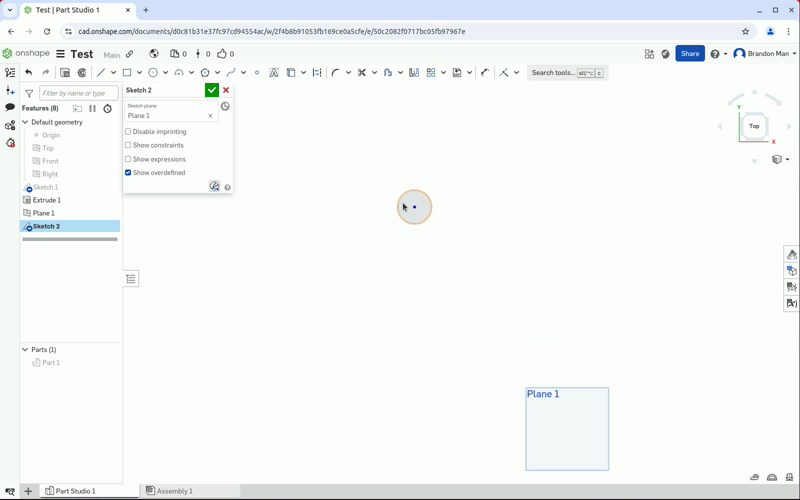
scroll(6)
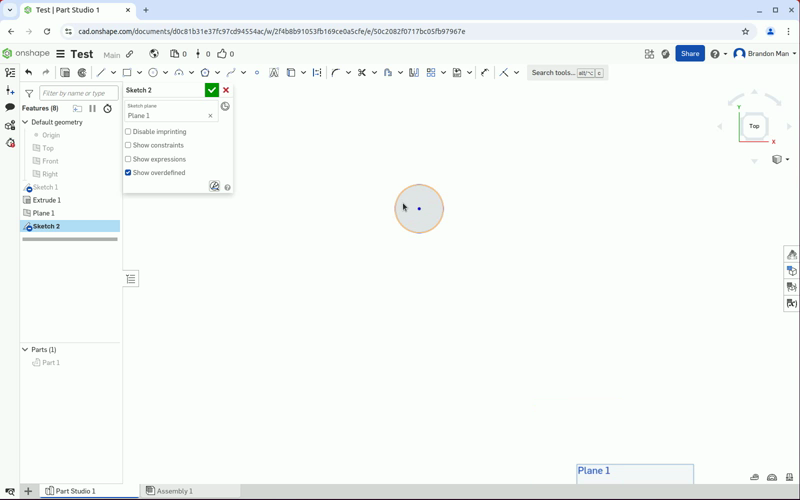
scroll(6)
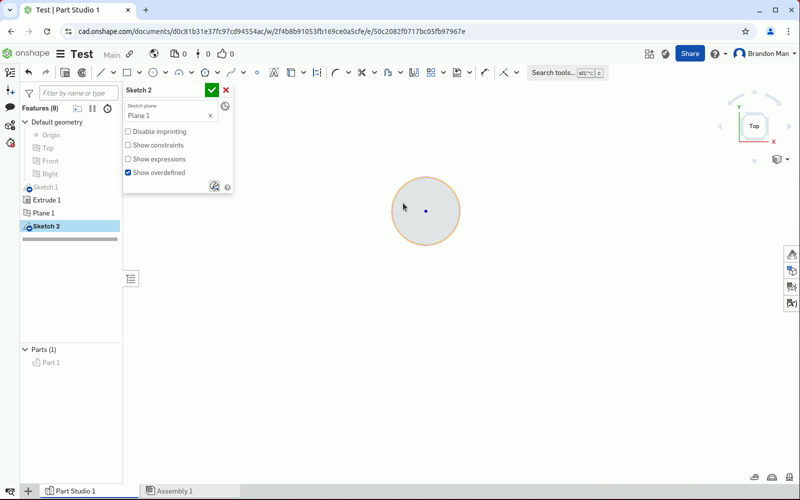
scroll(6)
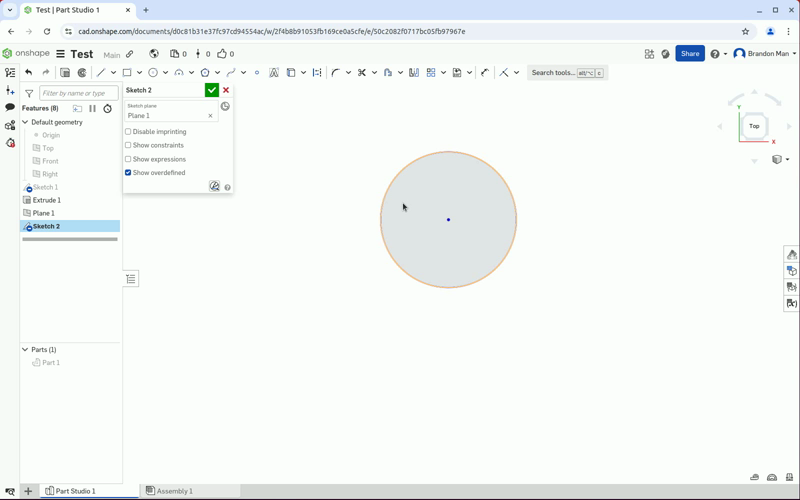
click(403, 202)
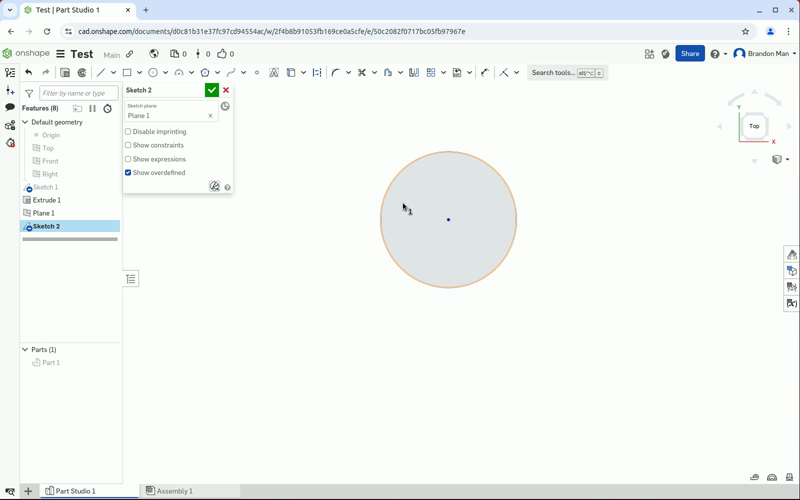
scroll(-6)
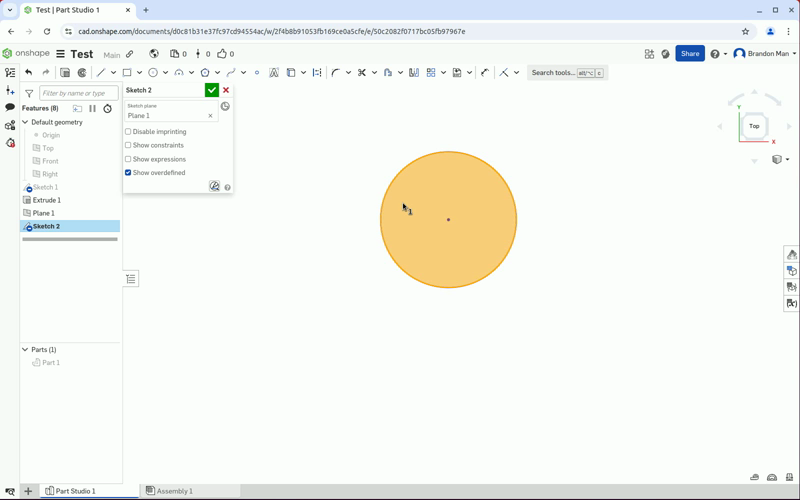
scroll(-6)
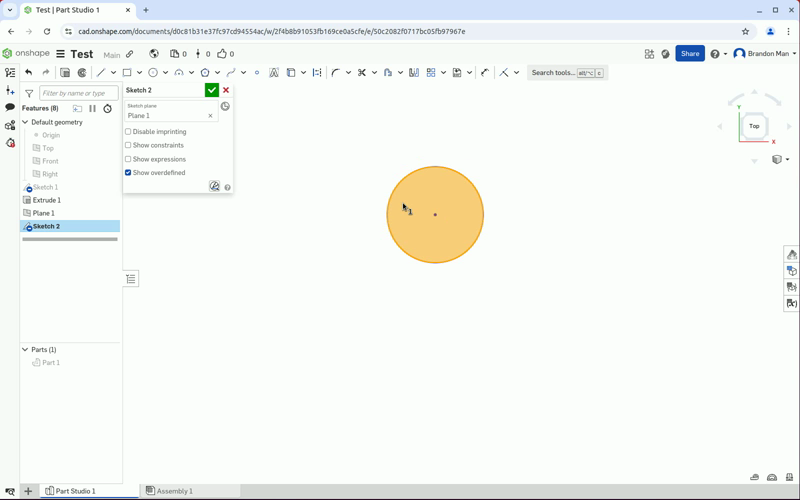
scroll(-6)
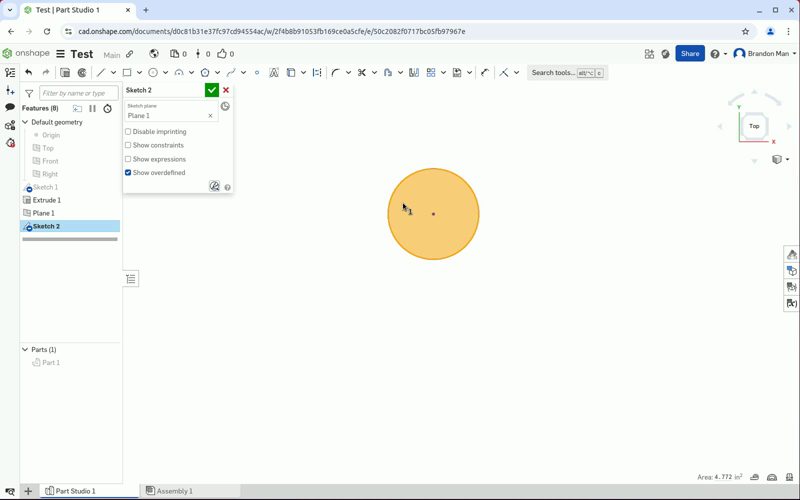
scroll(-6)
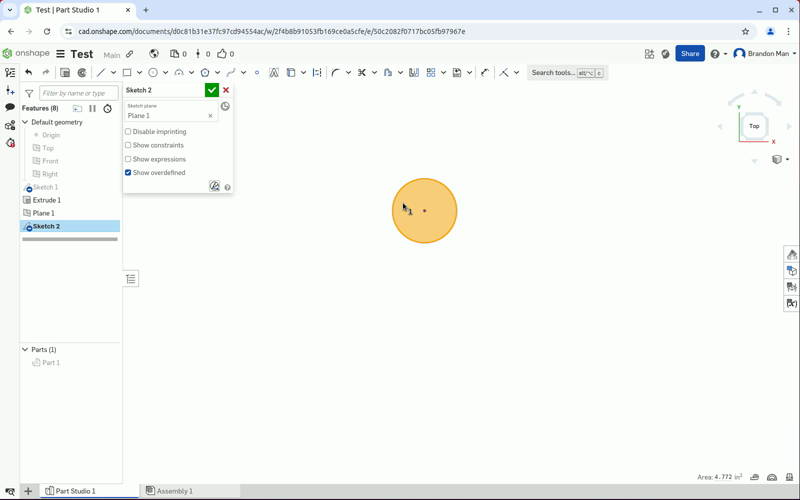
scroll(-6)
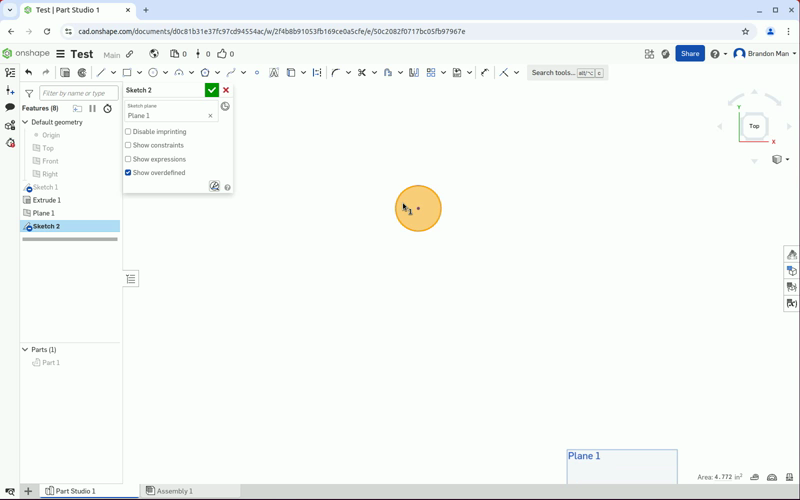
scroll(-6)
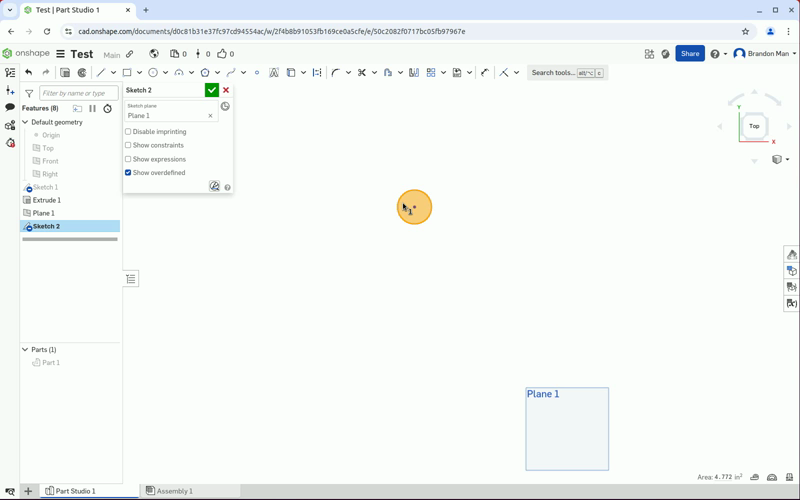
scroll(-6)
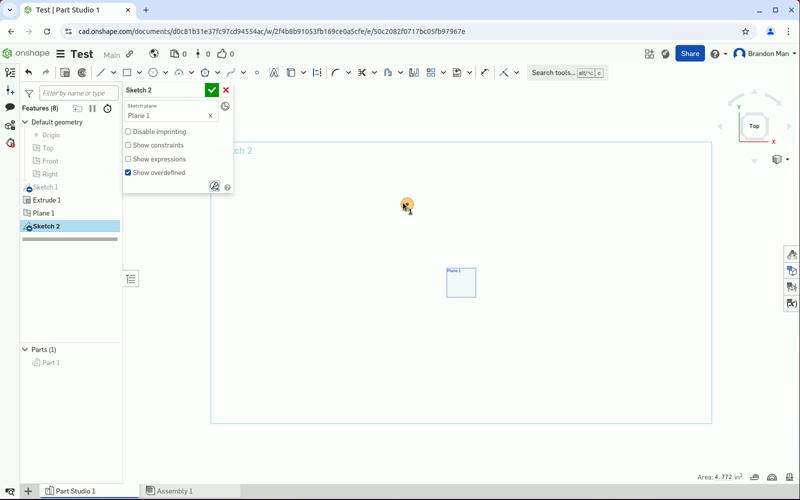
mouse_move(73, 352)
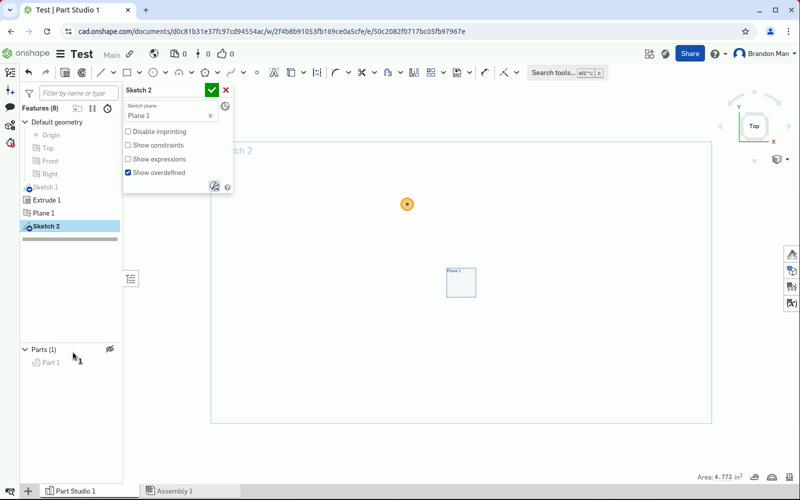
key(shift+y)
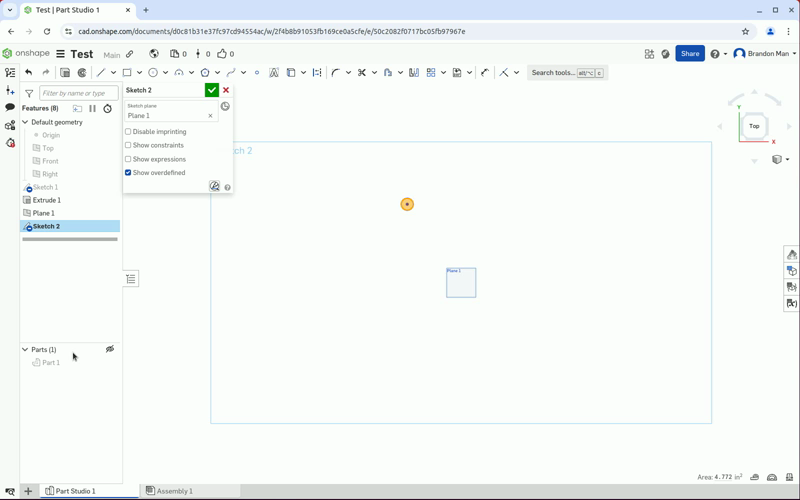
key(shift+e)
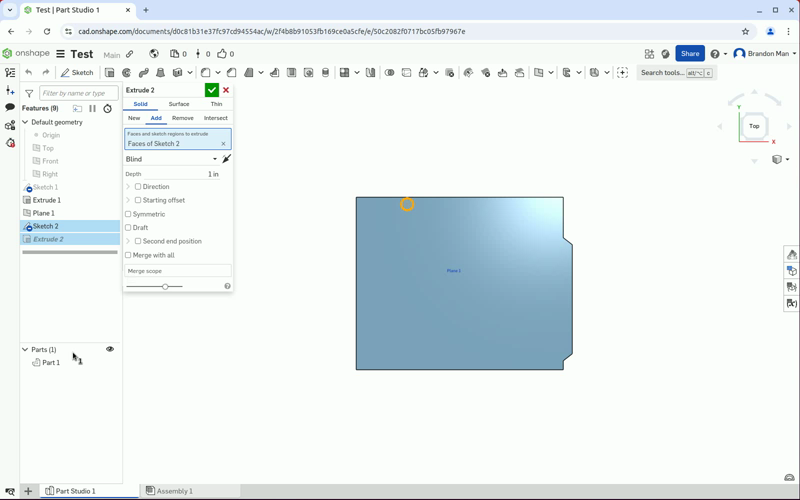
mouse_move(143, 106)
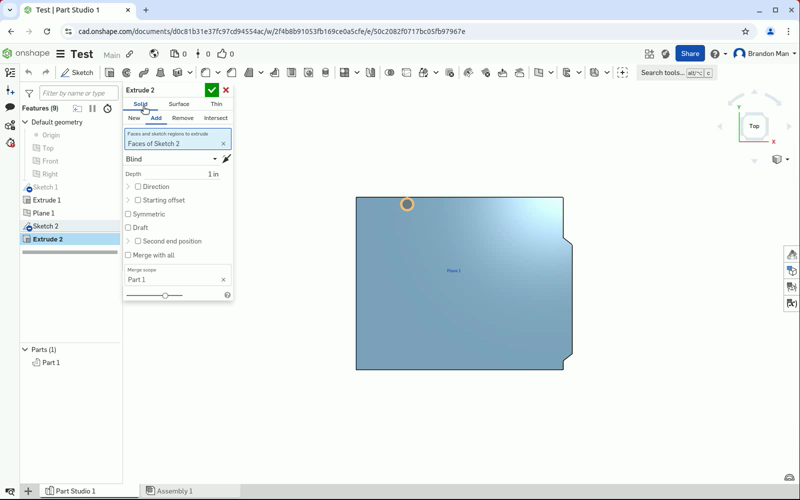
click(143, 106)
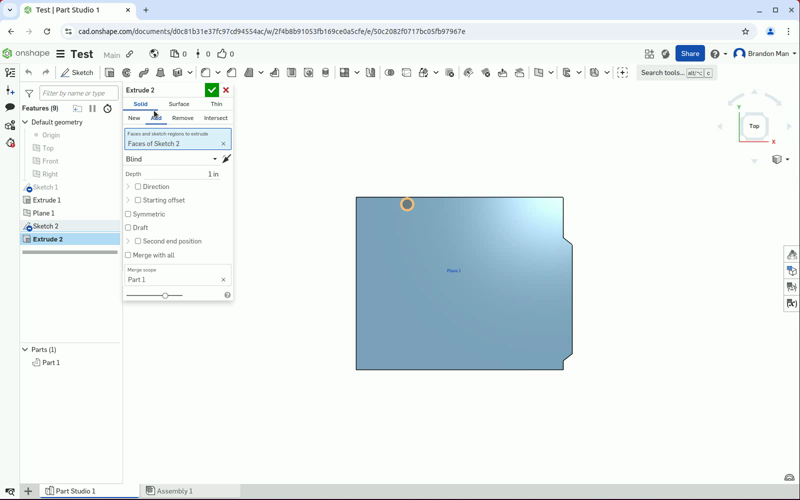
mouse_move(186, 120)
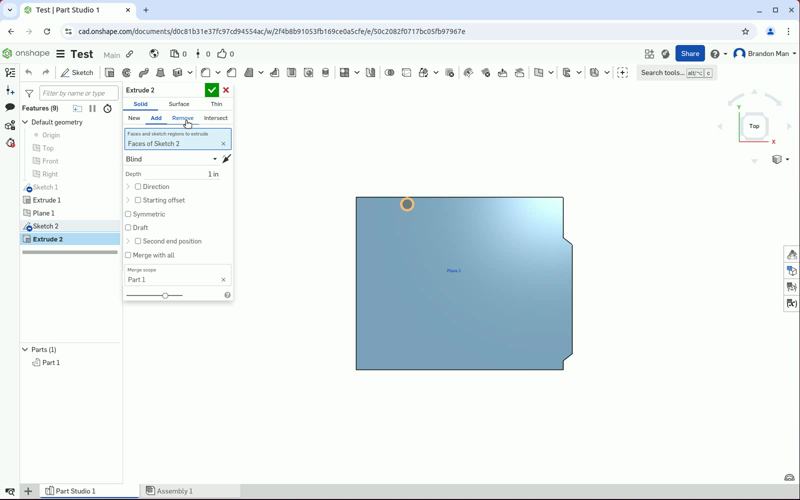
click(186, 120)
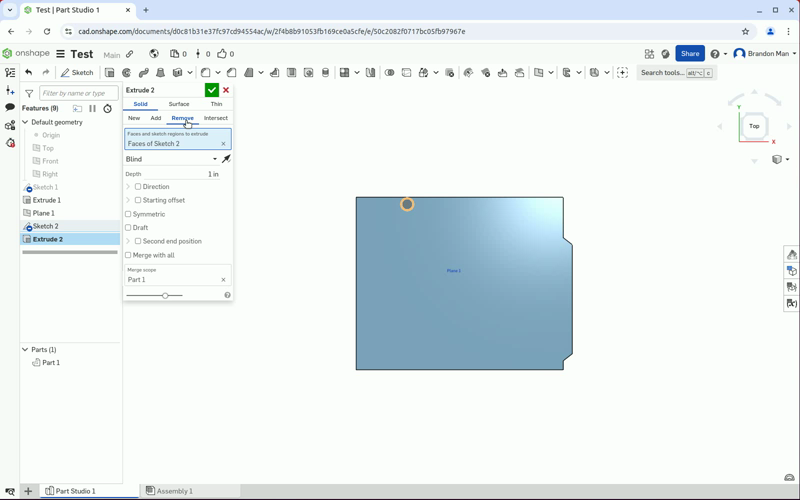
key(tab, 4)
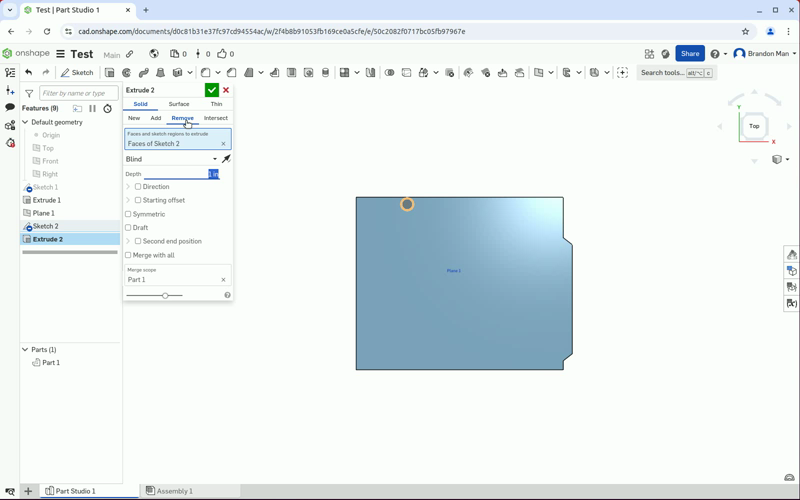
text(16.609)
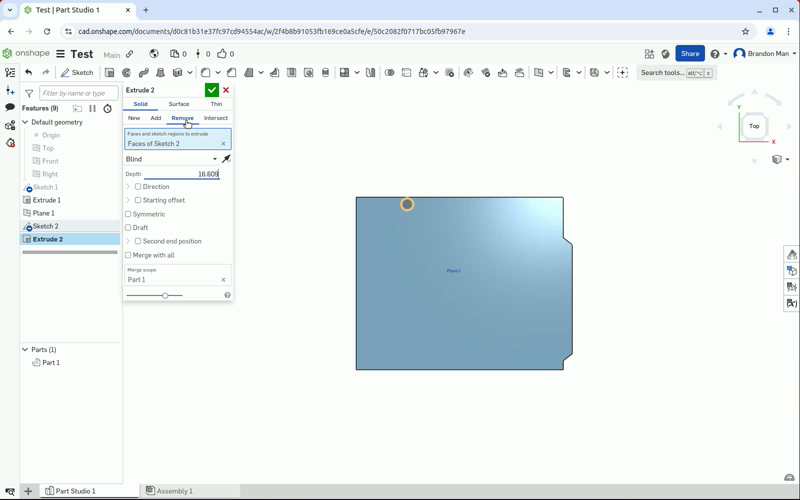
key(tab, 6)
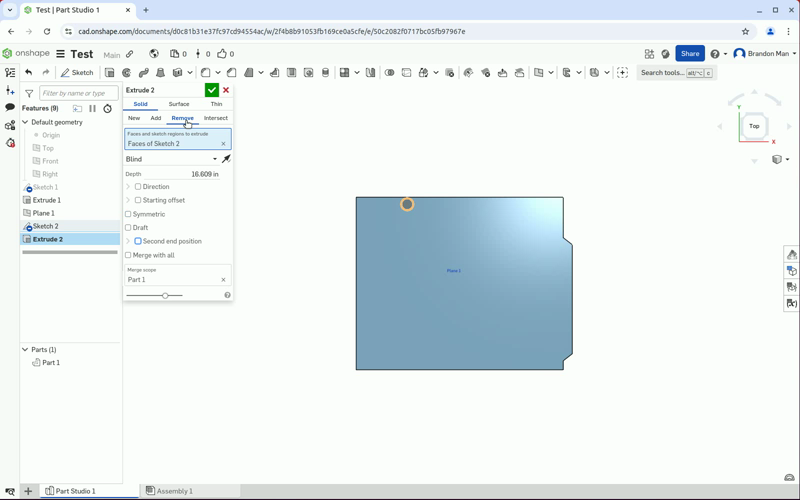
key(space)
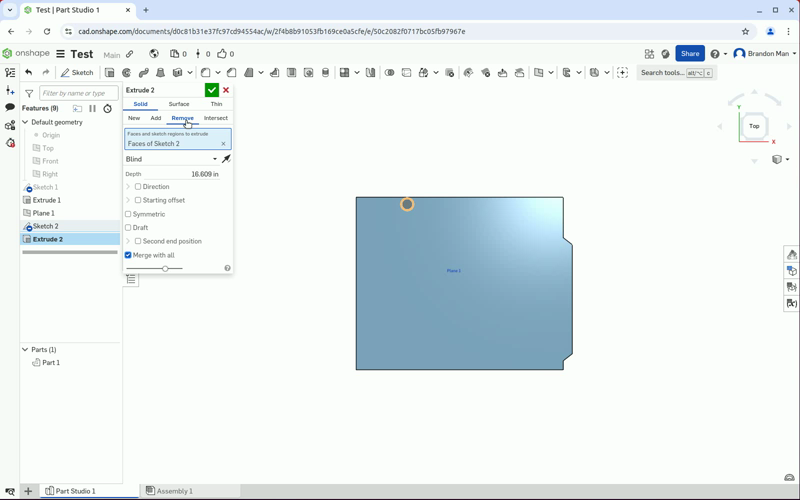
key(enter)
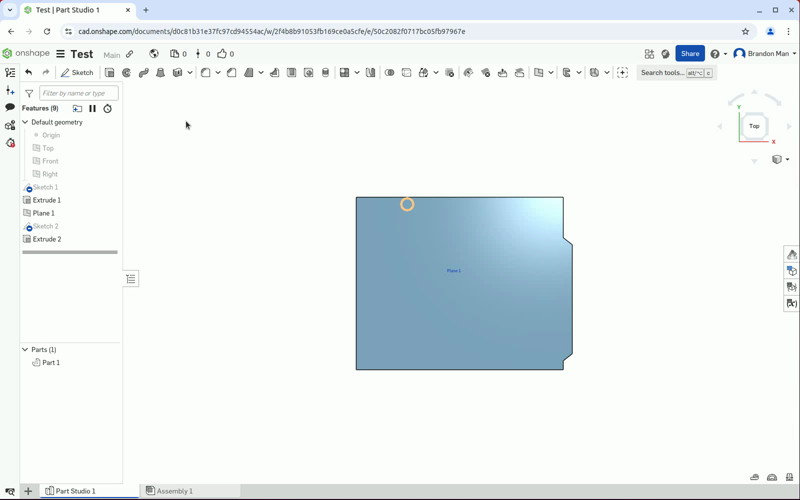
key(shift+h)
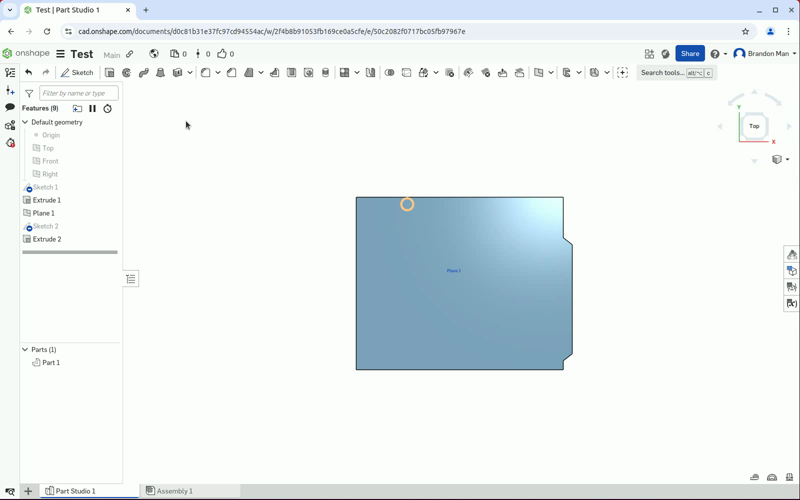
key(shift+h)
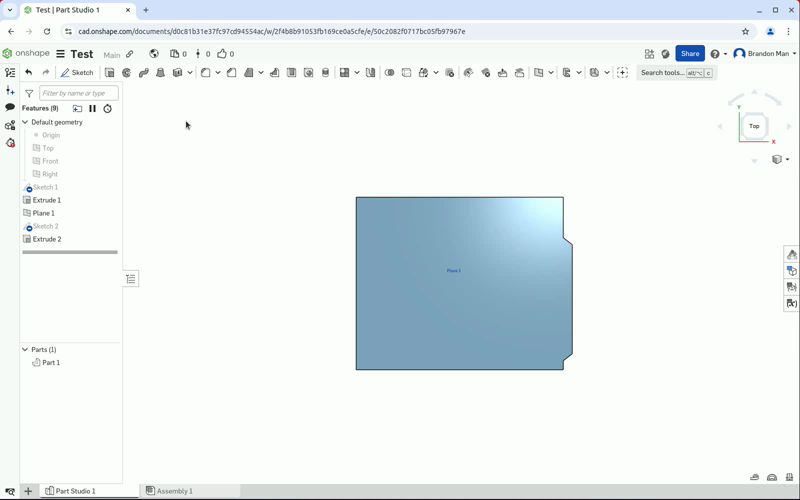
mouse_move(73, 189)
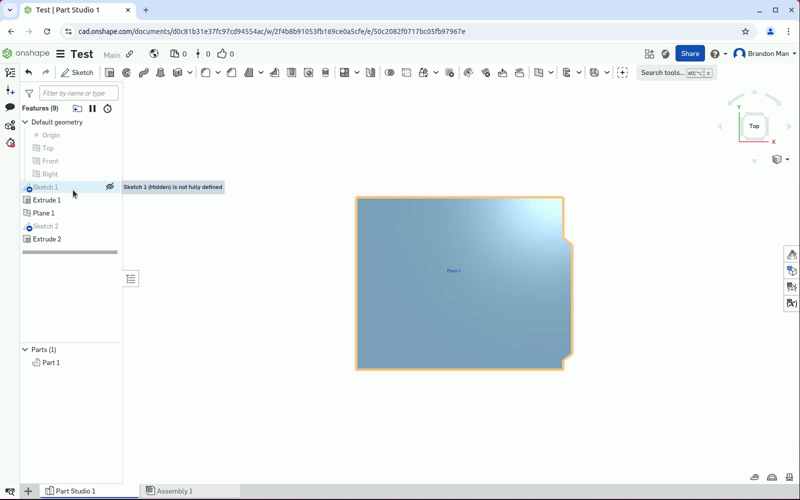
click(73, 189)
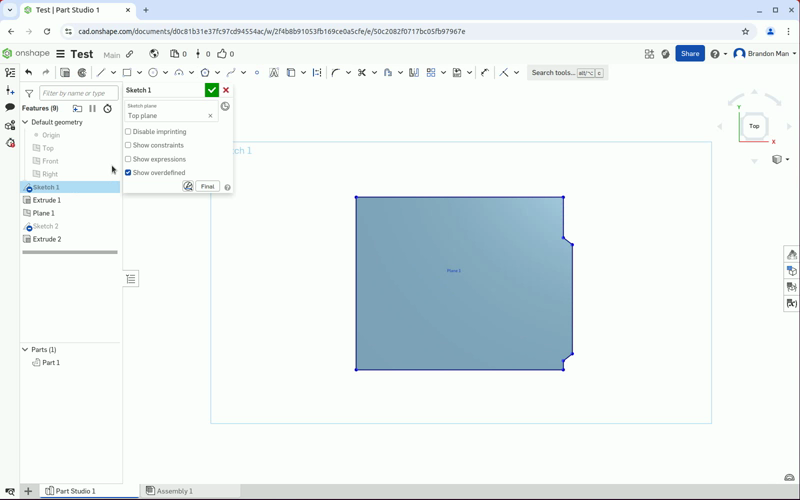
mouse_move(229, 92)
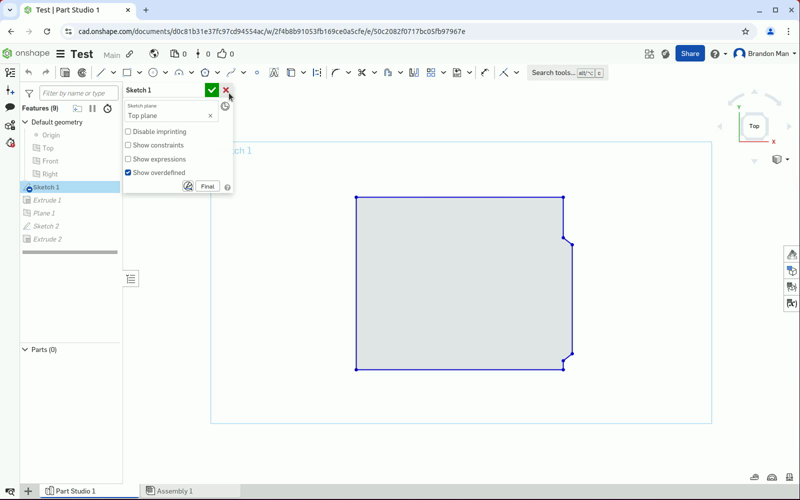
click(229, 92)
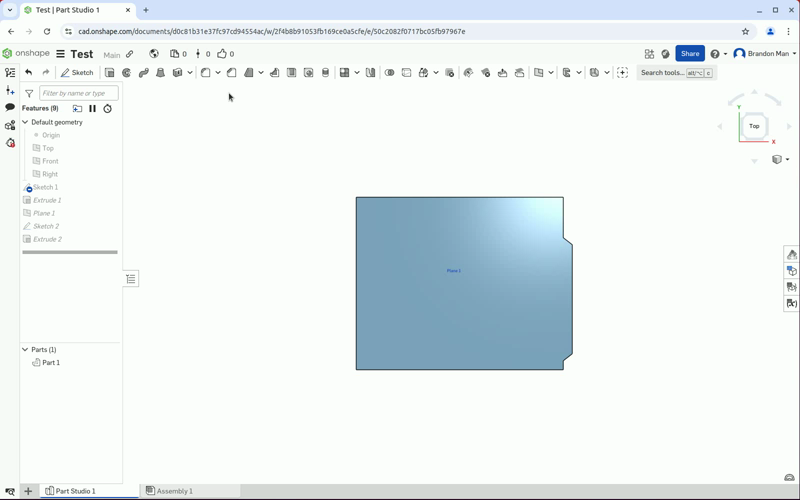
key(shift+s)
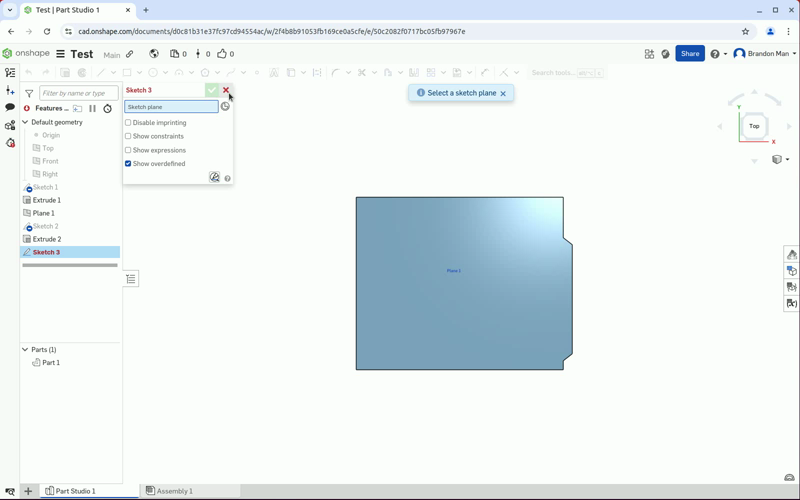
mouse_move(73, 215)
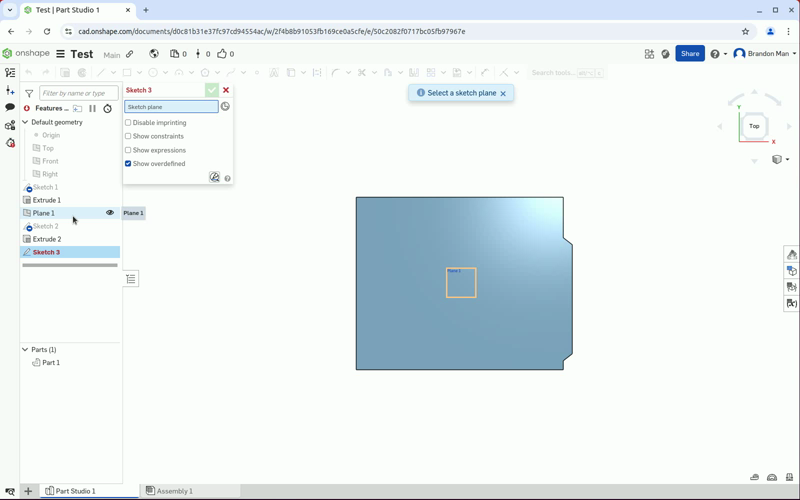
click(73, 215)
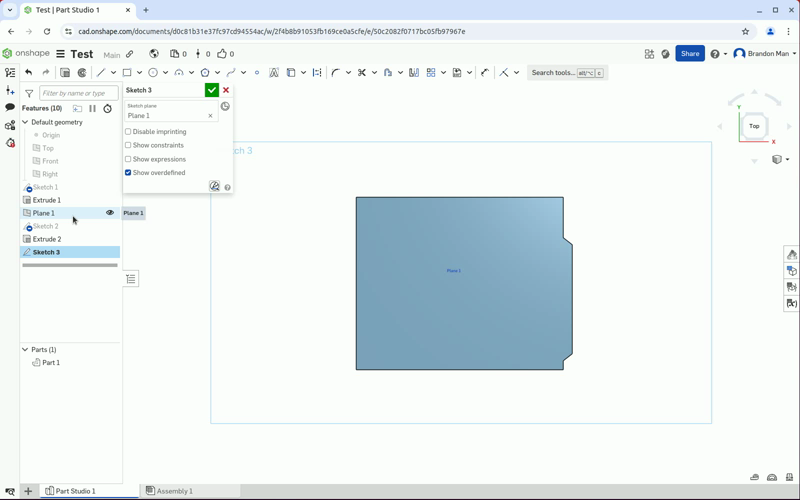
mouse_move(73, 352)
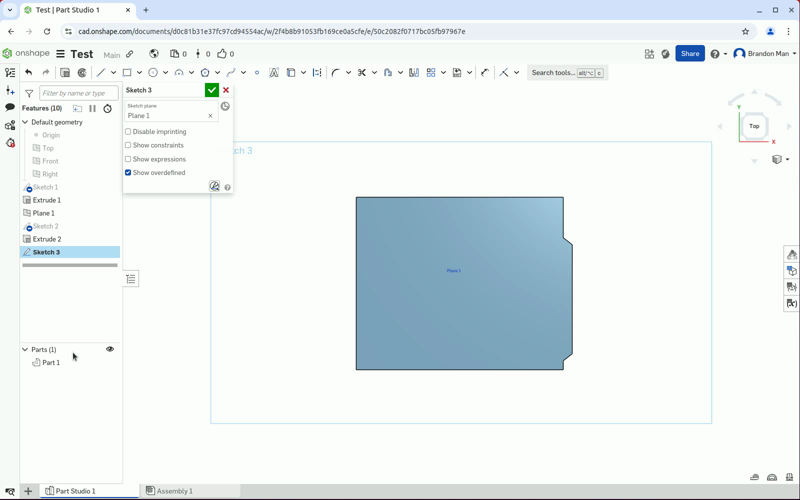
key(y)
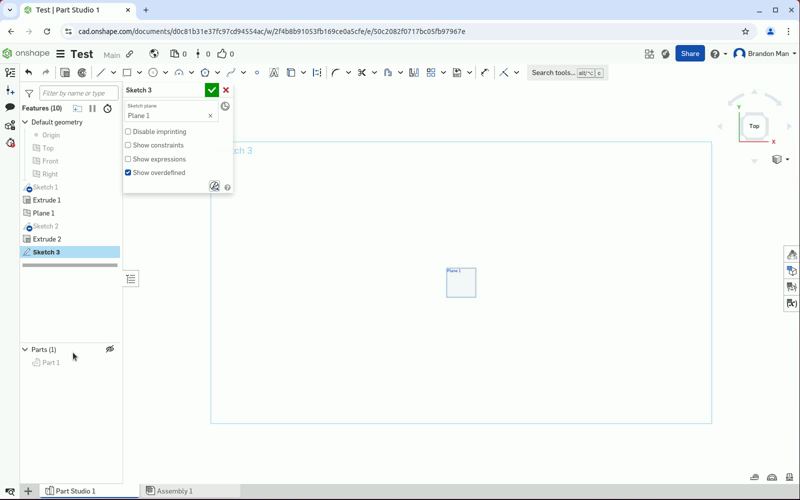
key(c)
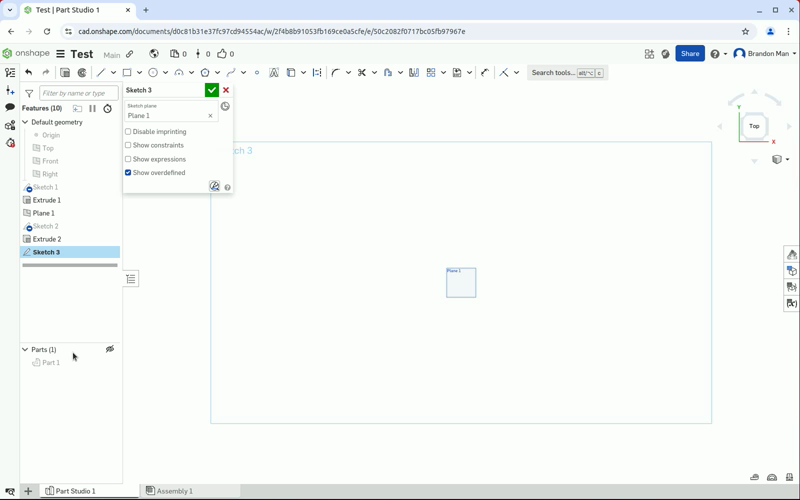
key_down(shift)
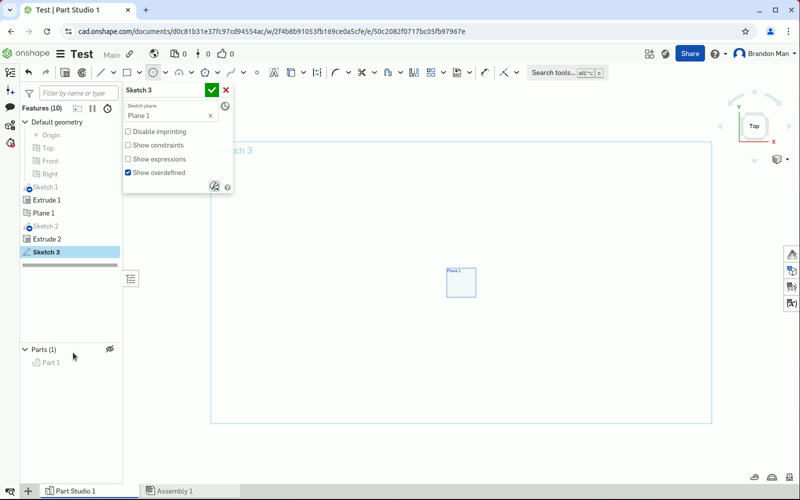
mouse_move(564, 254)
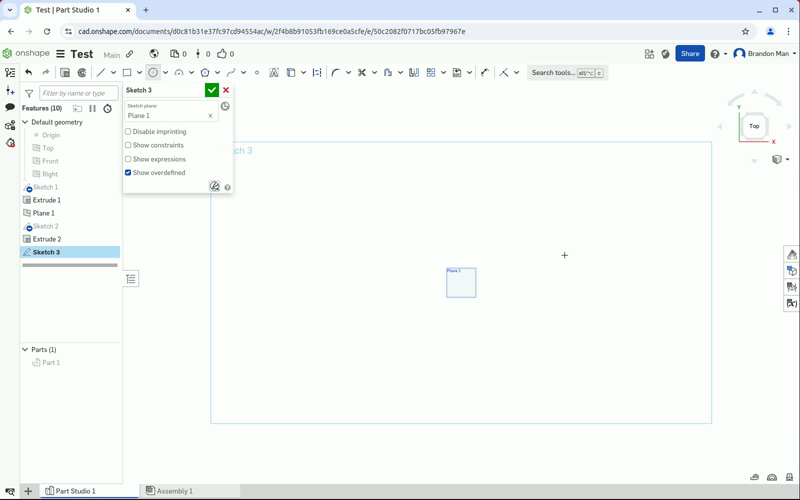
click(564, 254)
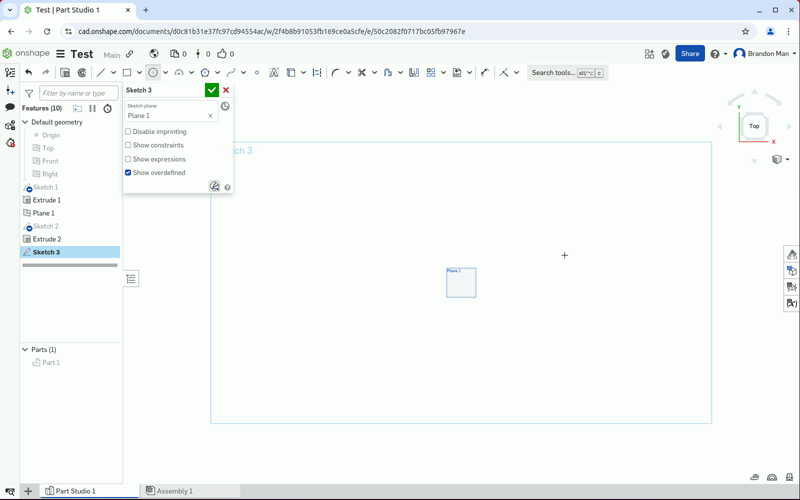
key_up(shift)
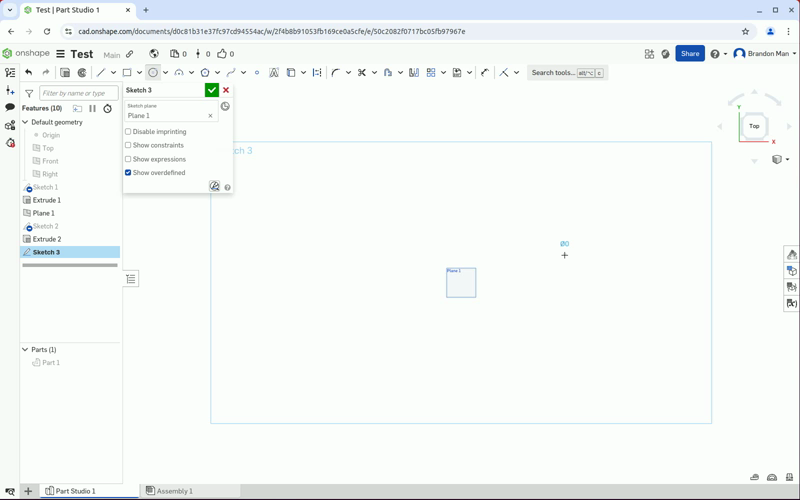
mouse_move(570, 254)
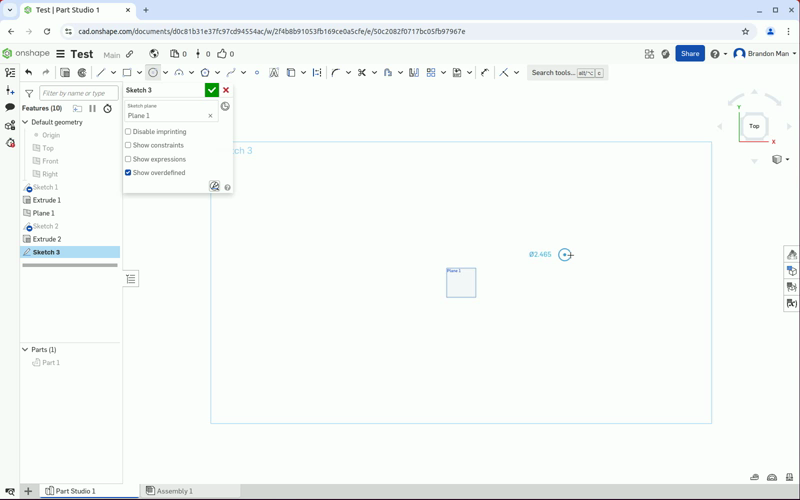
click(570, 254)
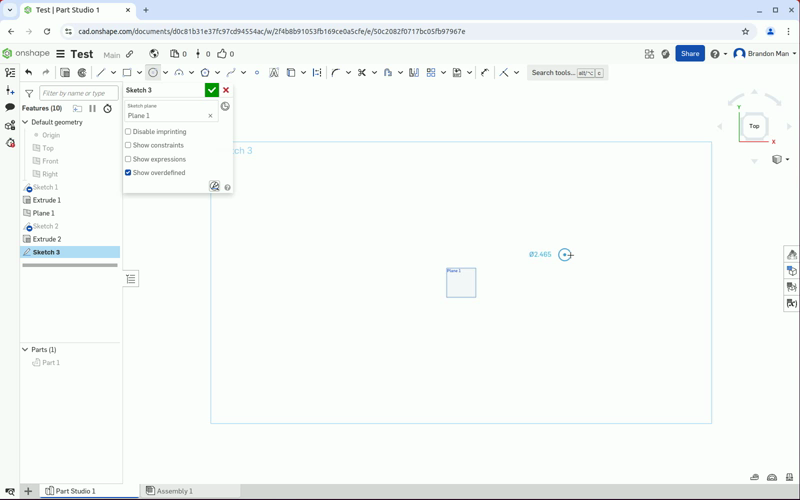
key(esc)
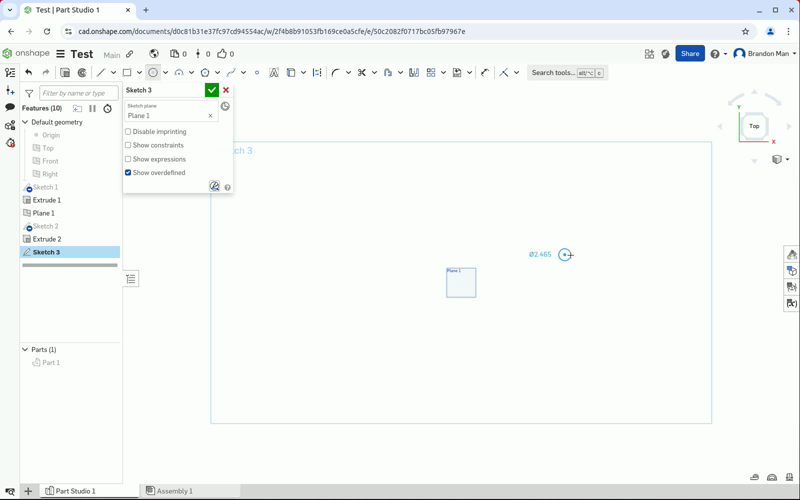
mouse_move(565, 254)
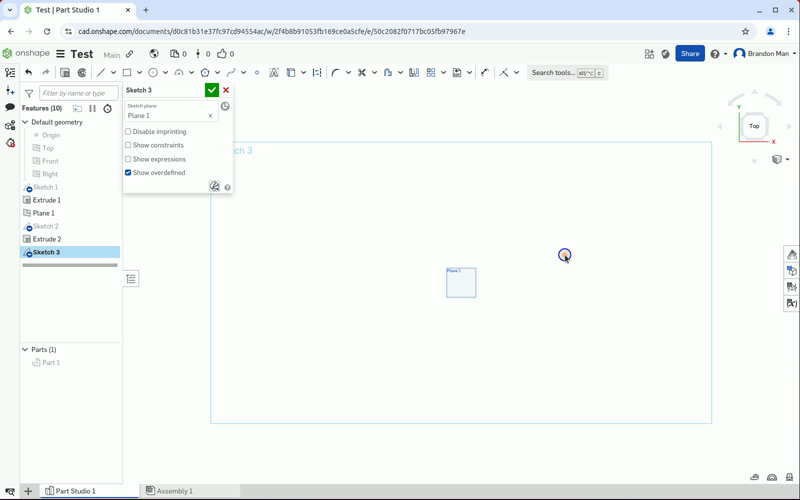
scroll(6)
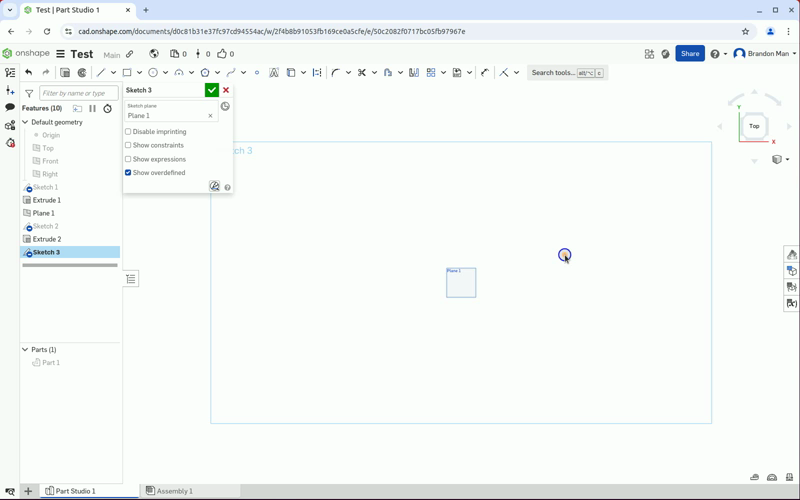
scroll(6)
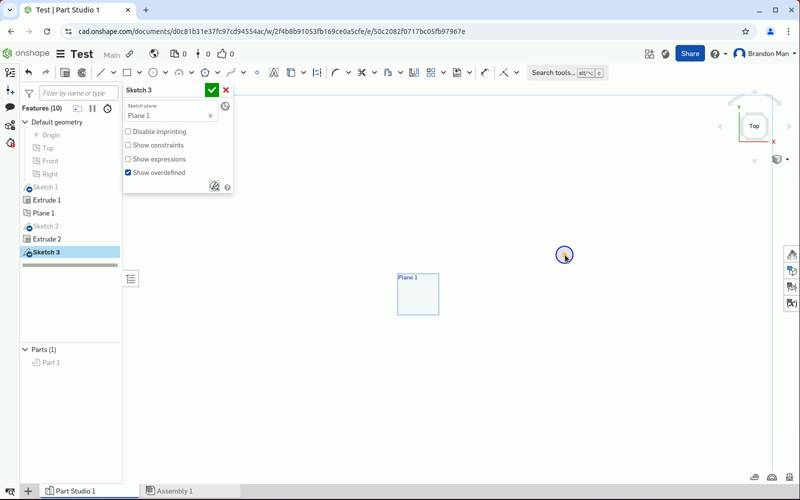
scroll(6)
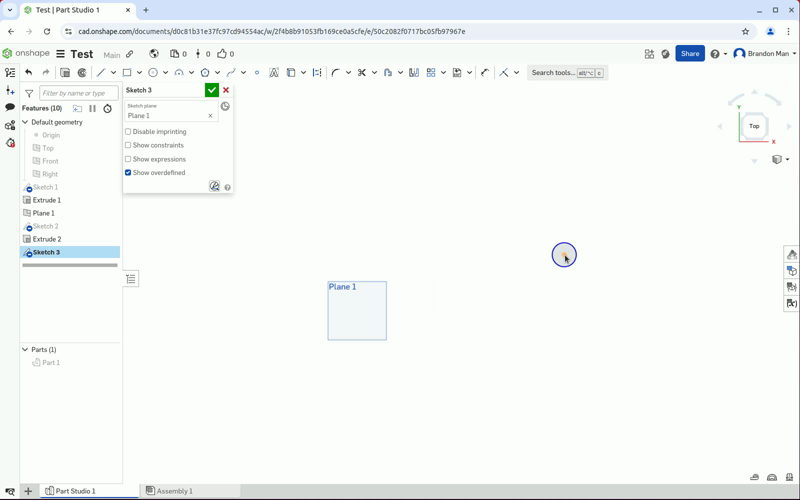
scroll(6)
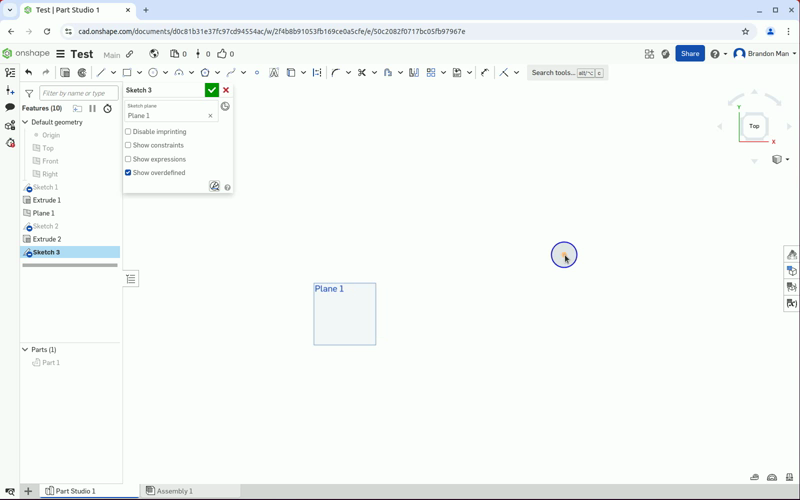
scroll(6)
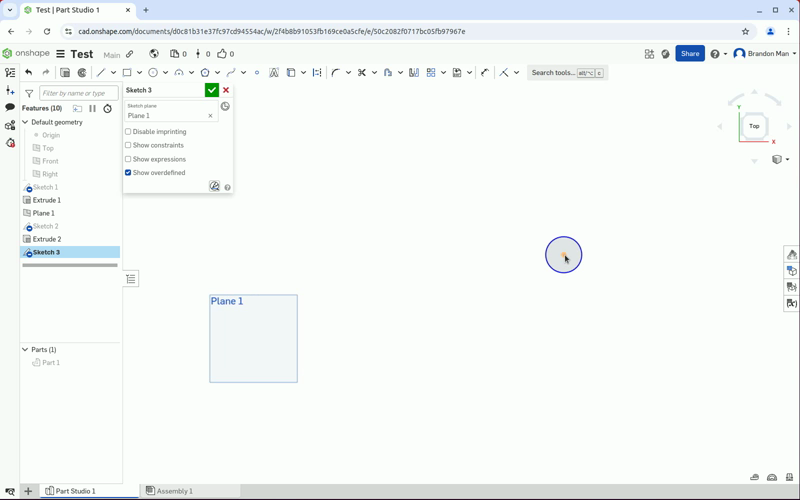
scroll(6)
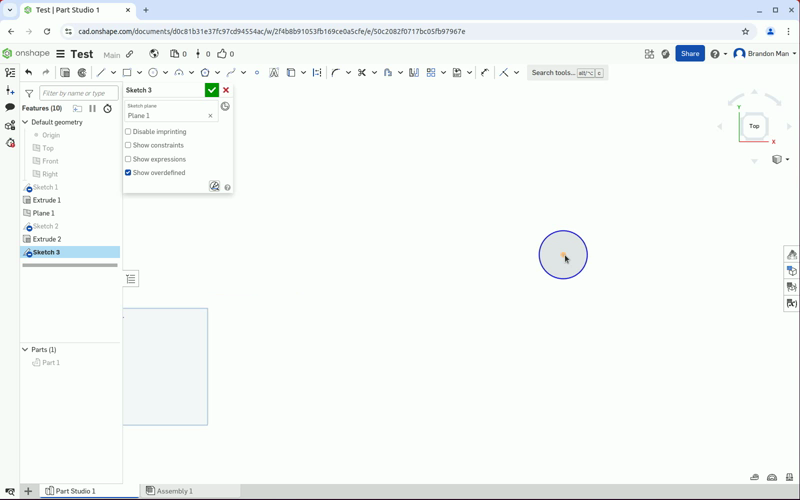
scroll(6)
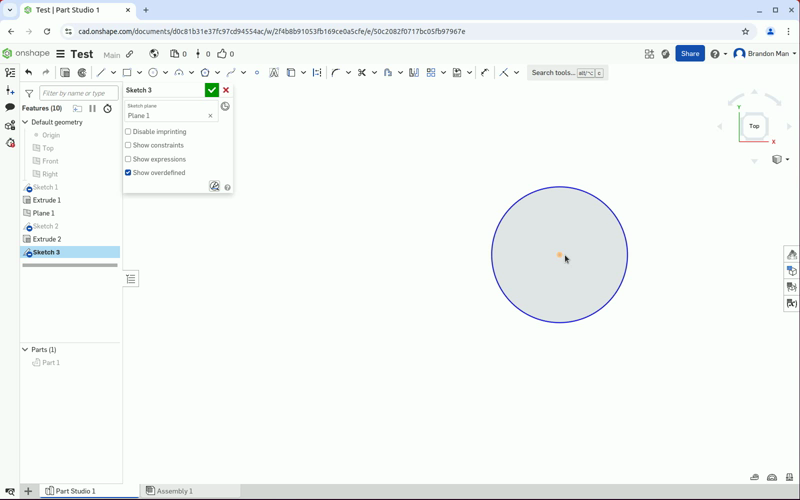
click(565, 254)
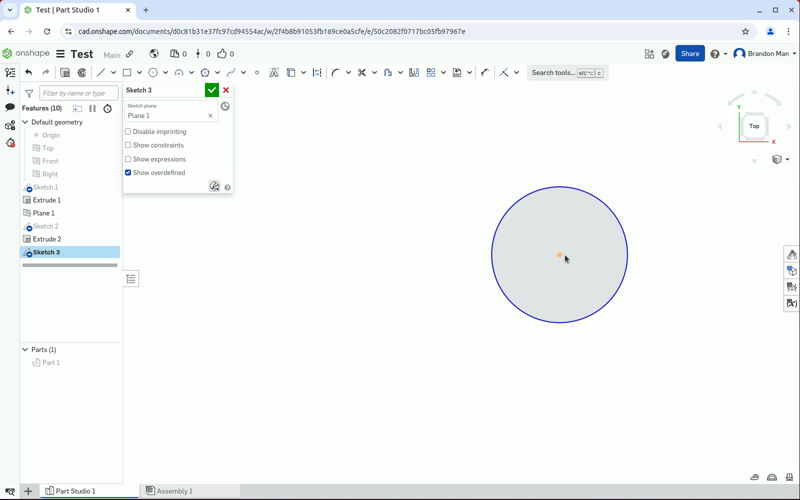
scroll(-6)
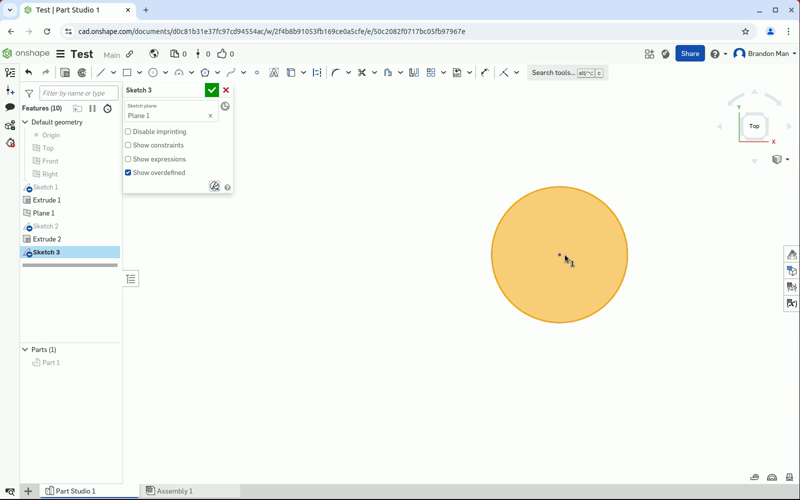
scroll(-6)
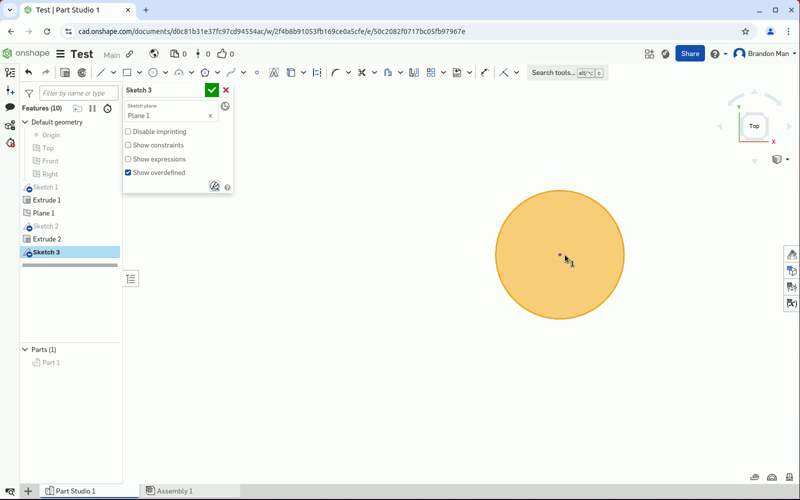
scroll(-6)
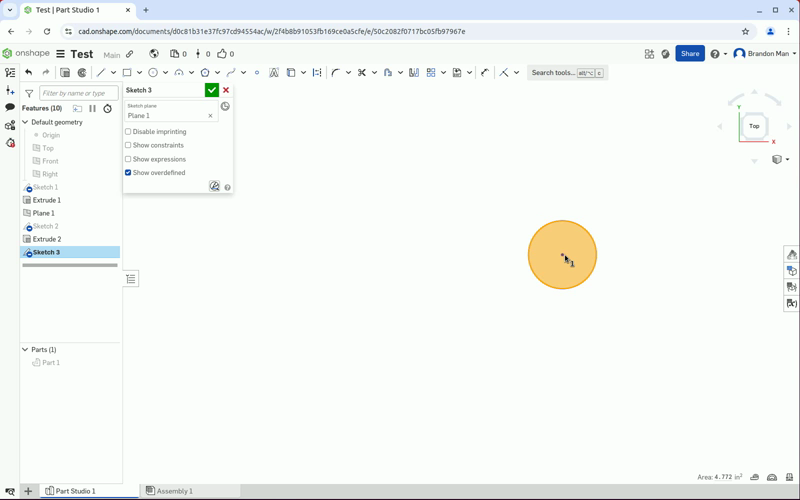
scroll(-6)
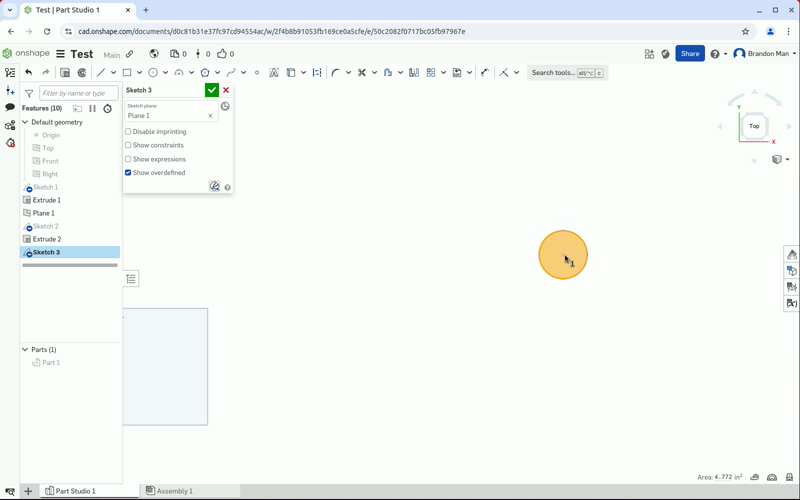
scroll(-6)
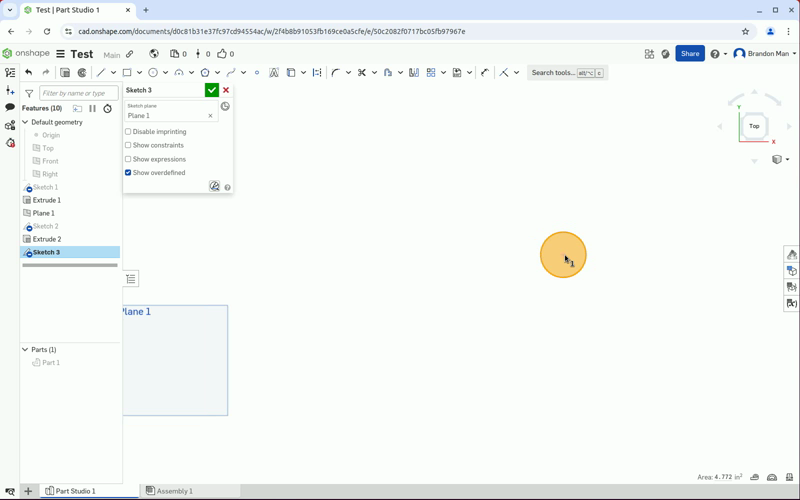
scroll(-6)
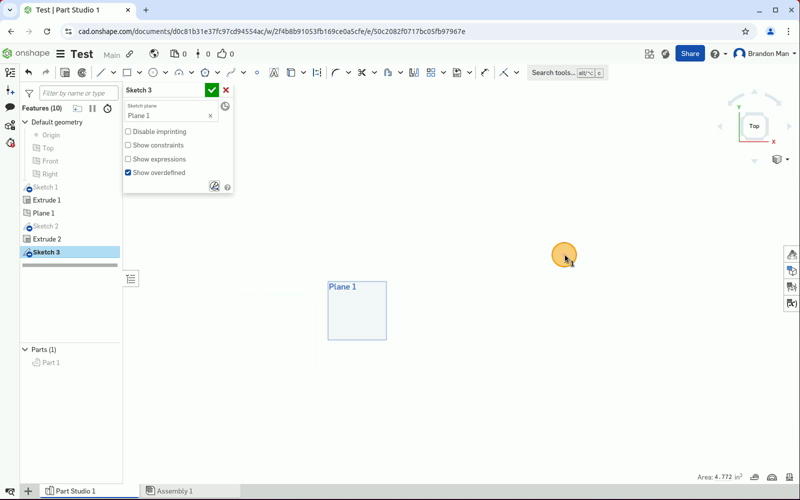
scroll(-6)
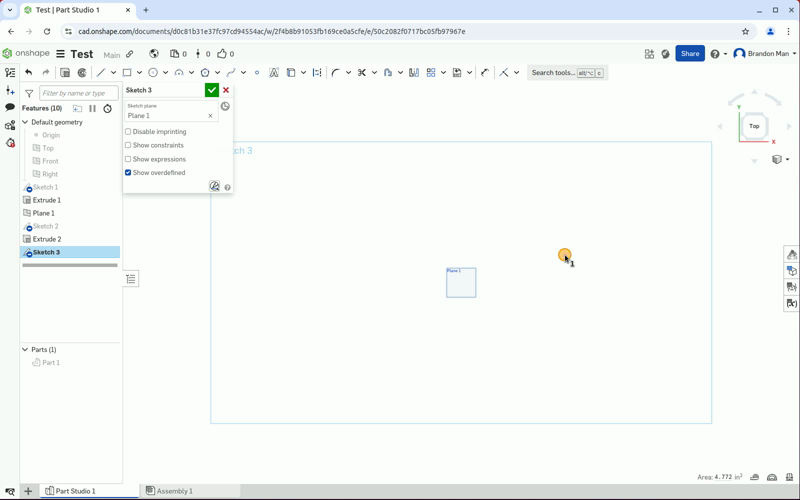
mouse_move(73, 352)
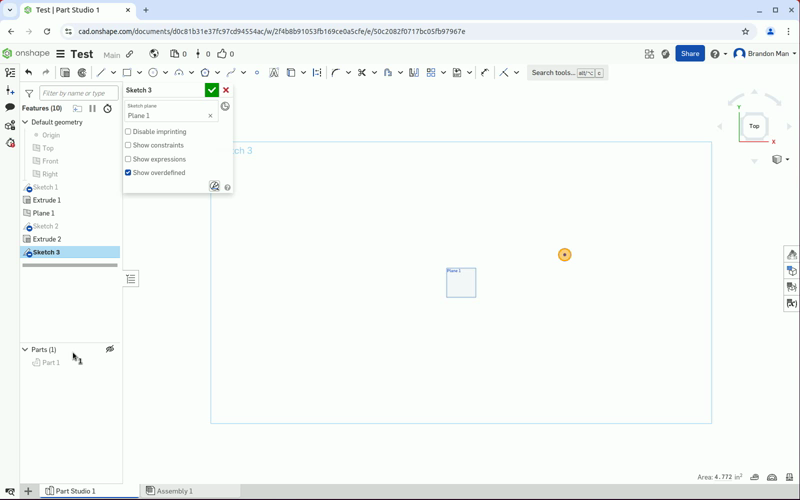
key(shift+y)
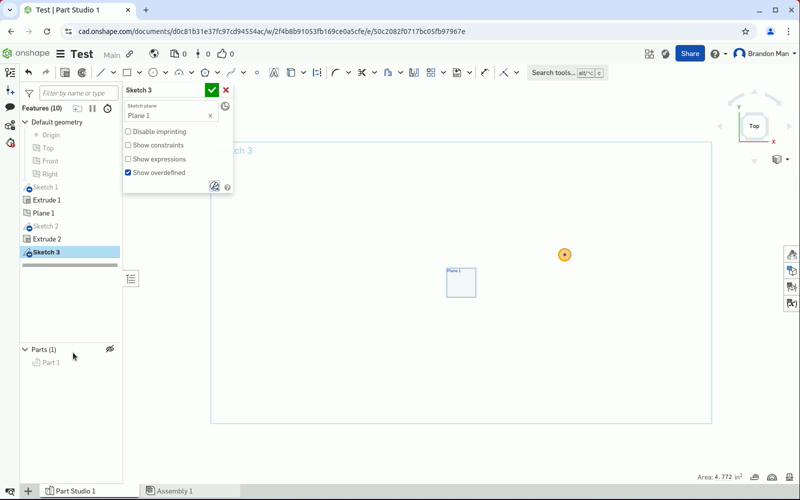
key(shift+e)
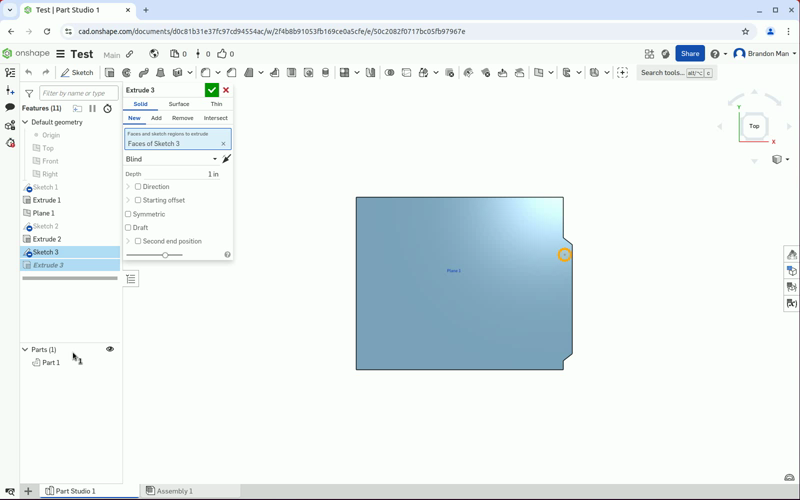
mouse_move(143, 106)
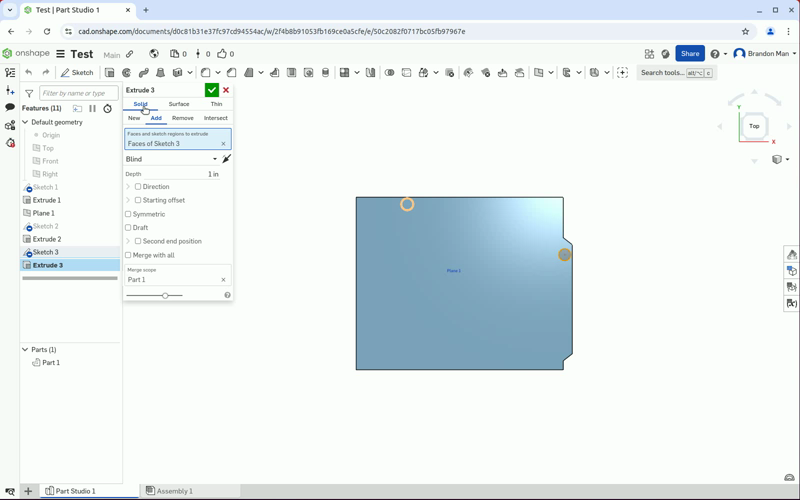
click(143, 106)
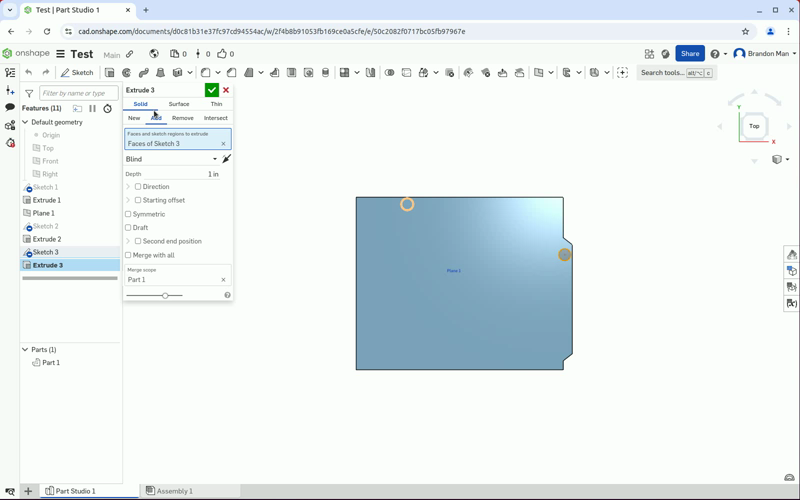
mouse_move(186, 120)
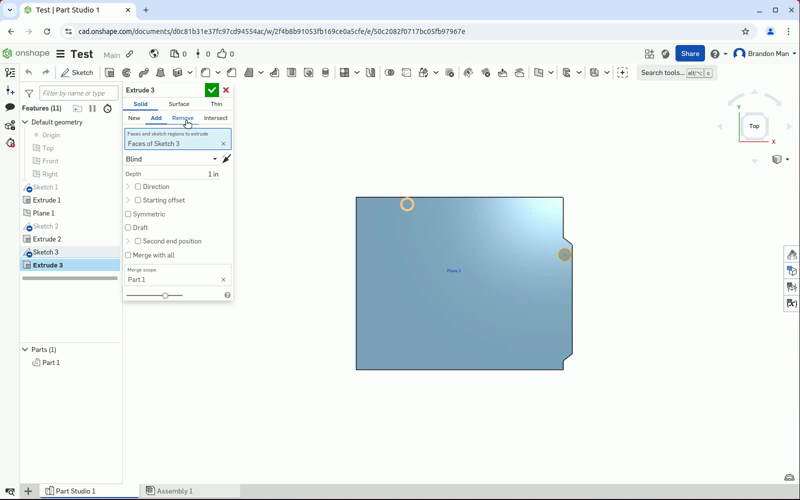
click(186, 120)
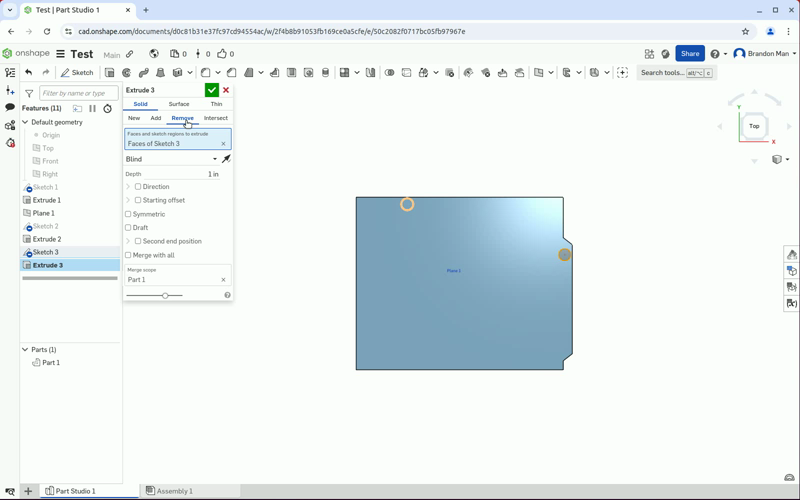
key(tab, 4)
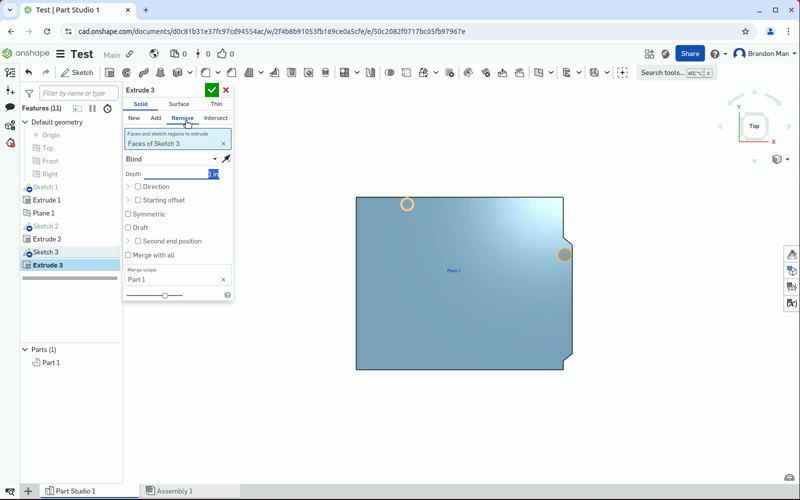
text(16.609)
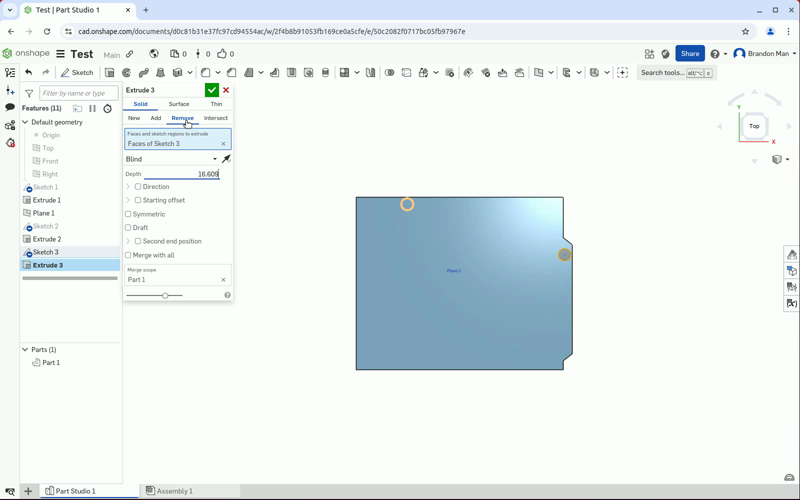
key(tab, 6)
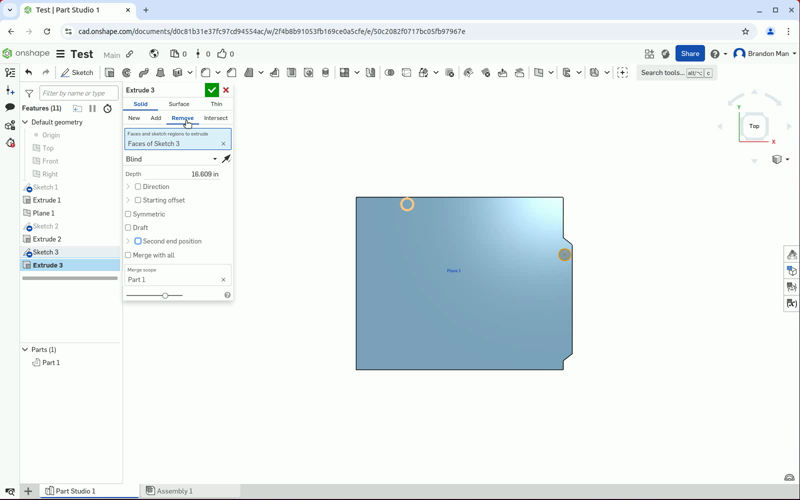
key(space)
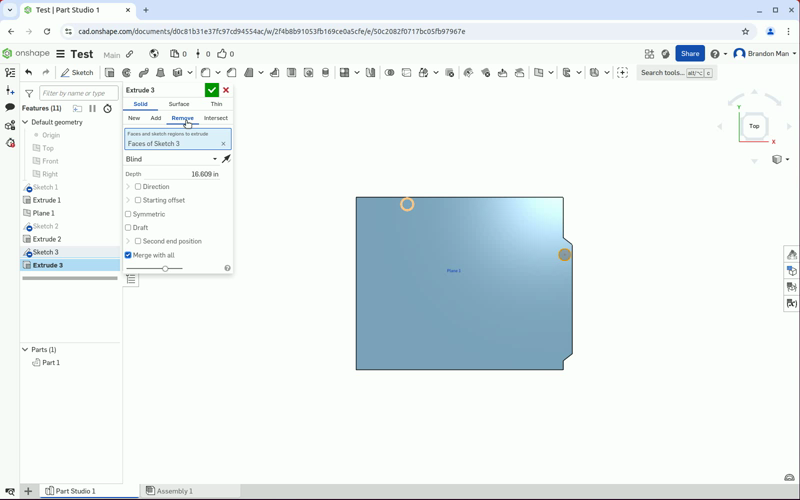
key(enter)
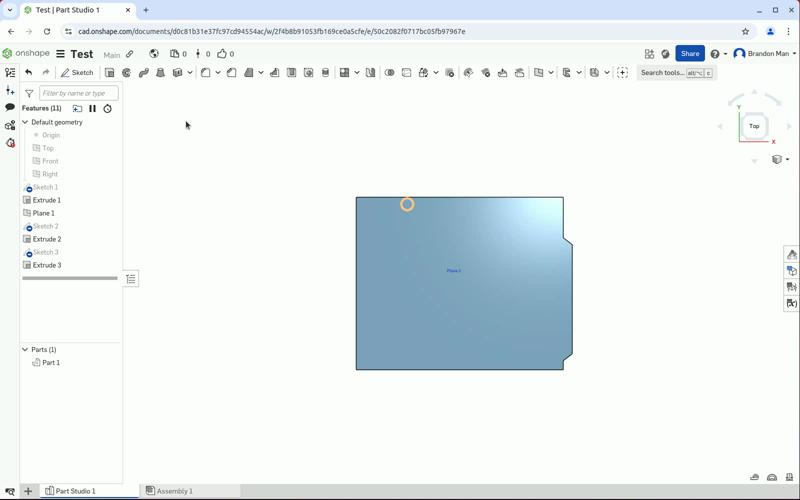
key(shift+h)
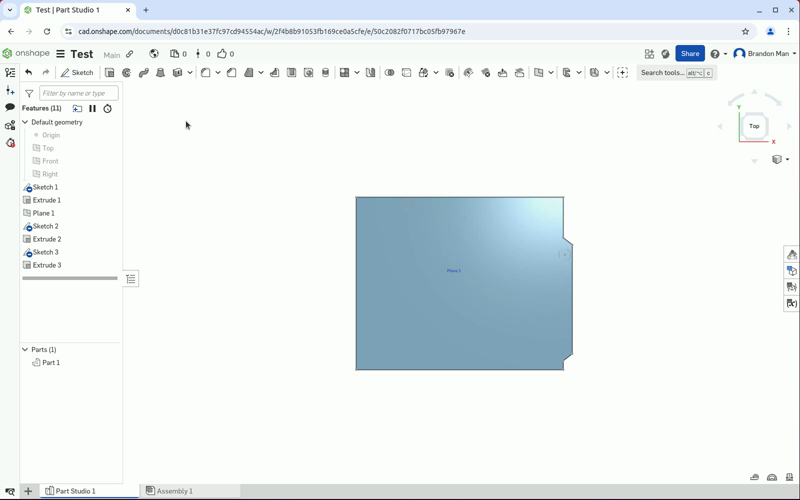
key(shift+h)
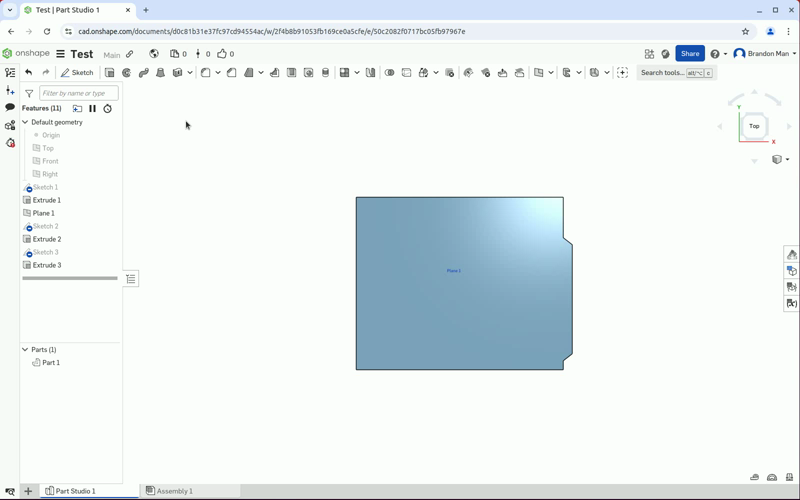
mouse_move(73, 189)
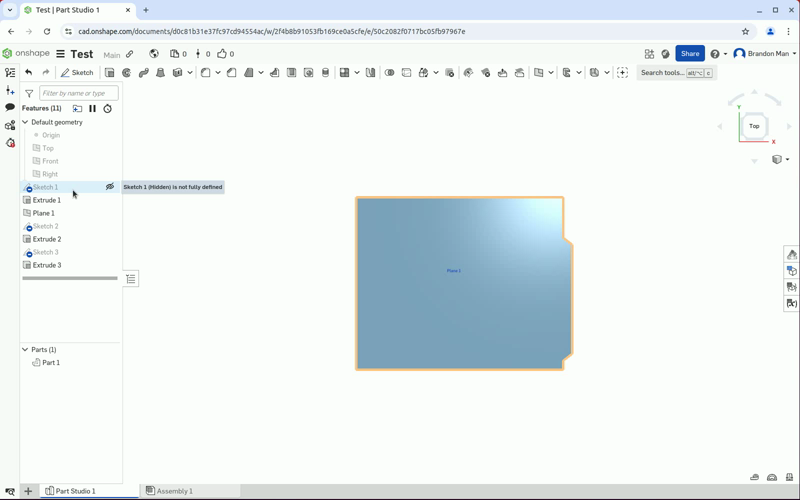
click(73, 189)
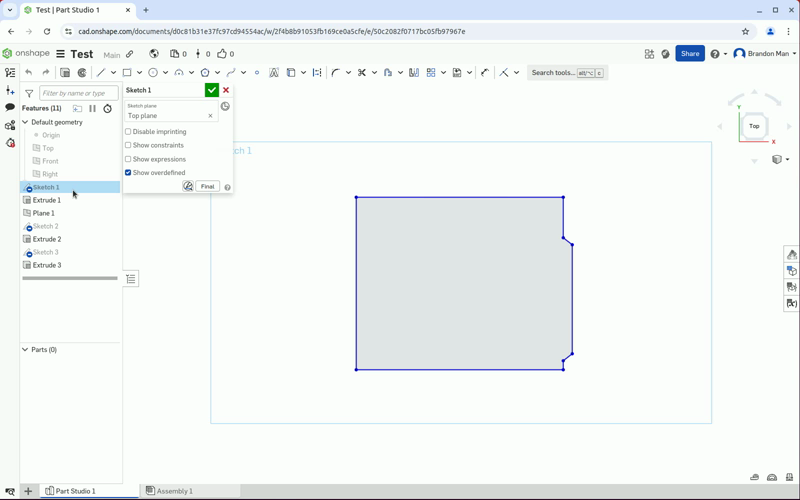
mouse_move(229, 92)
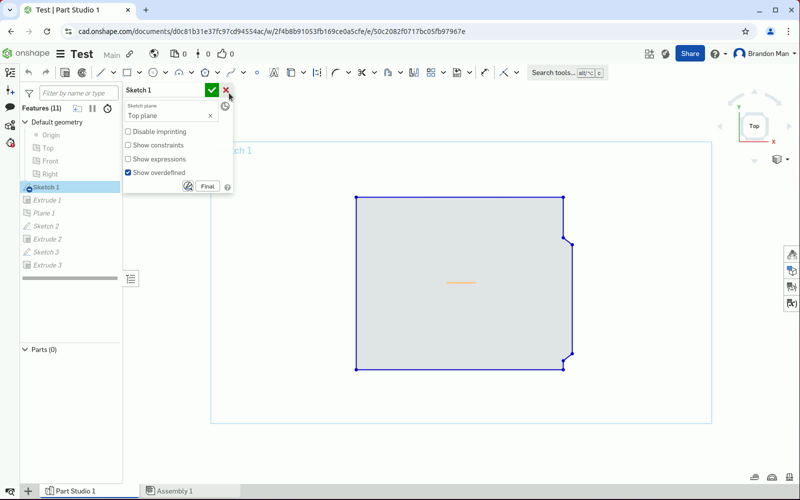
click(229, 92)
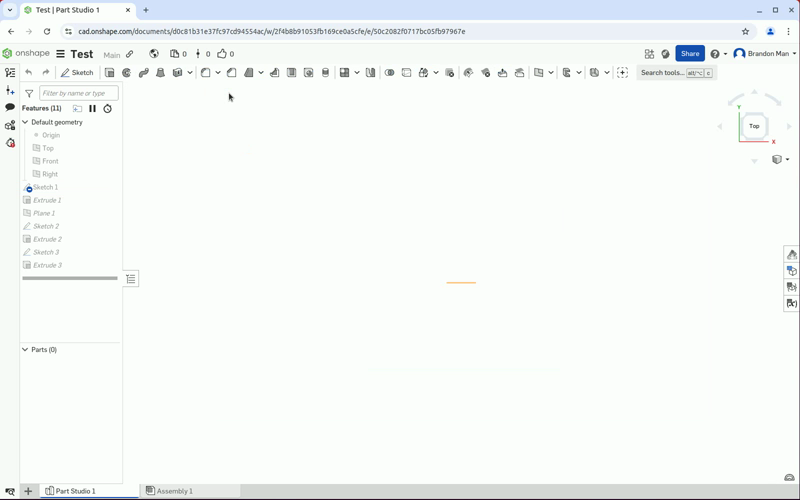
key(shift+s)
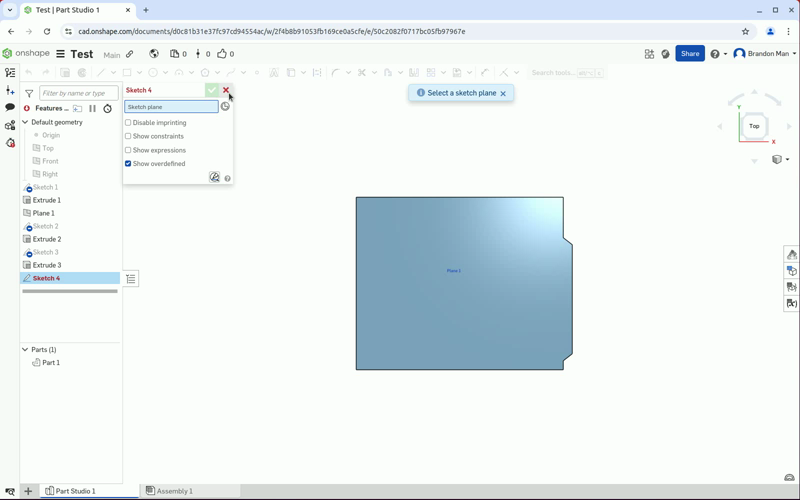
mouse_move(73, 215)
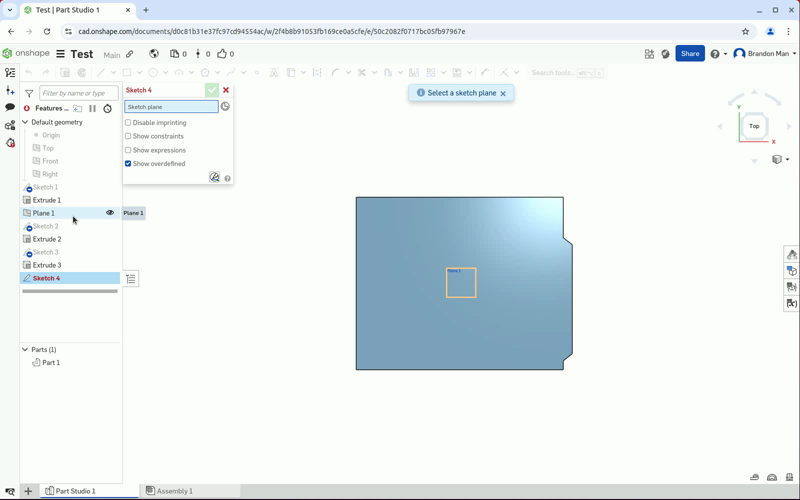
click(73, 215)
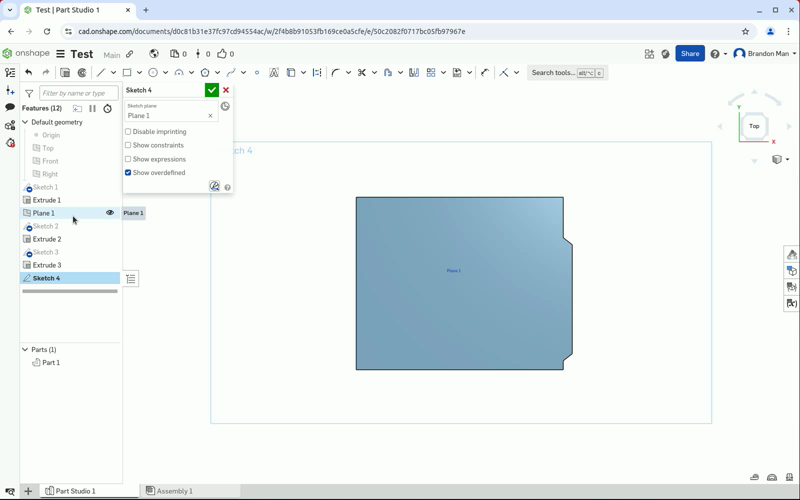
mouse_move(73, 352)
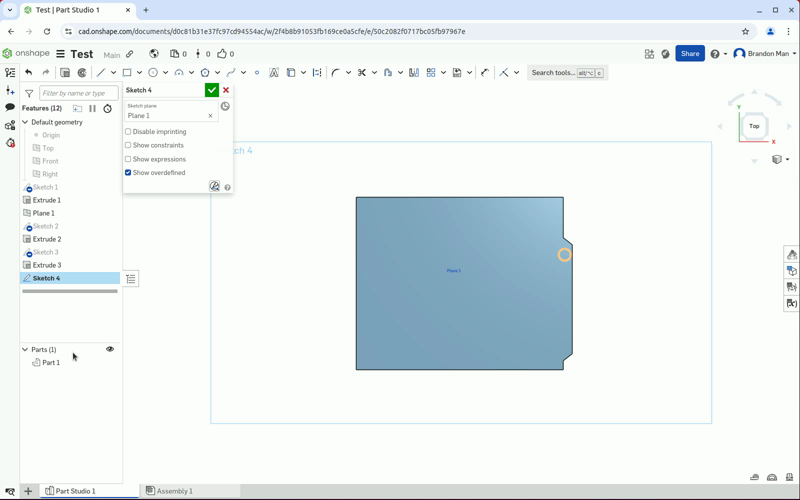
key(y)
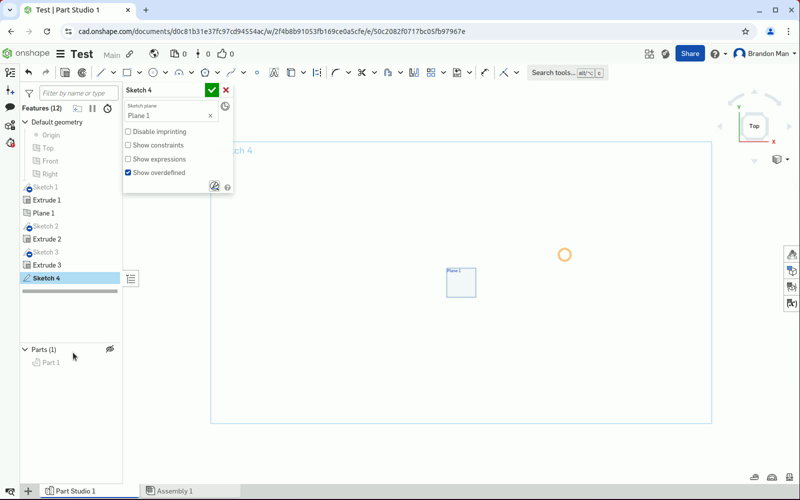
key(c)
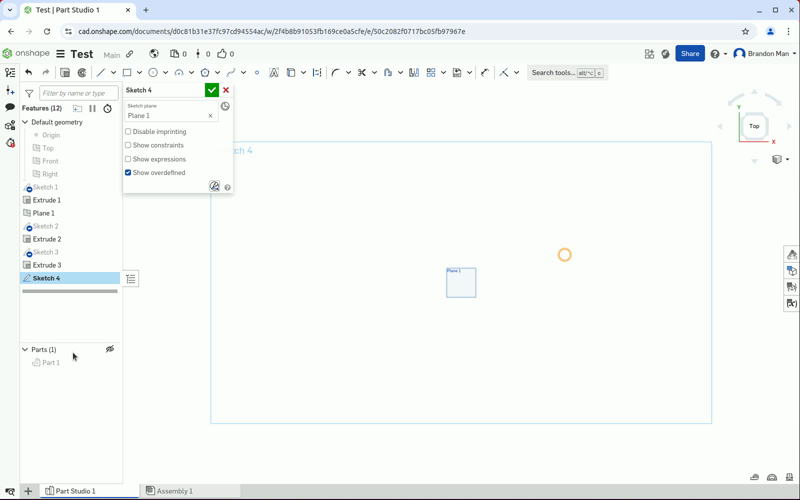
key_down(shift)
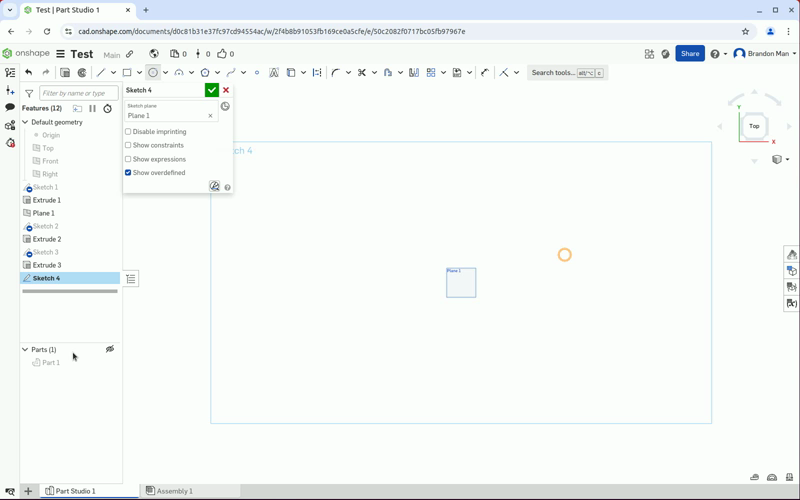
mouse_move(402, 361)
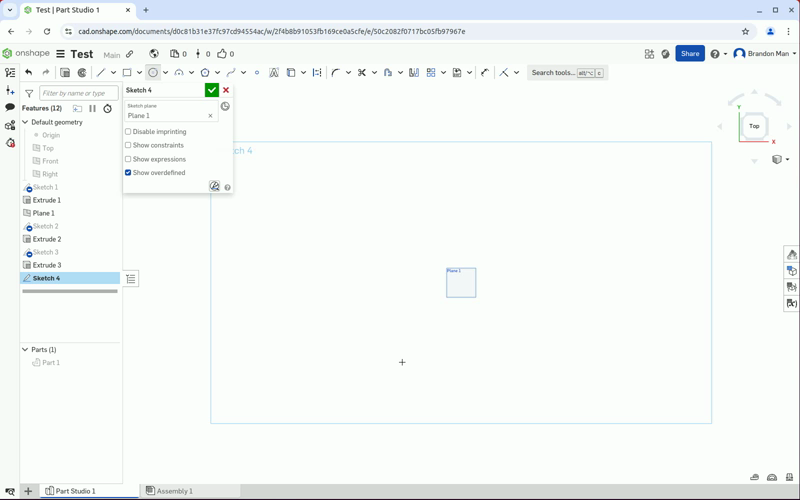
click(402, 361)
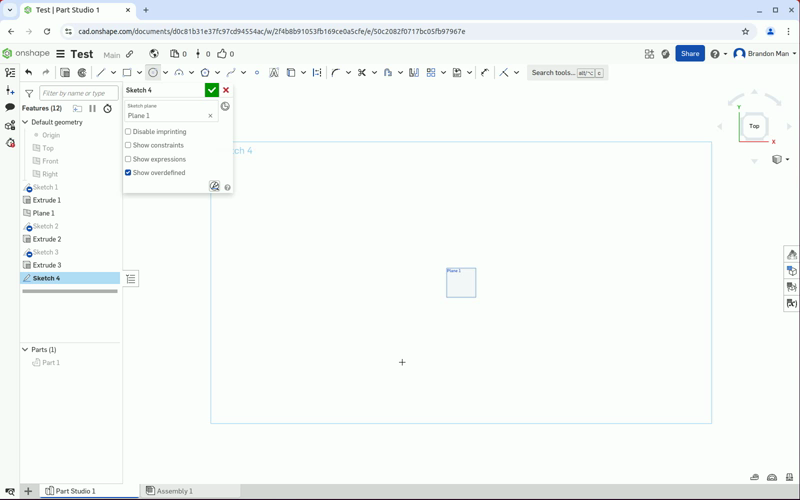
key_up(shift)
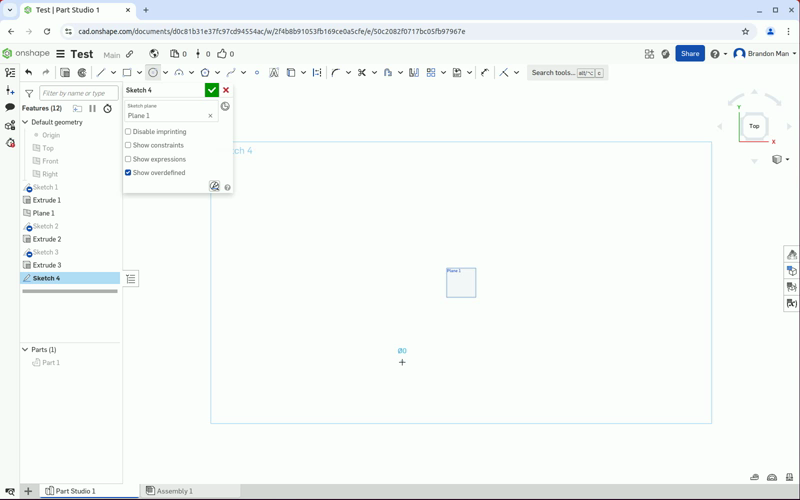
mouse_move(408, 361)
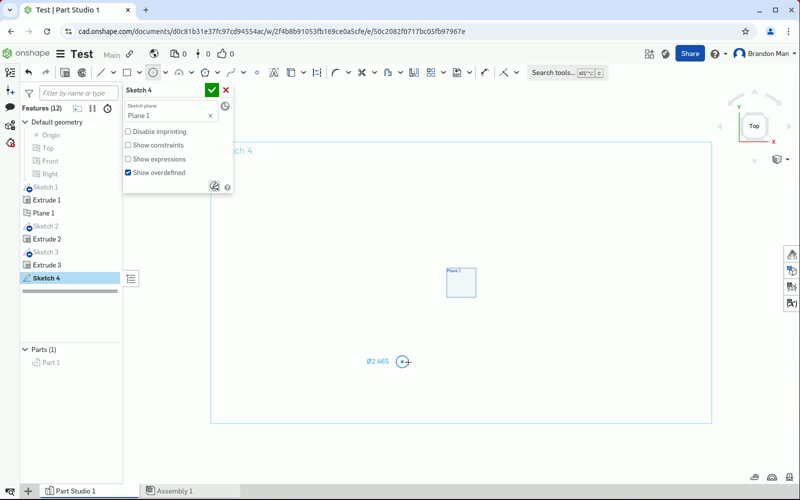
click(408, 361)
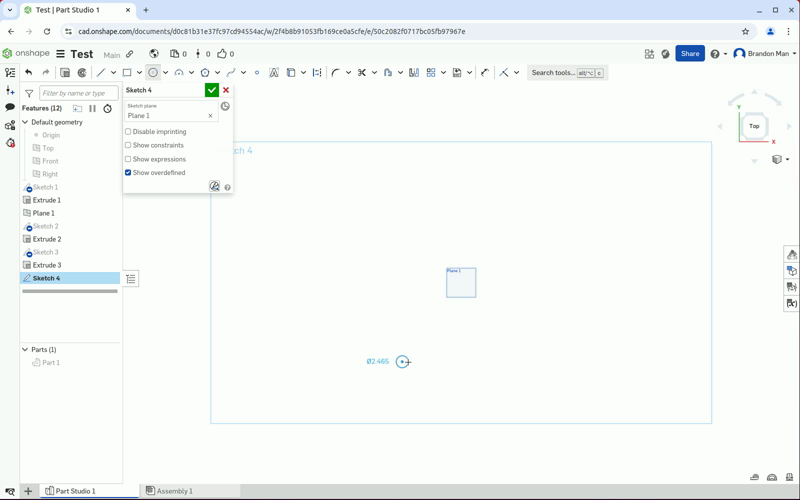
key(esc)
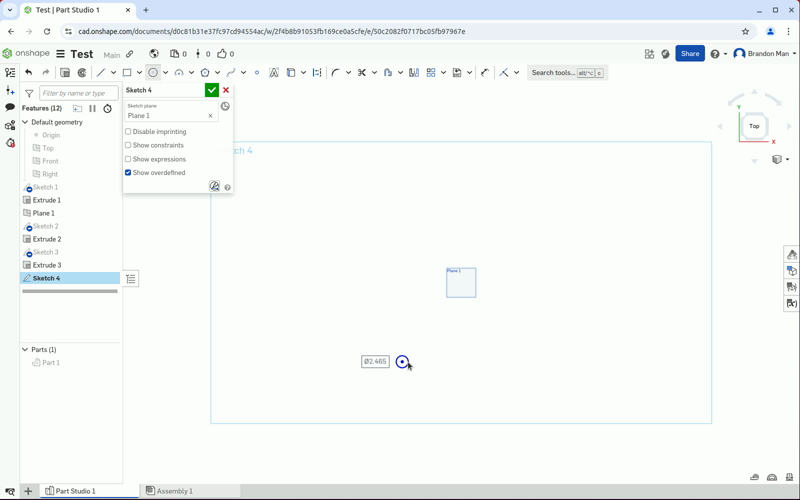
mouse_move(404, 357)
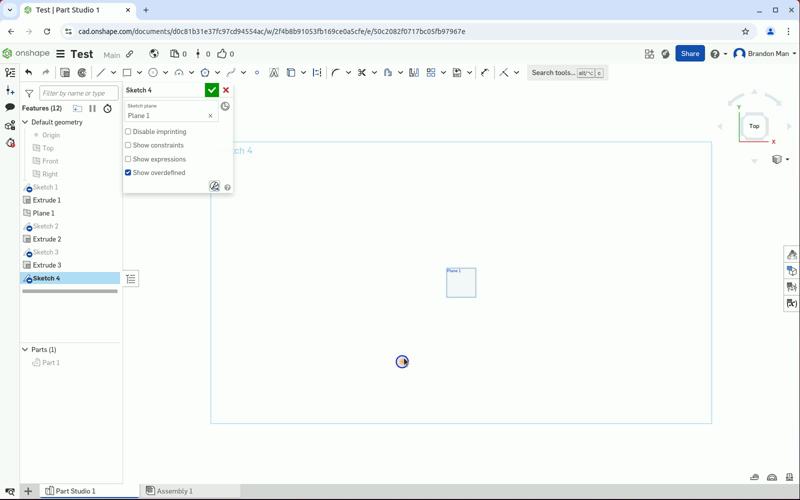
scroll(6)
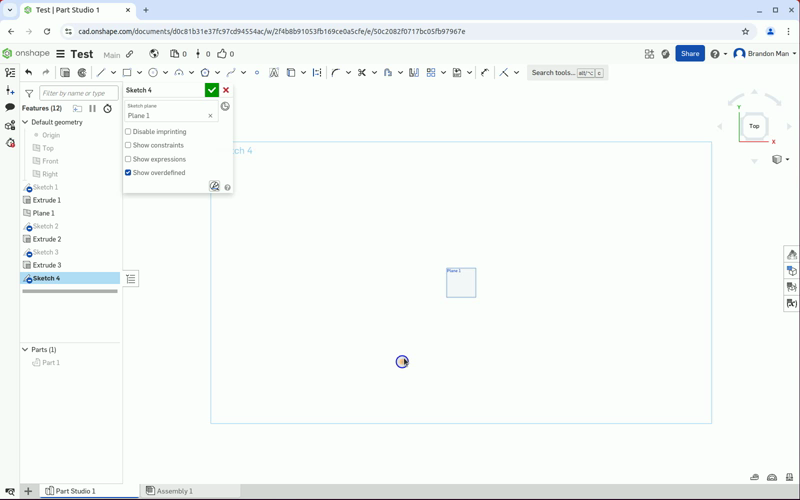
scroll(6)
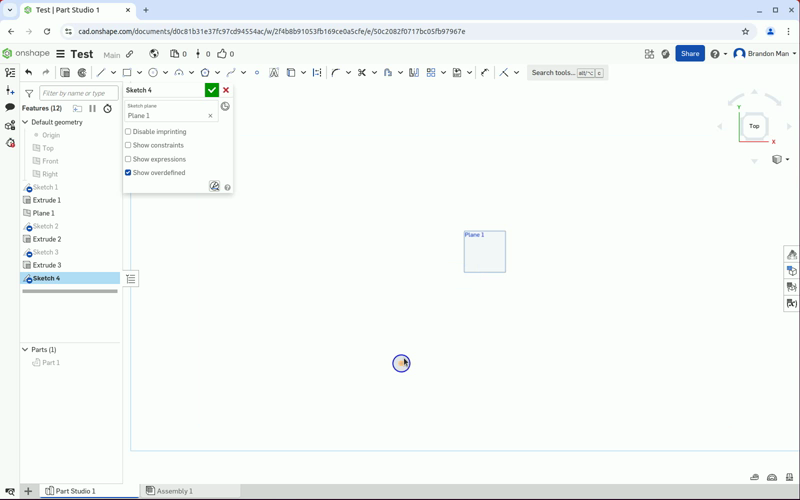
scroll(6)
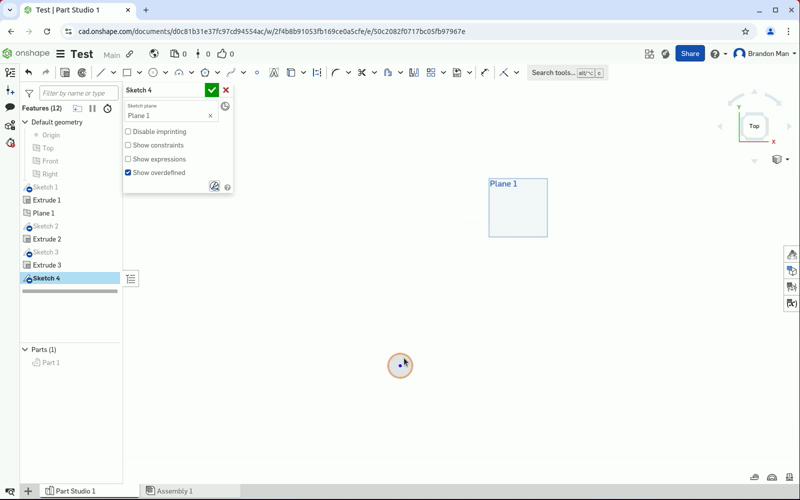
scroll(6)
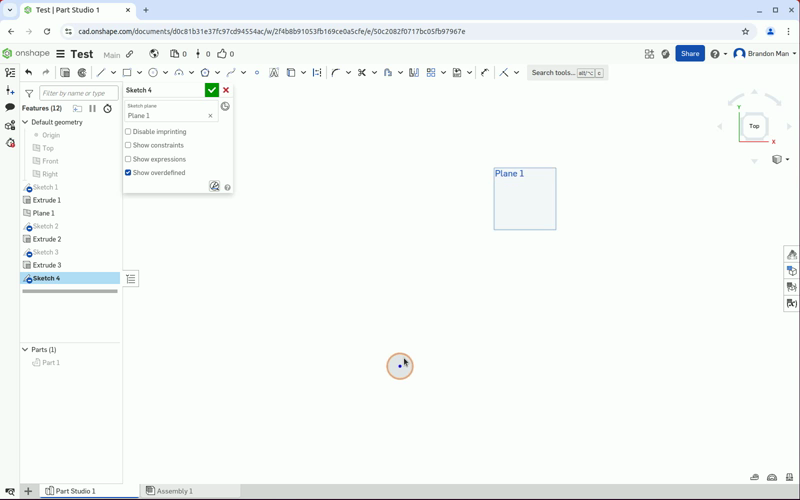
scroll(6)
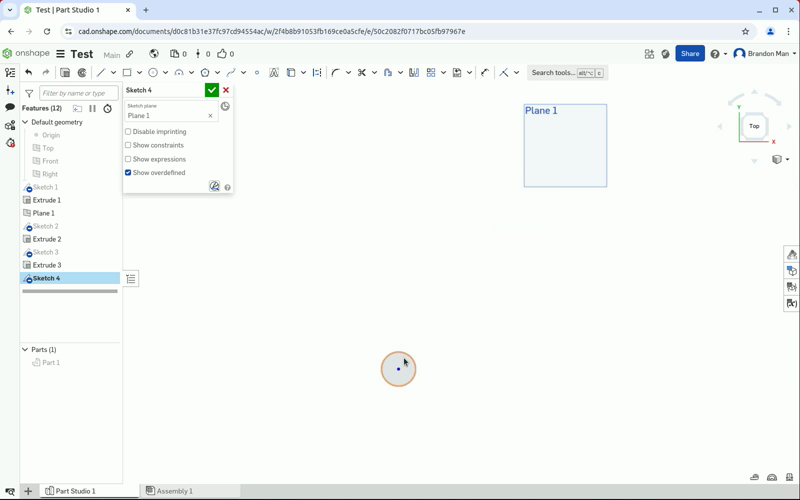
scroll(6)
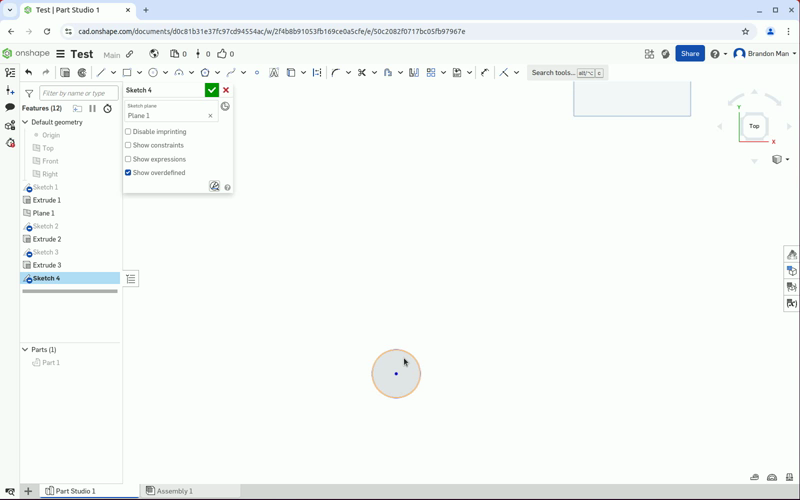
scroll(6)
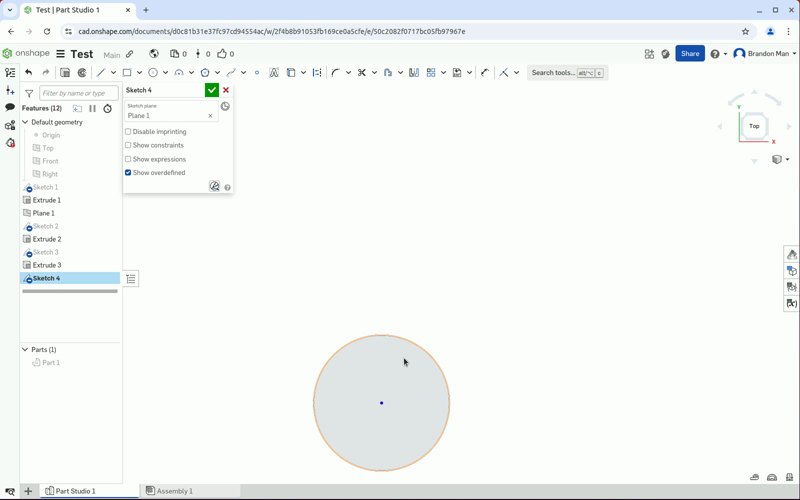
click(404, 357)
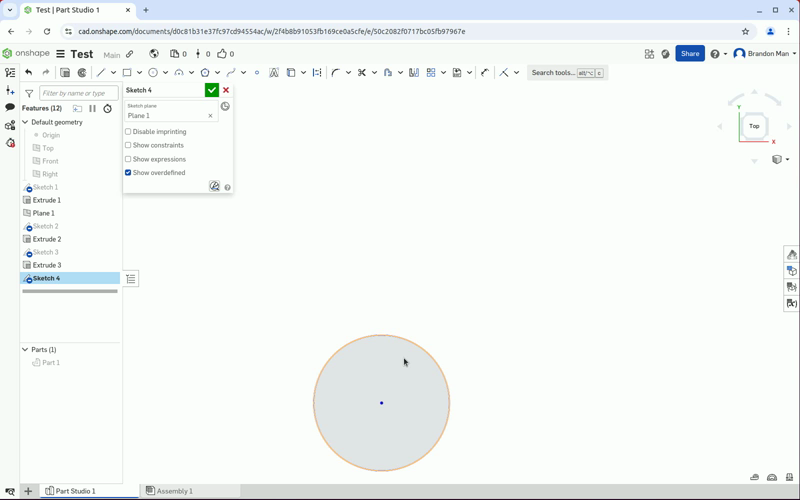
scroll(-6)
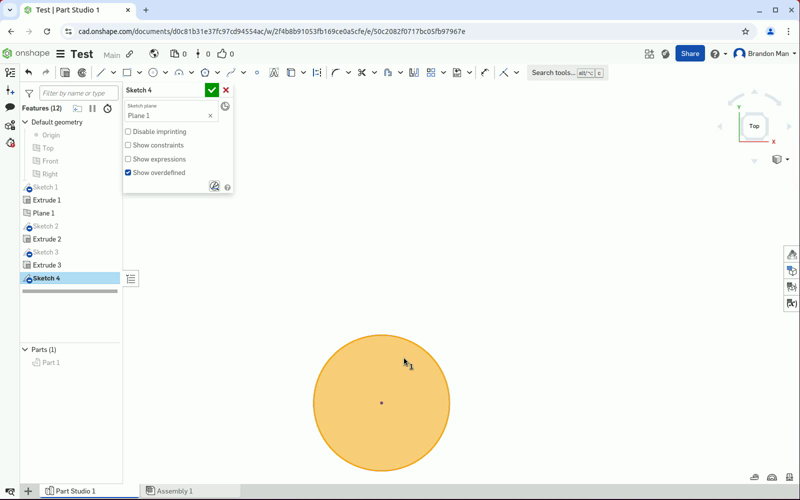
scroll(-6)
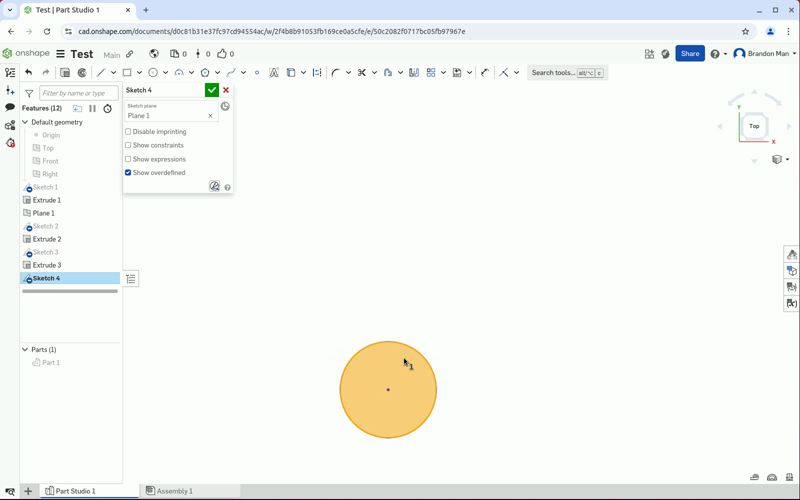
scroll(-6)
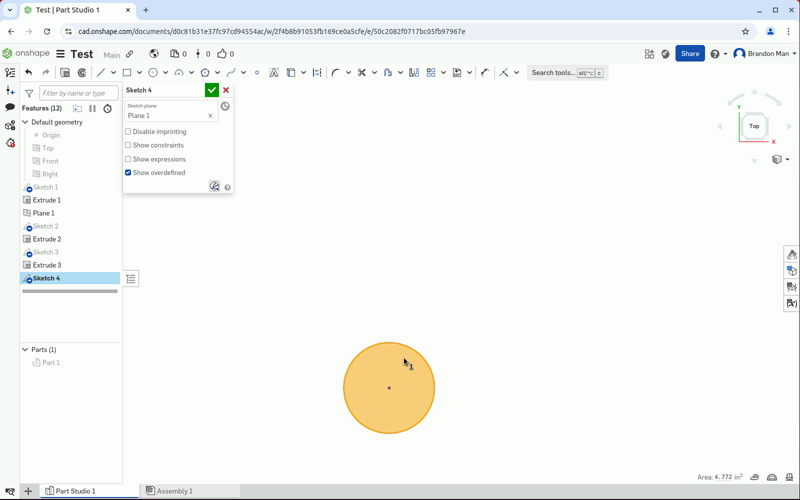
scroll(-6)
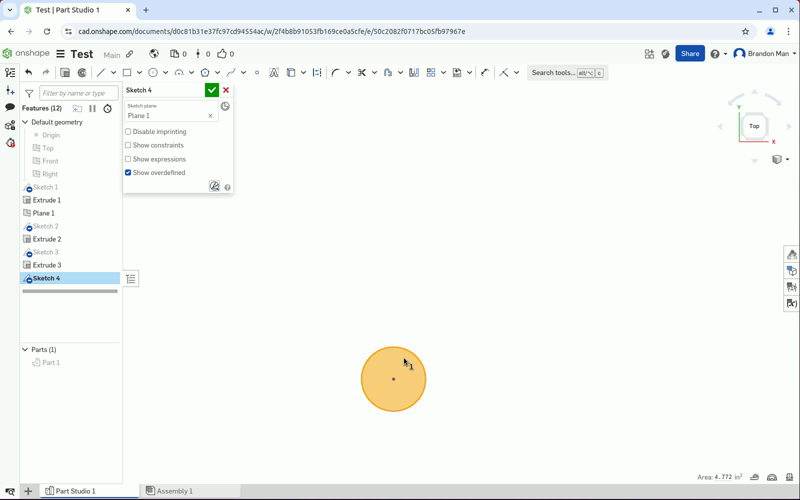
scroll(-6)
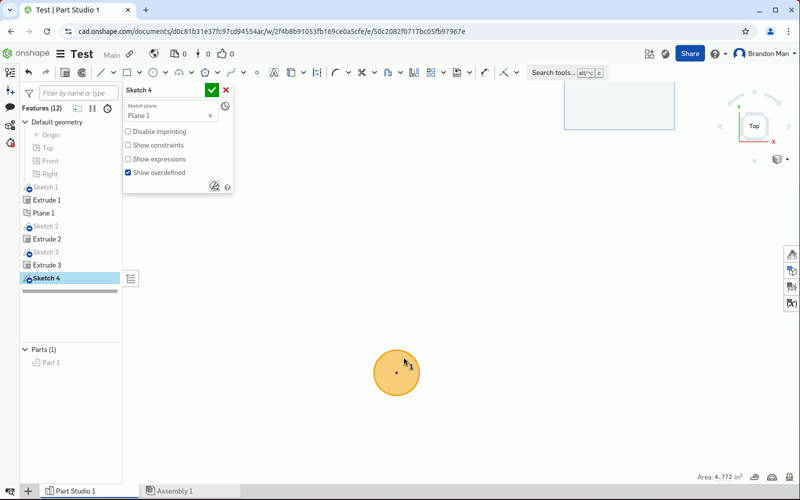
scroll(-6)
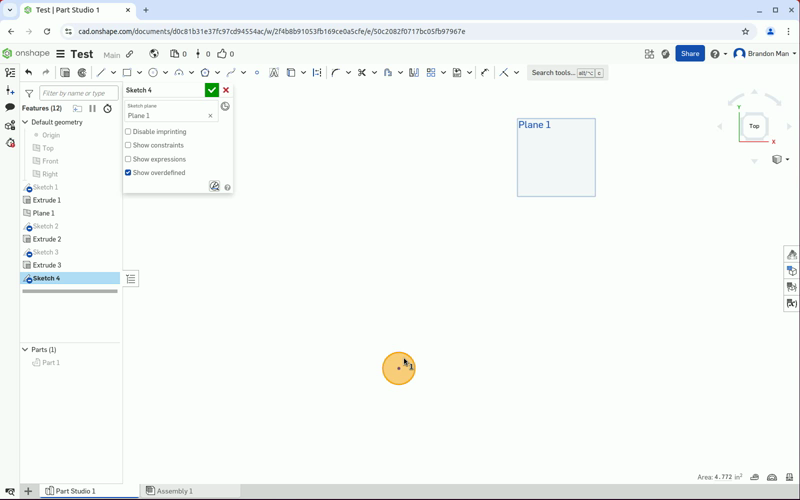
scroll(-6)
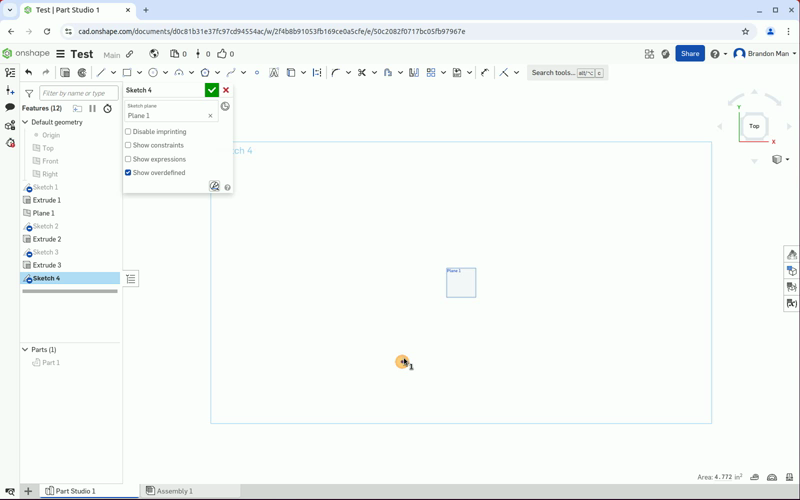
mouse_move(73, 352)
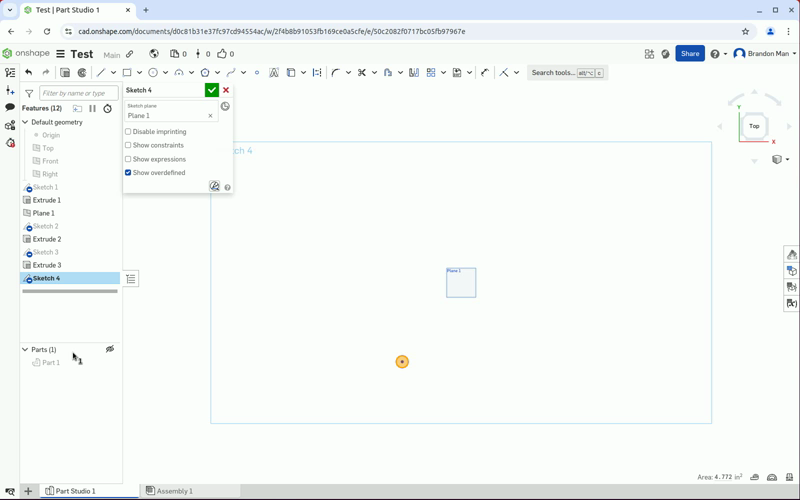
key(shift+y)
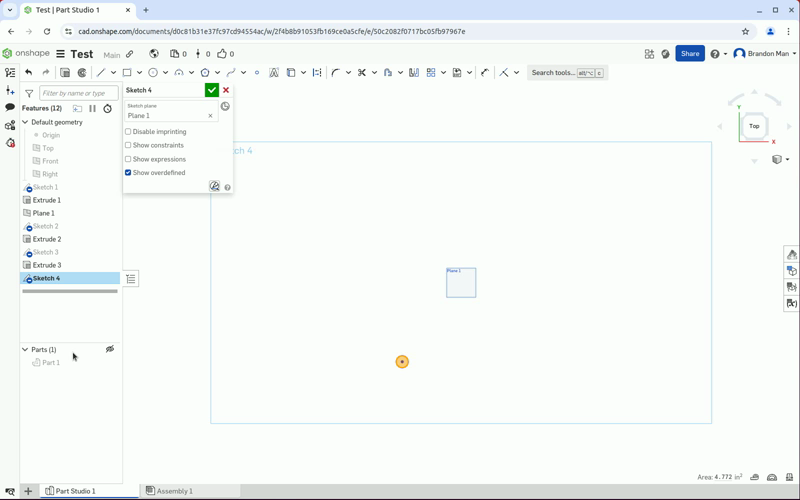
key(shift+e)
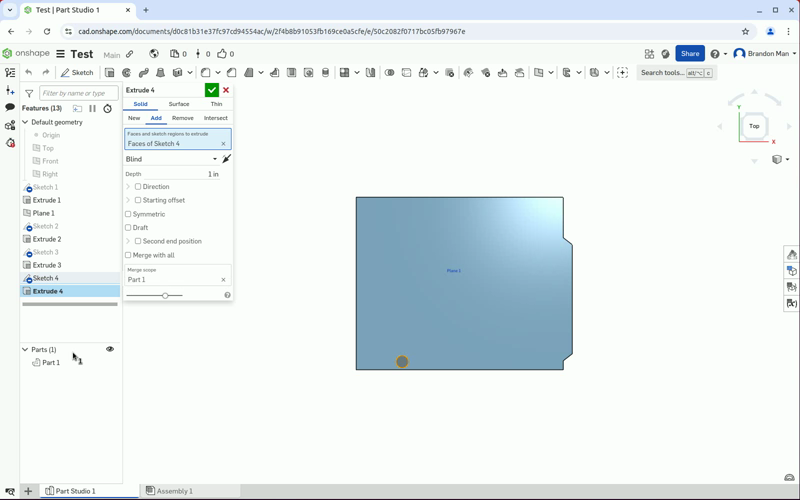
mouse_move(143, 106)
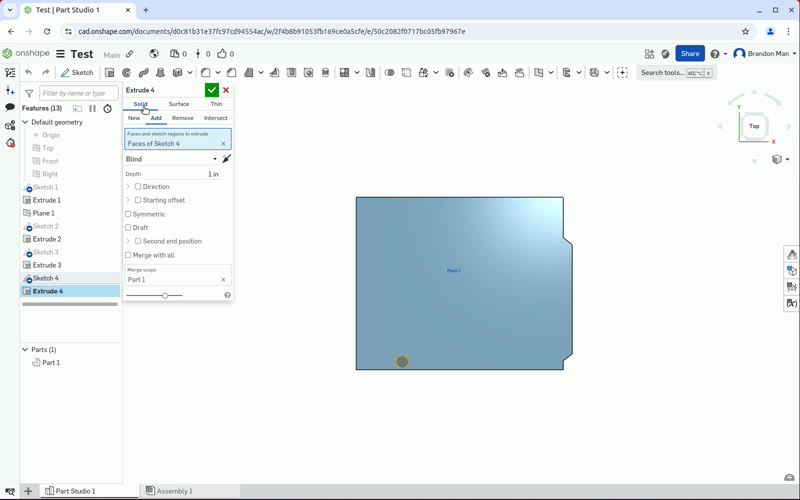
click(143, 106)
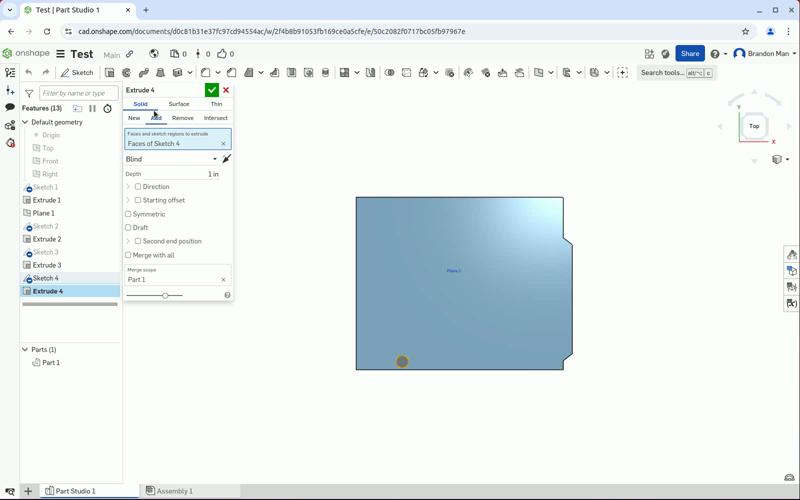
mouse_move(186, 120)
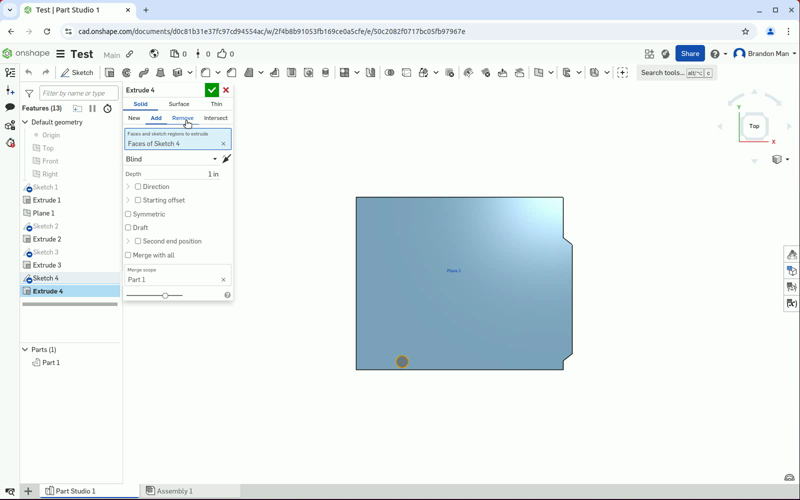
click(186, 120)
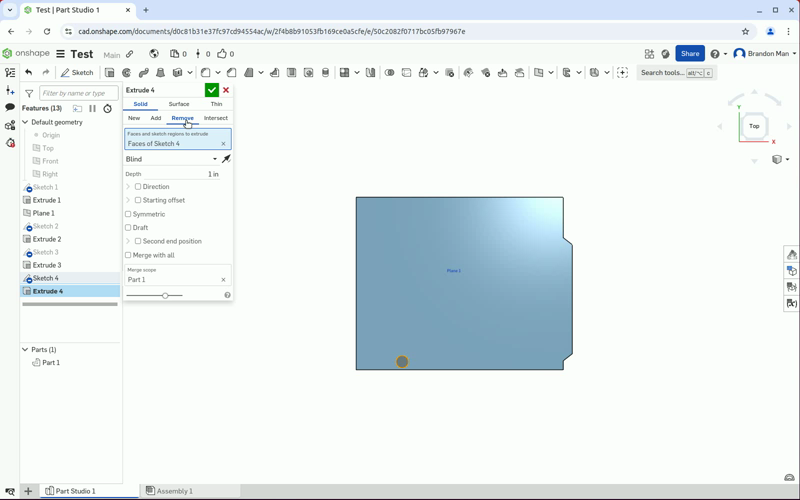
key(tab, 4)
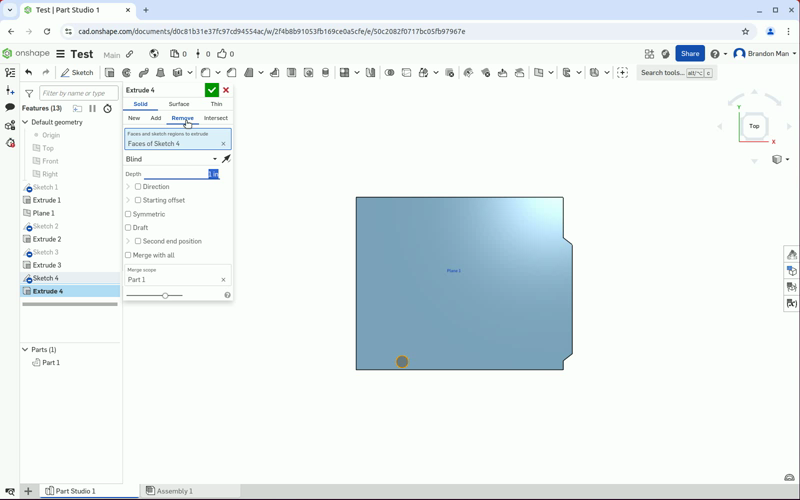
text(16.609)
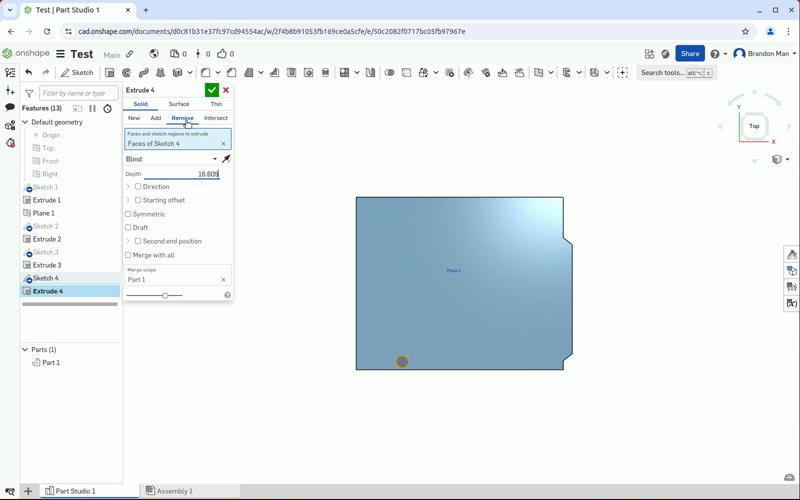
key(tab, 6)
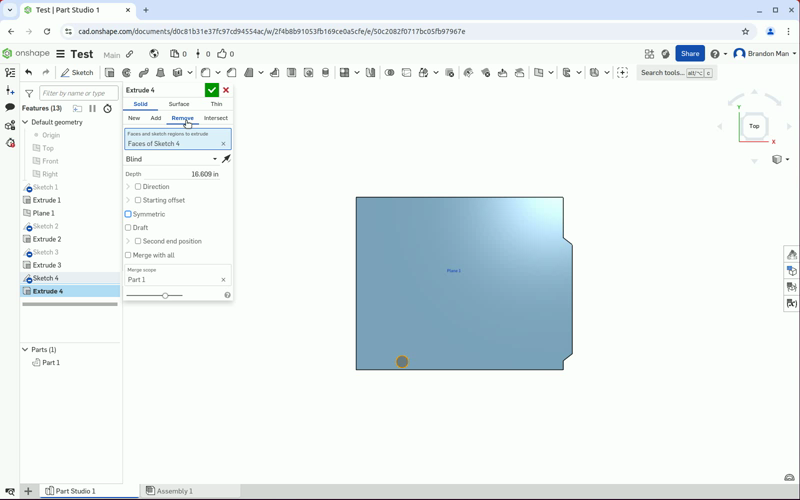
key(space)
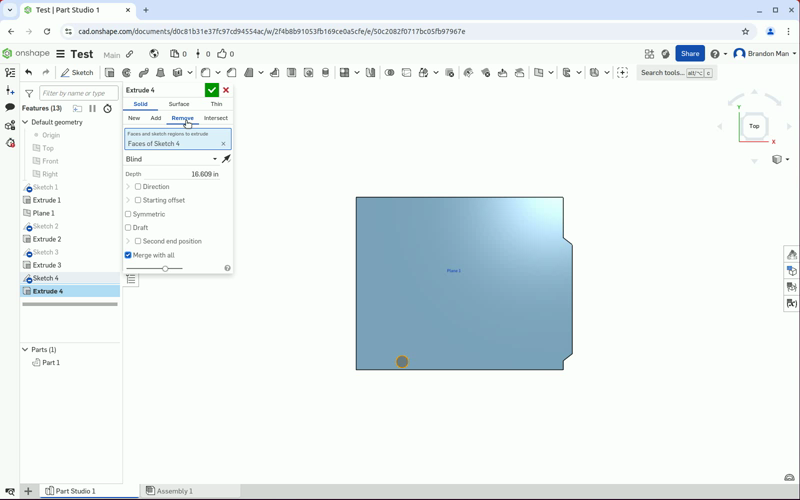
key(enter)
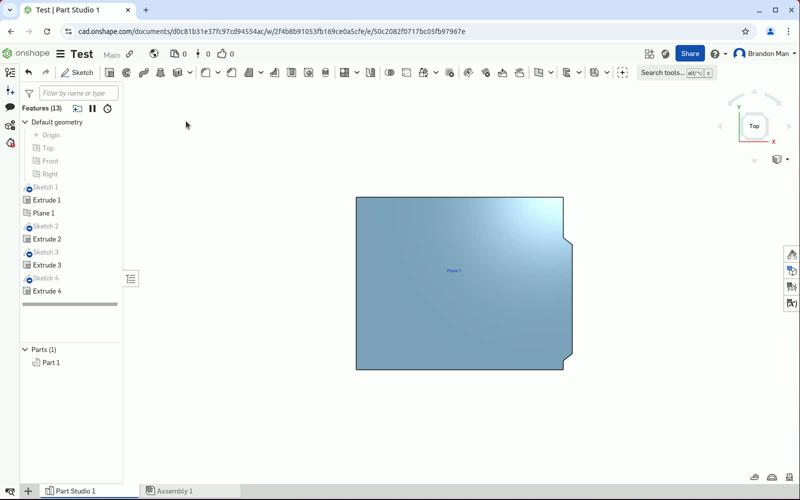
key(shift+h)
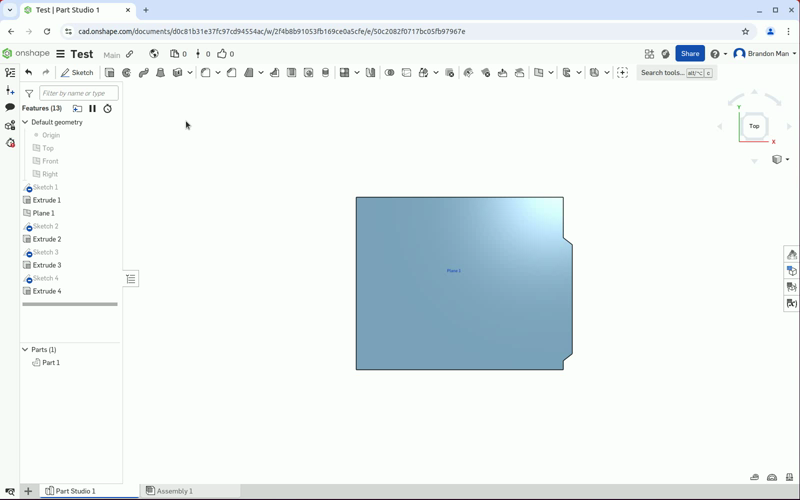
key(shift+h)
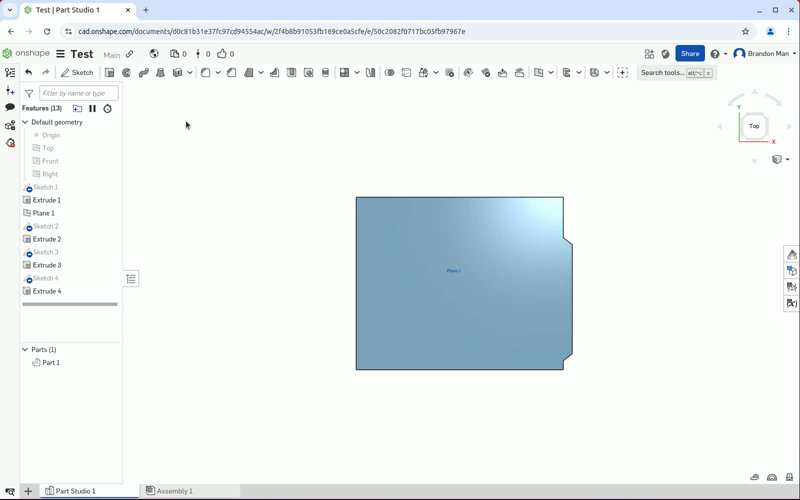
mouse_move(73, 189)
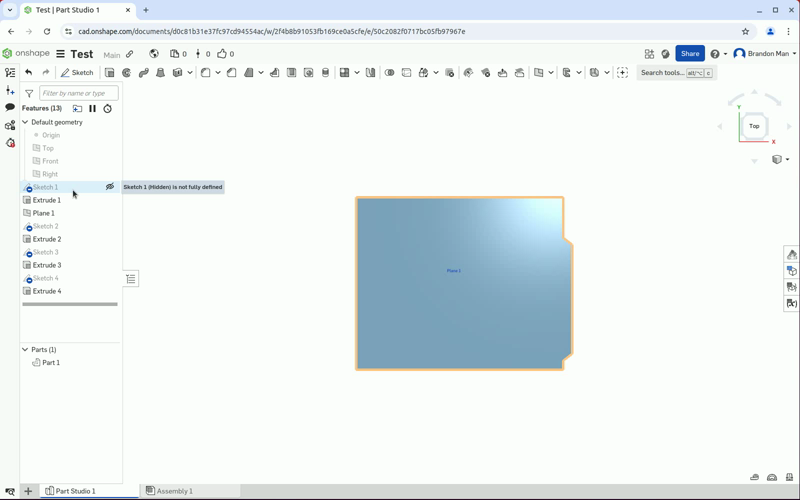
click(73, 189)
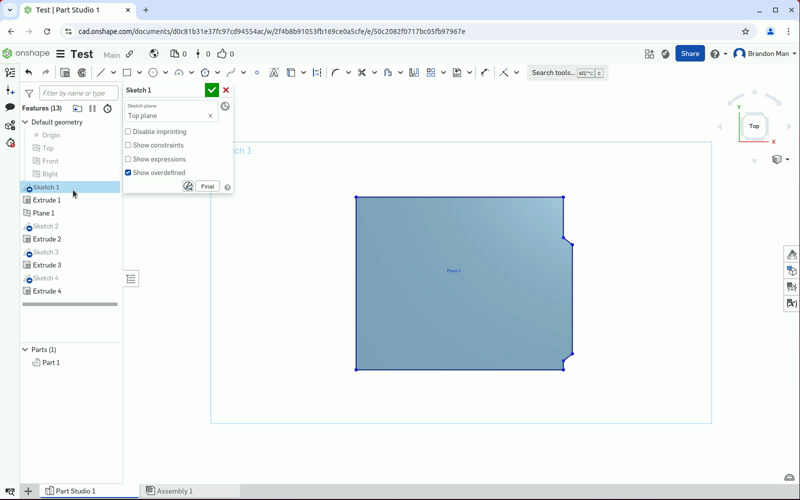
mouse_move(229, 92)
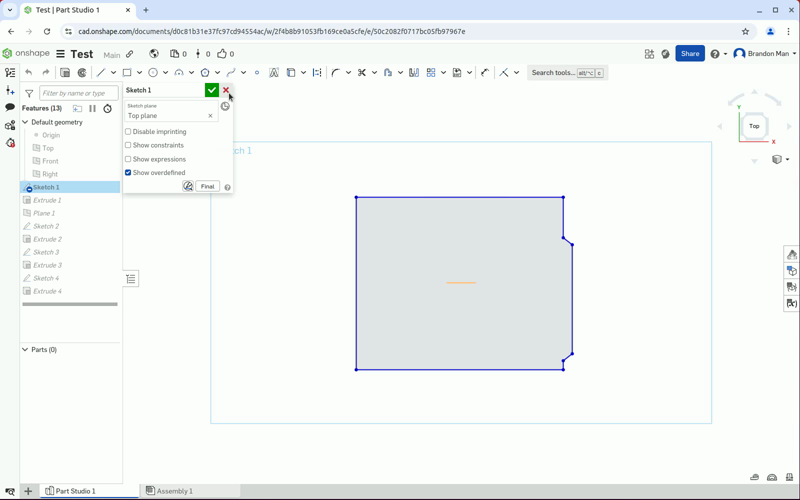
click(229, 92)
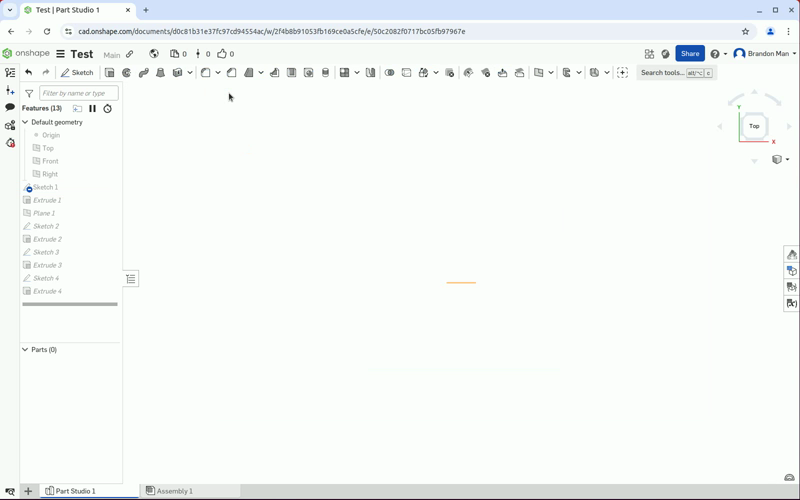
key(shift+s)
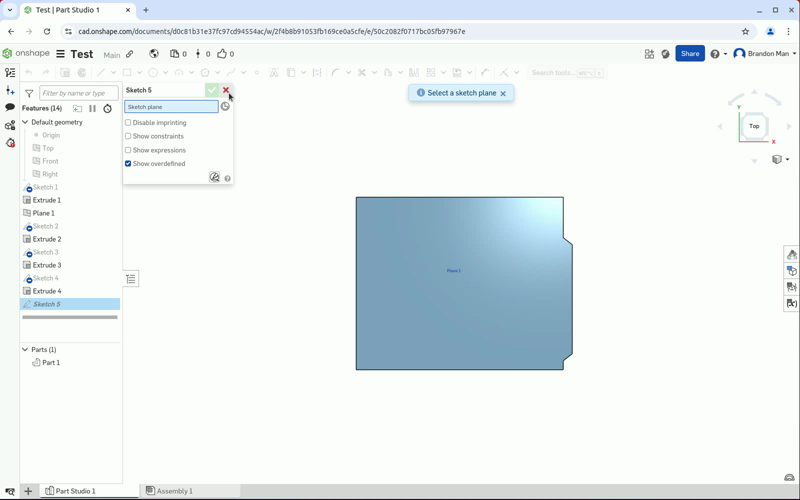
mouse_move(73, 215)
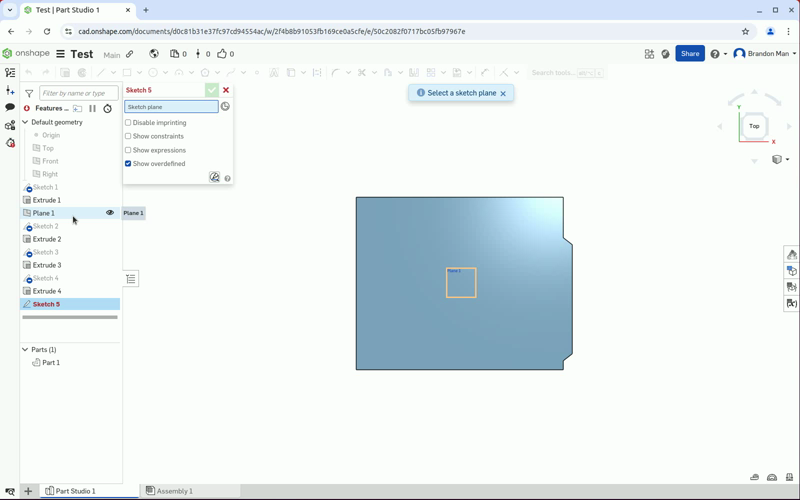
click(73, 215)
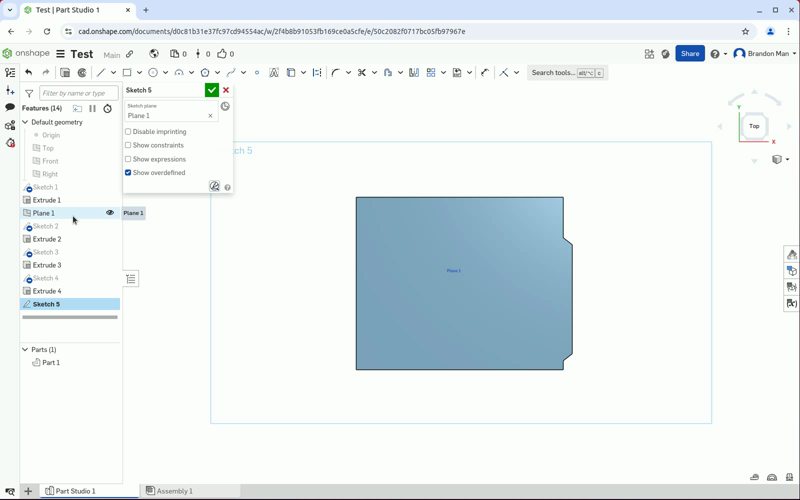
mouse_move(73, 352)
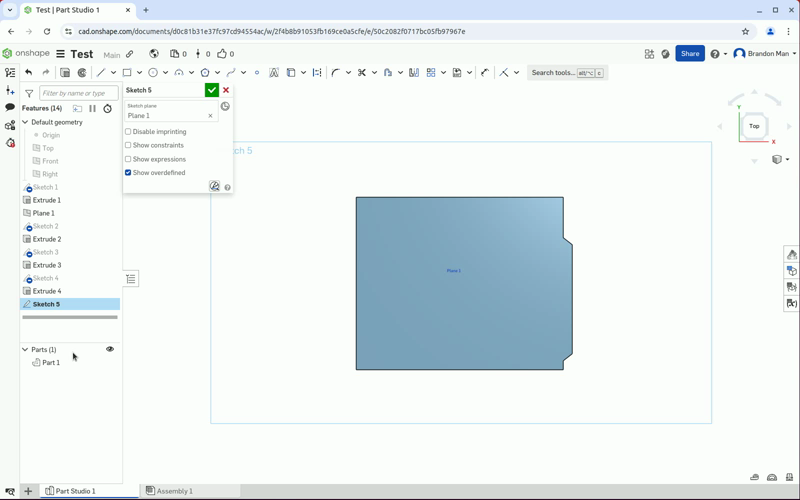
key(y)
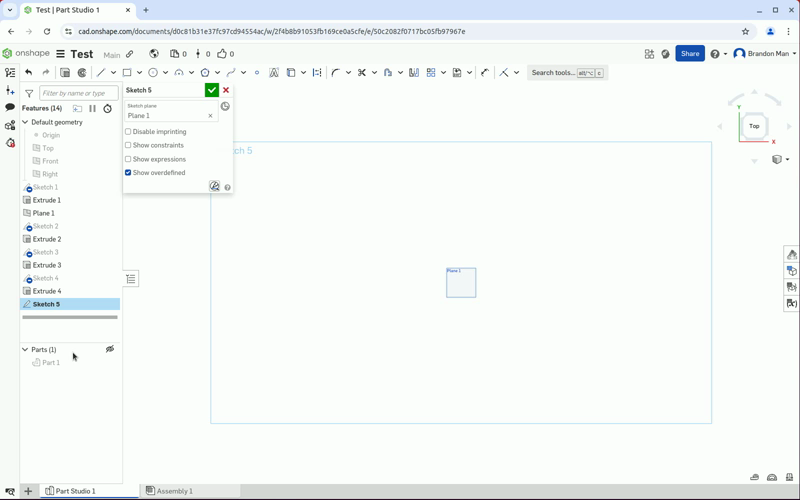
key(c)
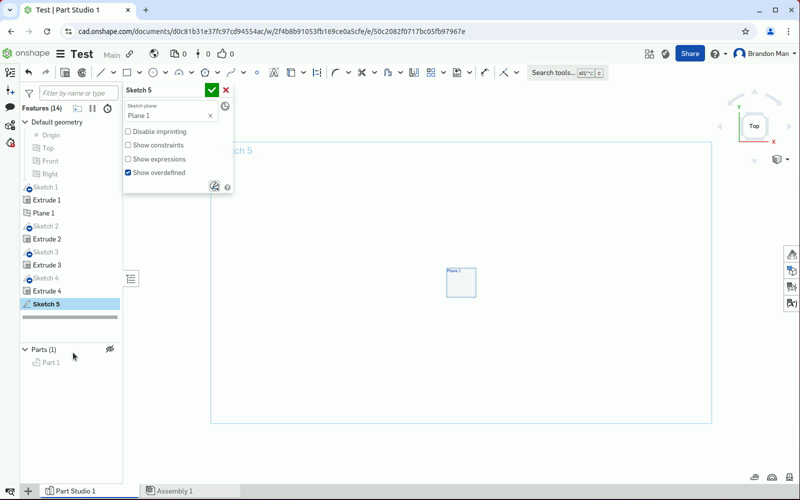
key_down(shift)
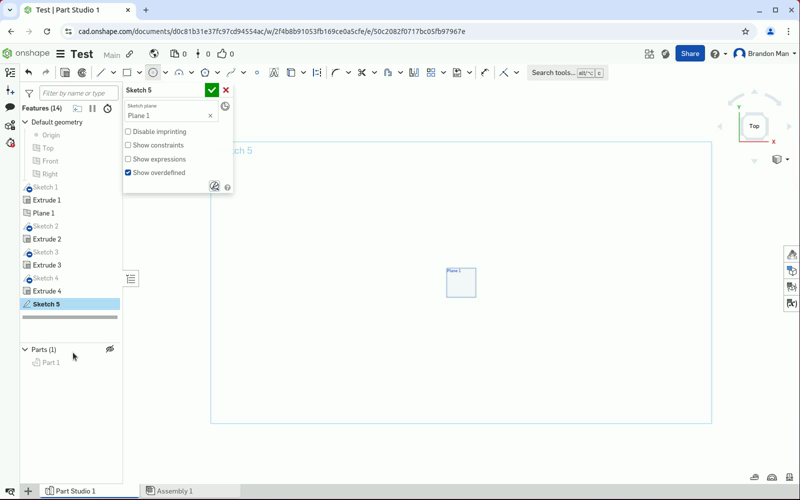
mouse_move(564, 345)
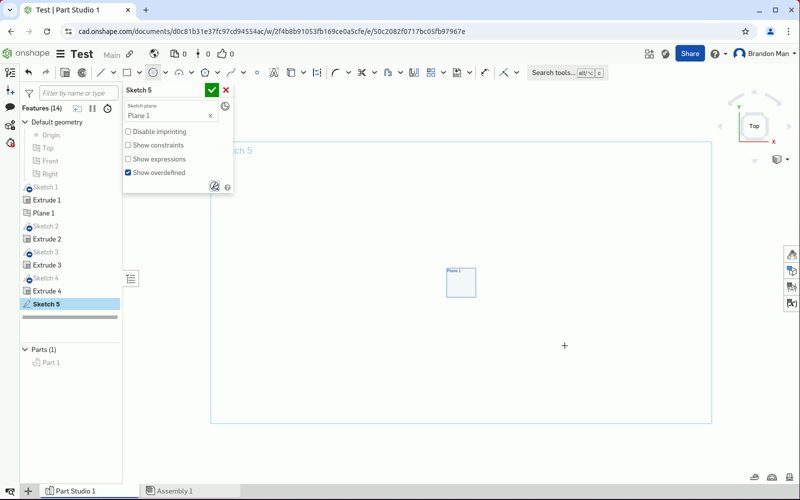
click(564, 345)
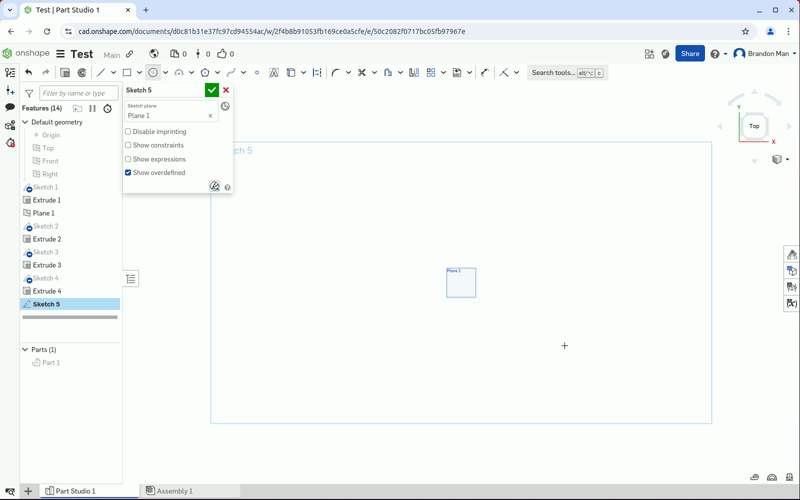
key_up(shift)
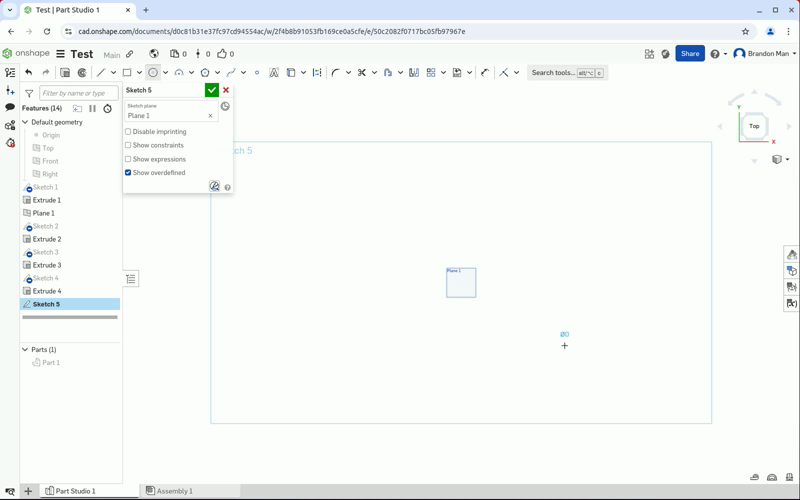
mouse_move(570, 345)
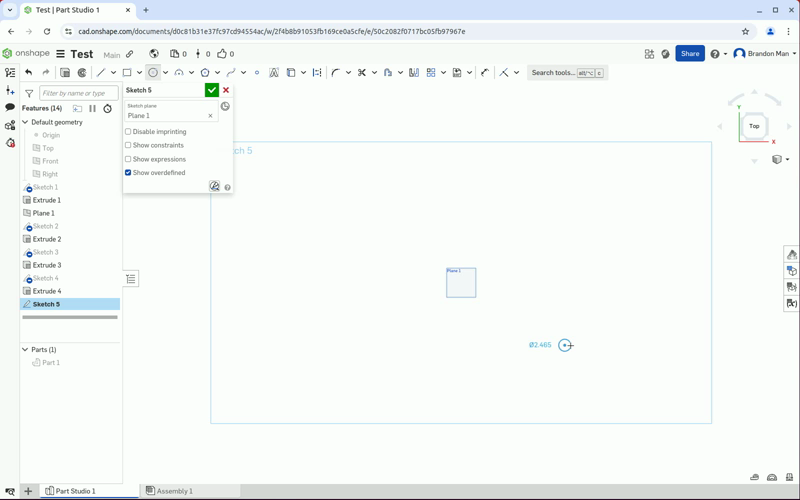
click(570, 345)
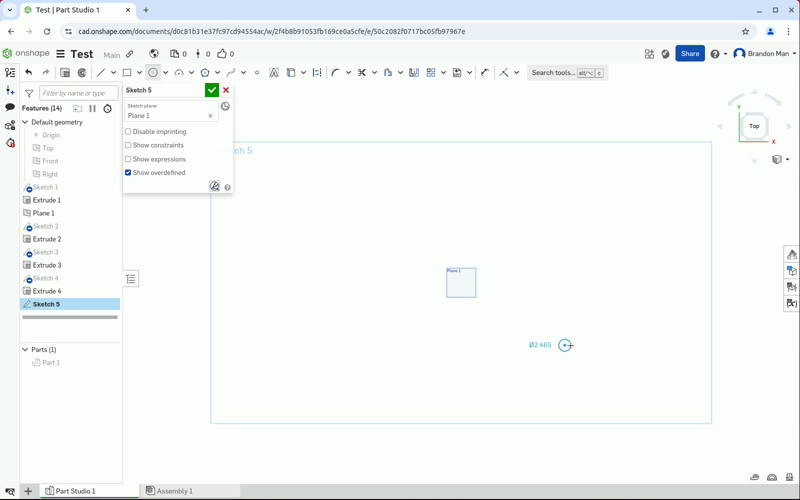
key(esc)
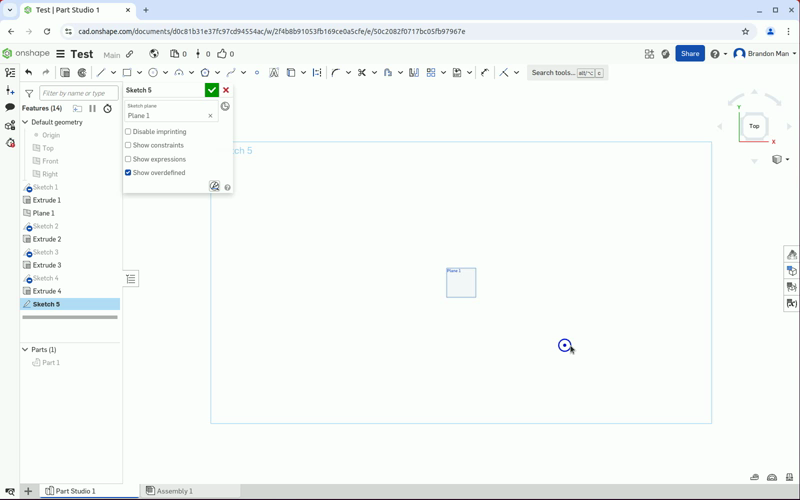
mouse_move(562, 348)
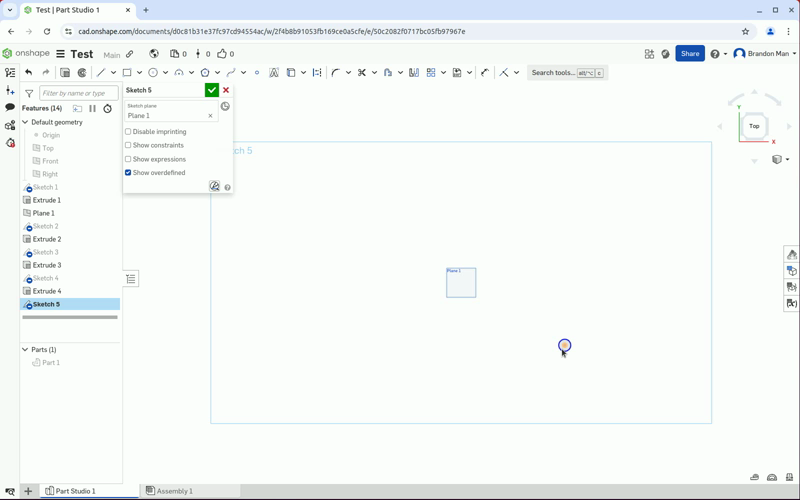
scroll(6)
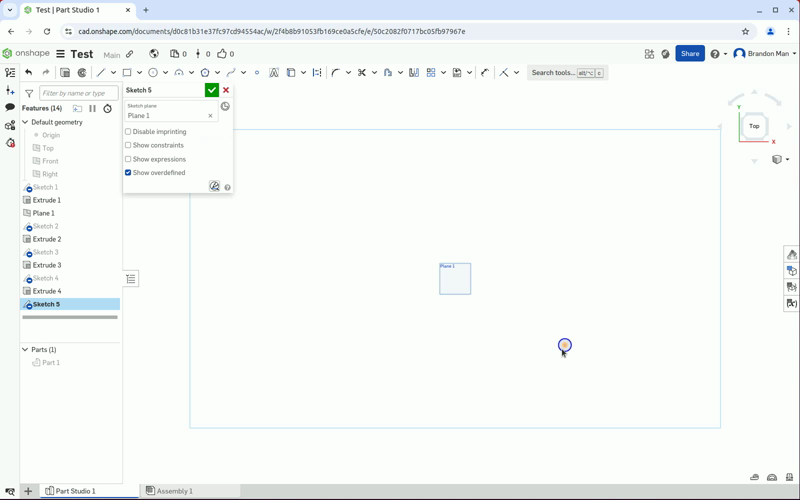
scroll(6)
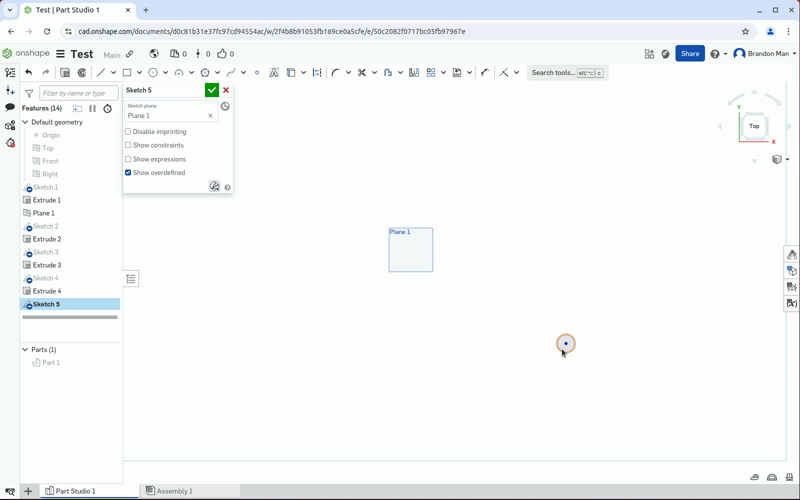
scroll(6)
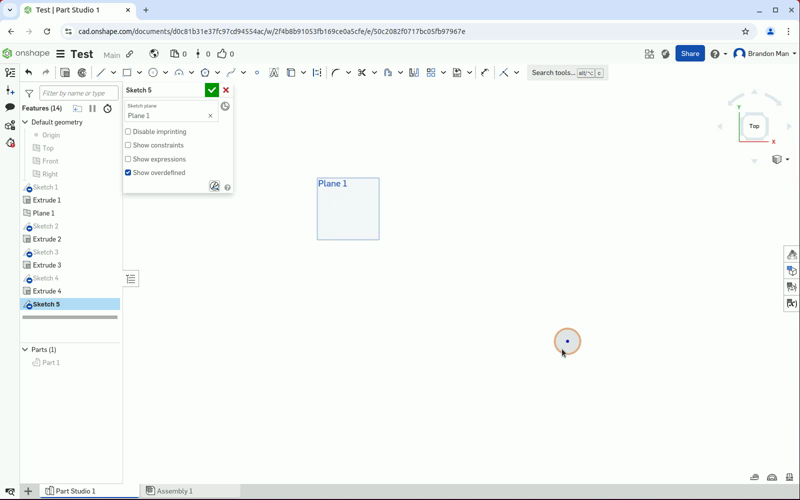
scroll(6)
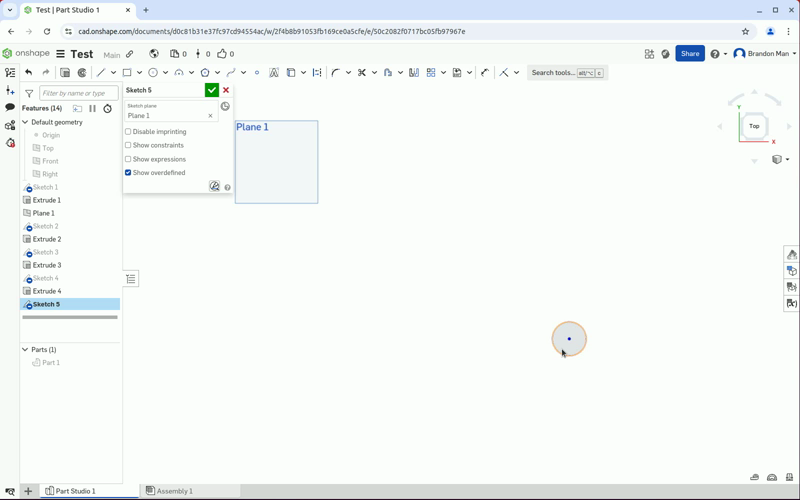
scroll(6)
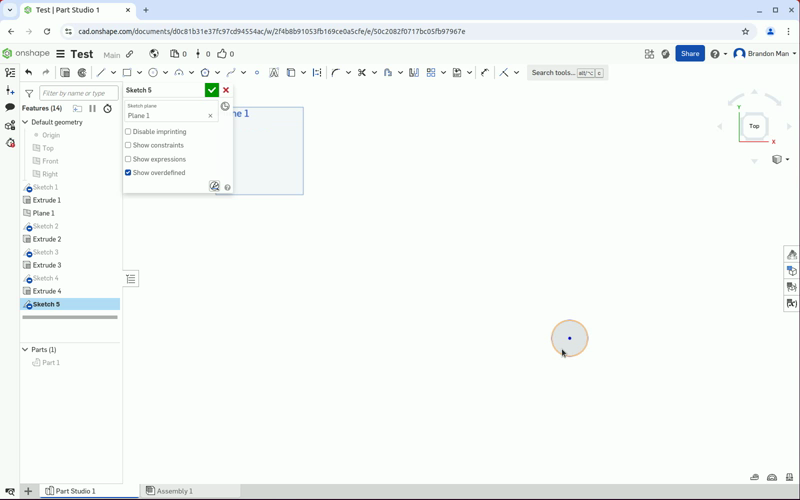
scroll(6)
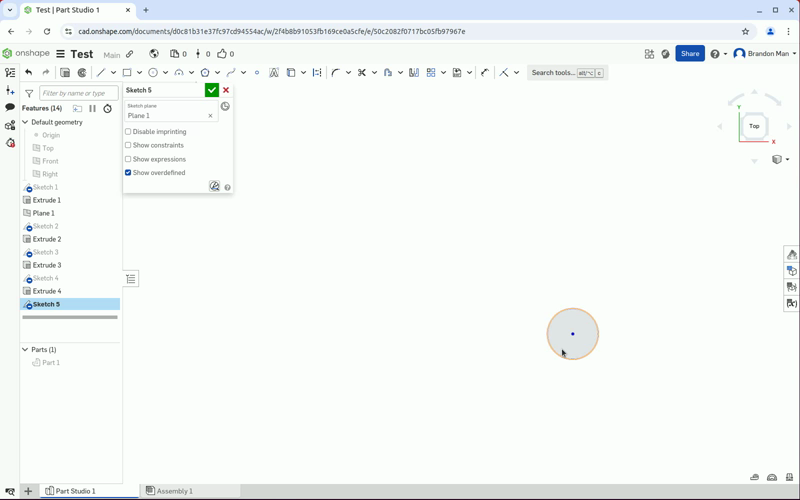
scroll(6)
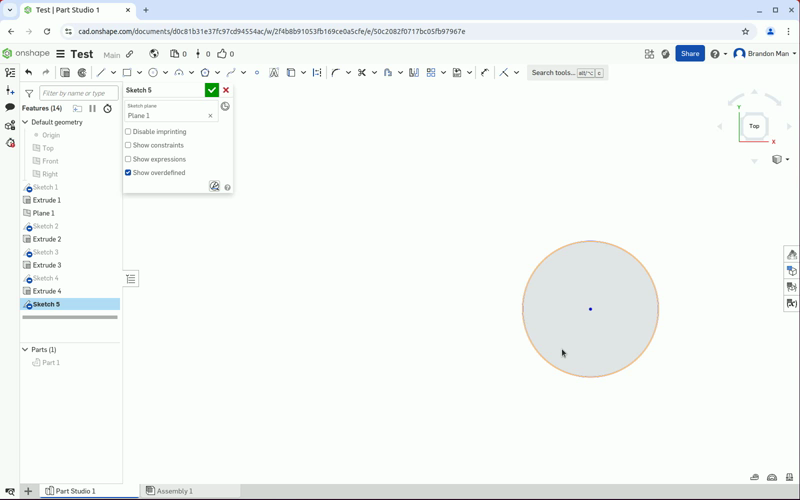
click(562, 348)
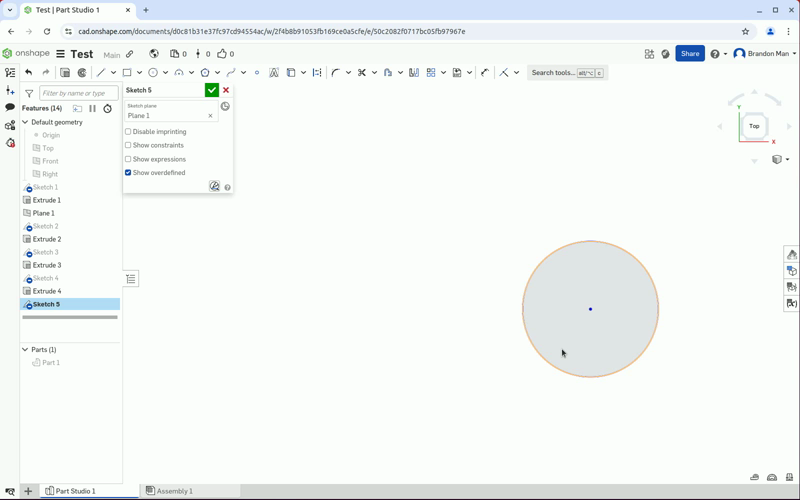
scroll(-6)
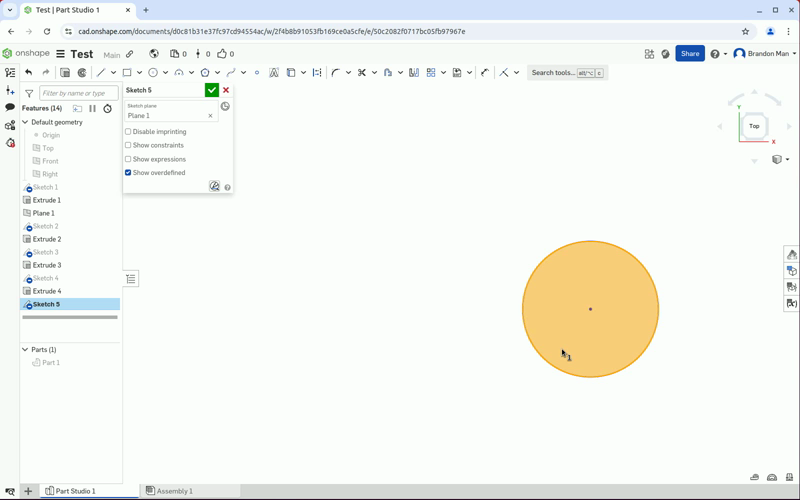
scroll(-6)
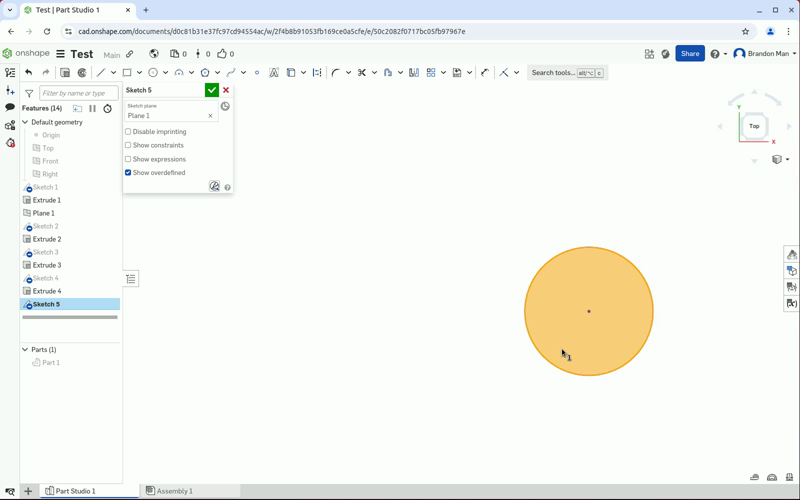
scroll(-6)
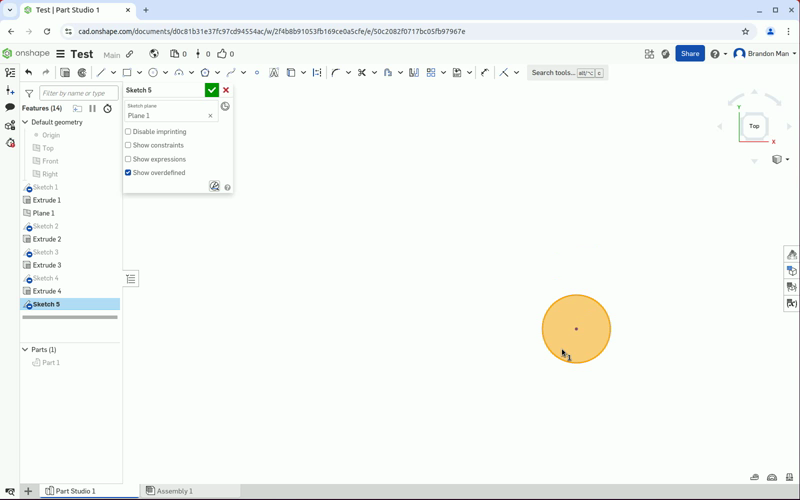
scroll(-6)
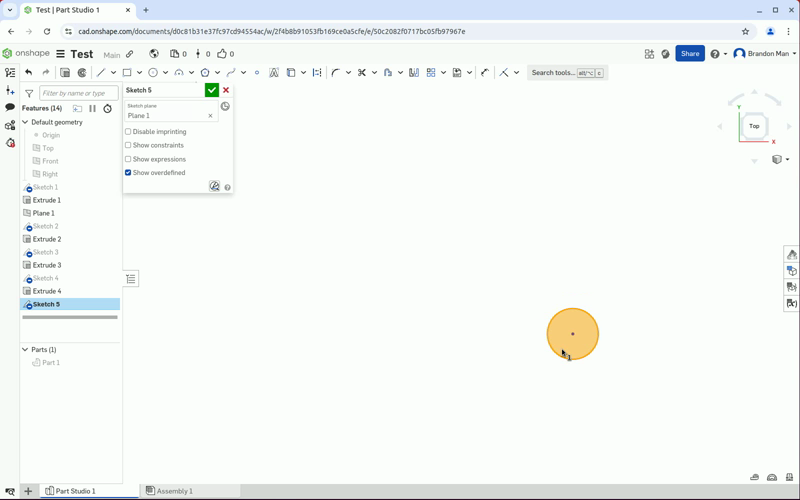
scroll(-6)
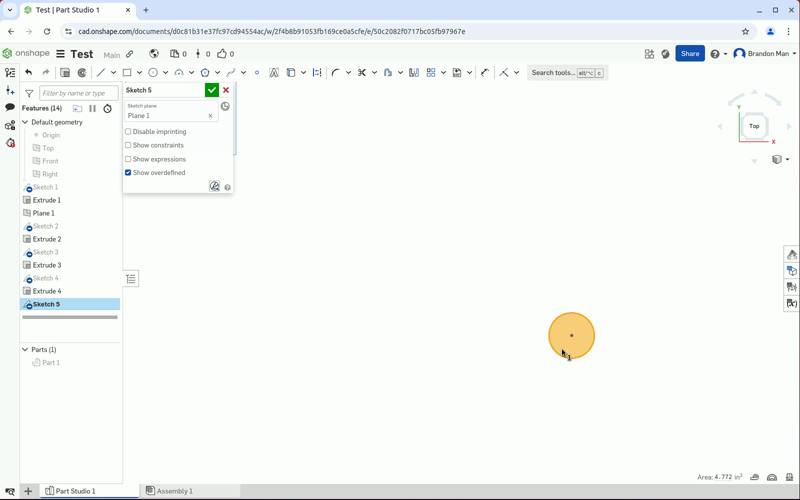
scroll(-6)
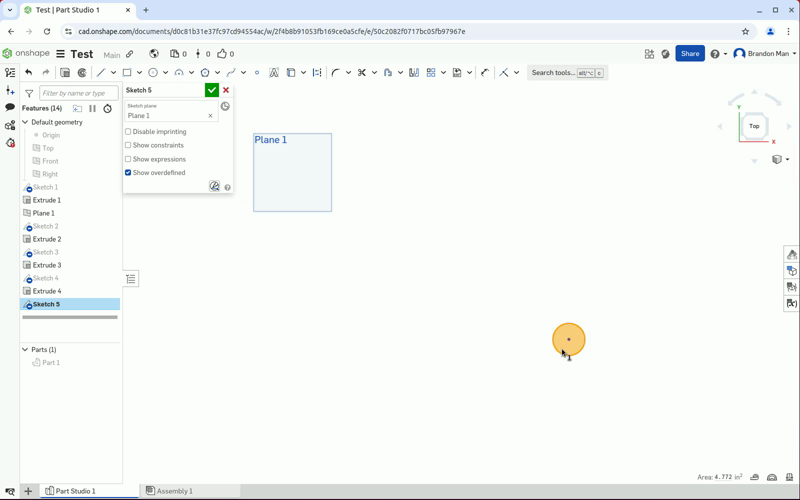
scroll(-6)
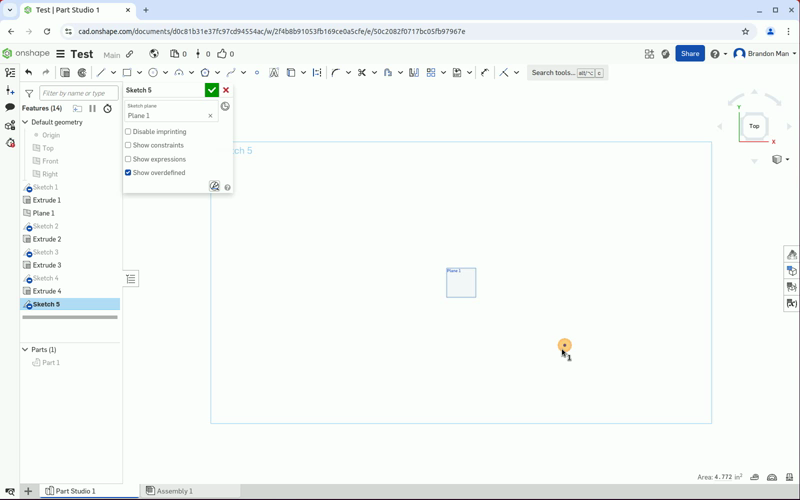
mouse_move(73, 352)
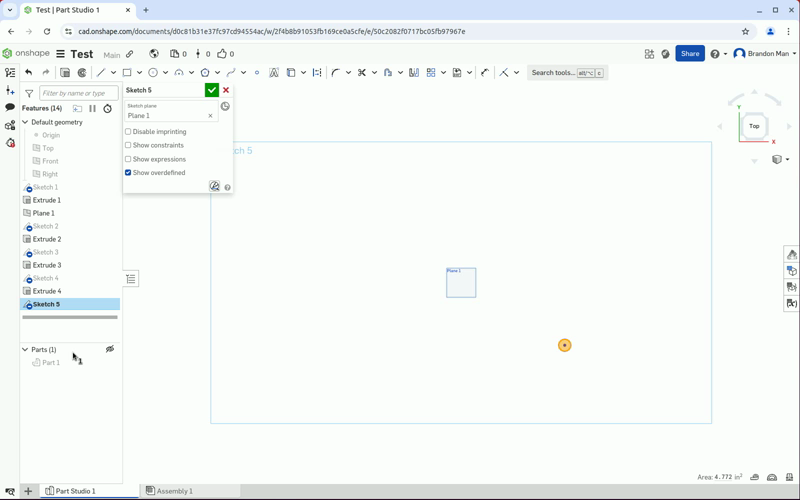
key(shift+y)
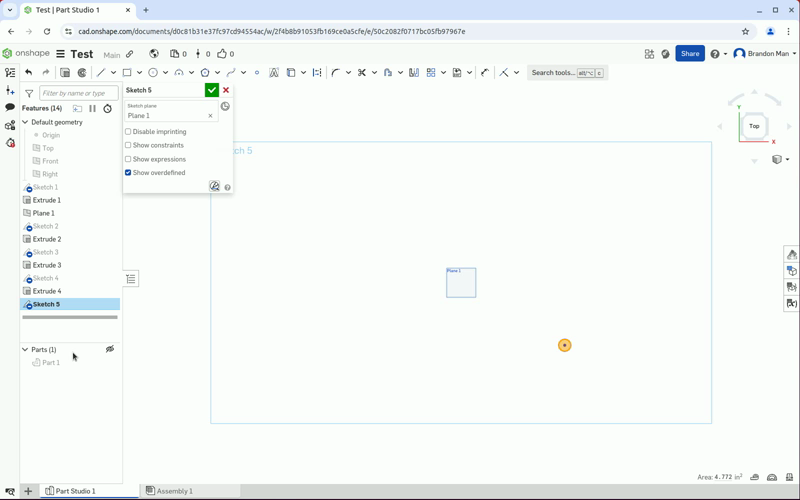
key(shift+e)
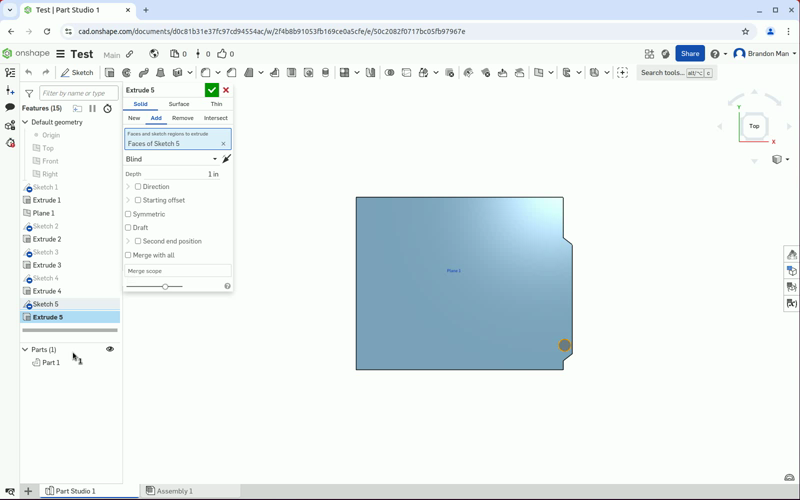
mouse_move(143, 106)
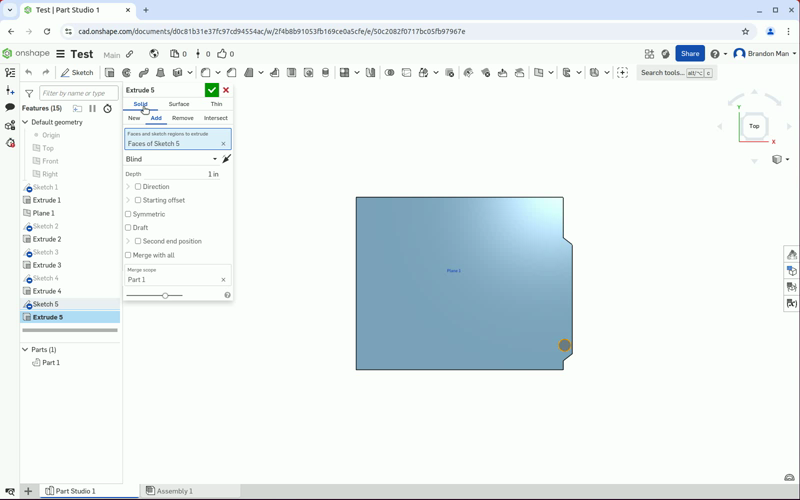
click(143, 106)
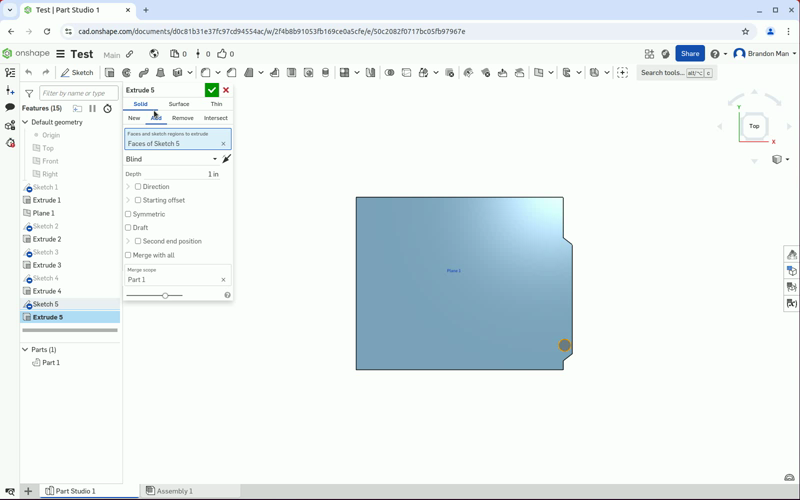
mouse_move(186, 120)
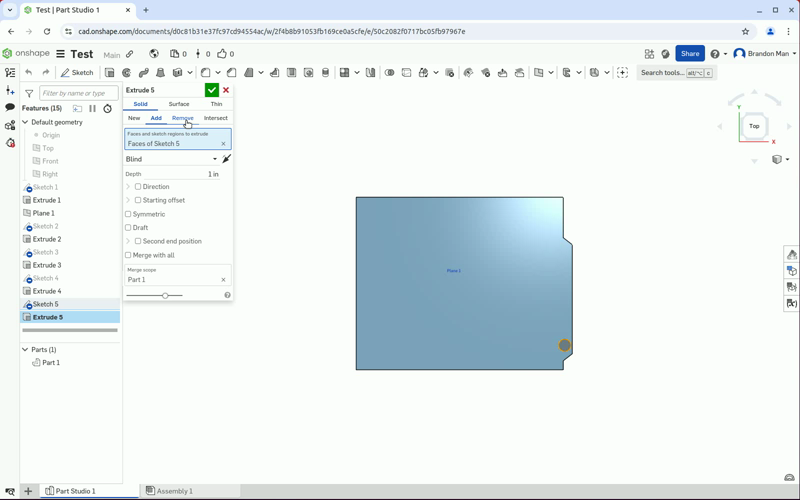
click(186, 120)
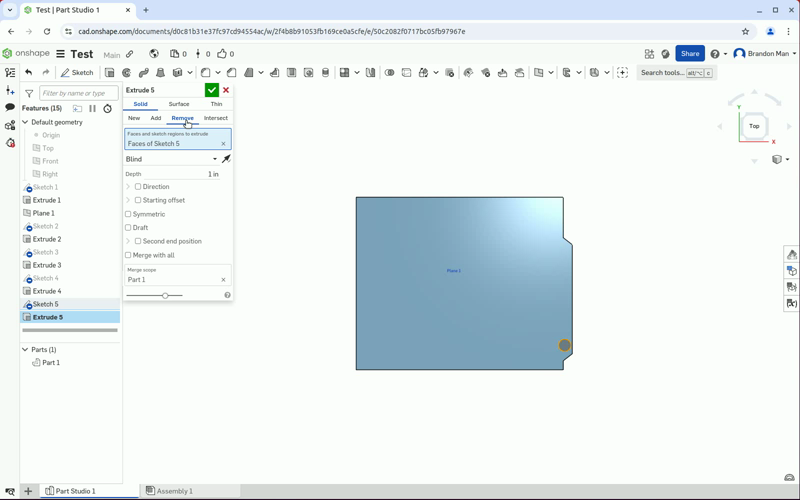
key(tab, 4)
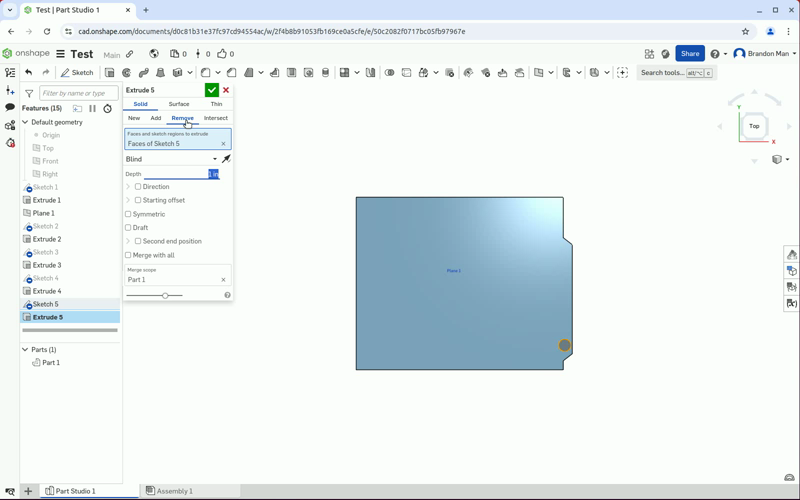
text(16.609)
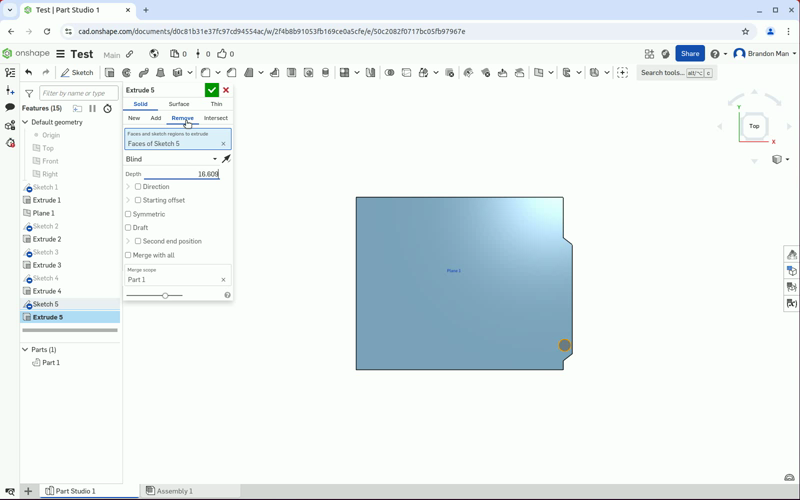
key(tab, 6)
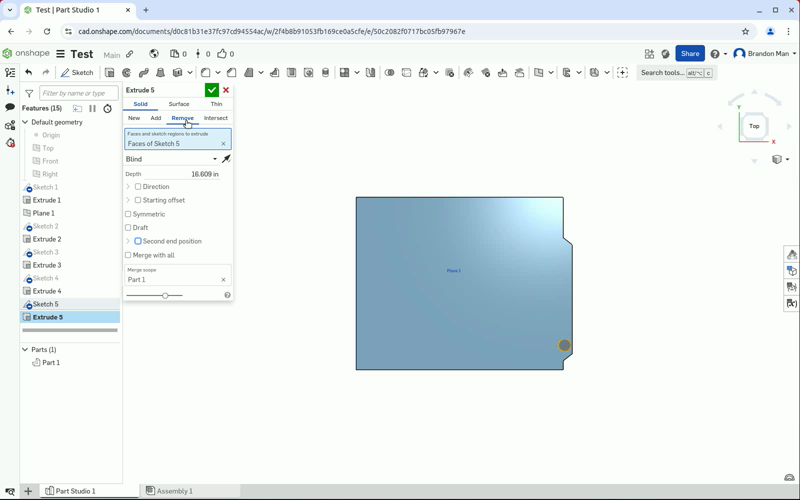
key(space)
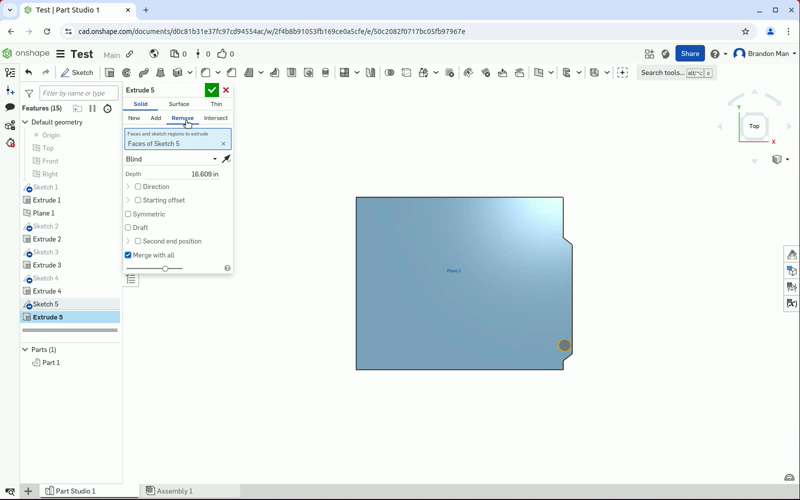
key(enter)
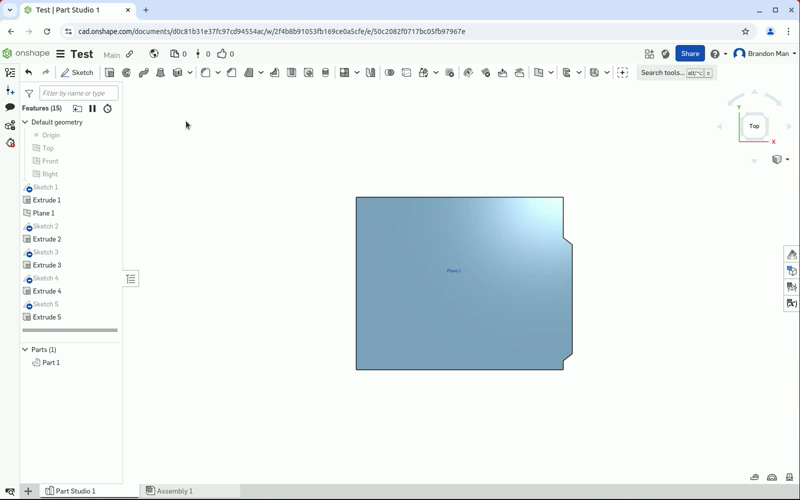
key(shift+h)
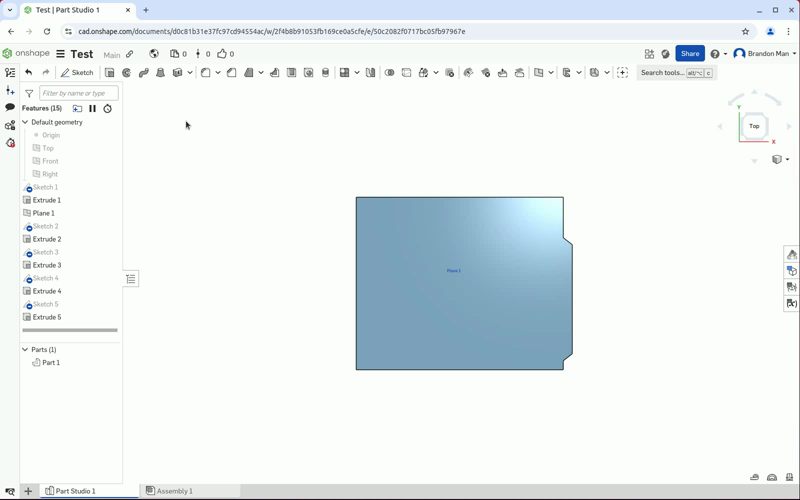
key(shift+h)
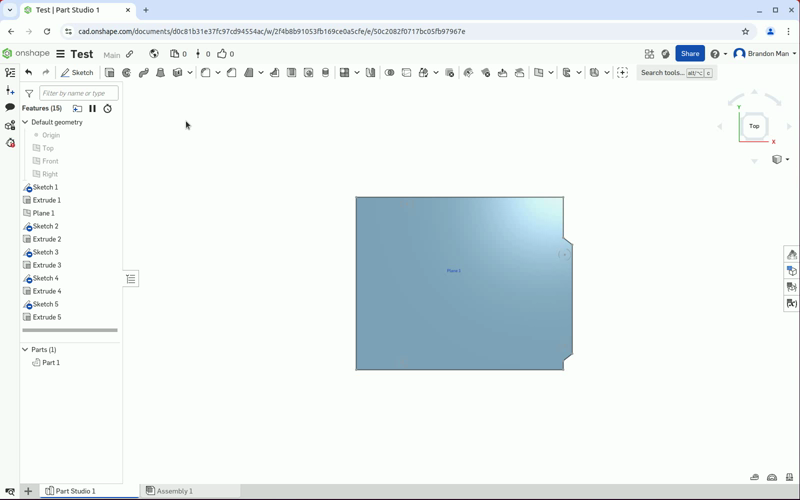
key(shift+7)
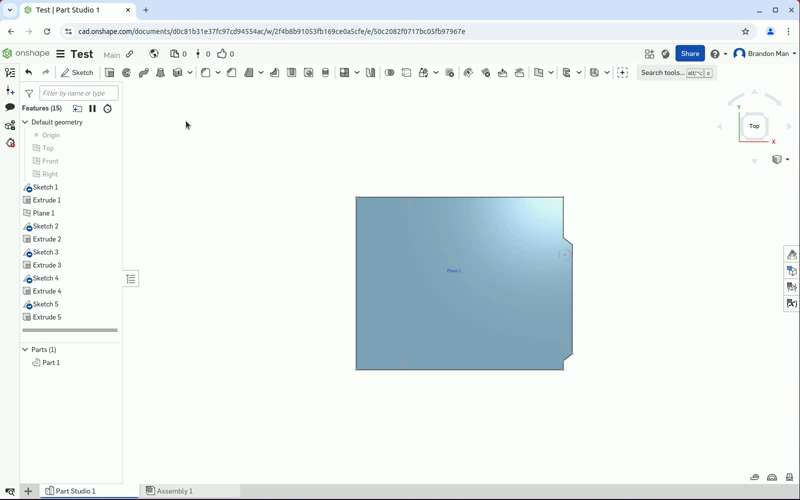
key(up, 3)
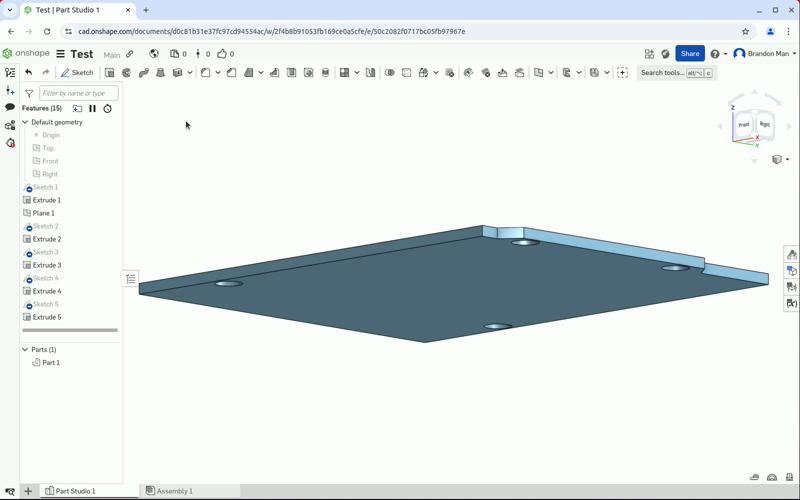
key(left, 3)
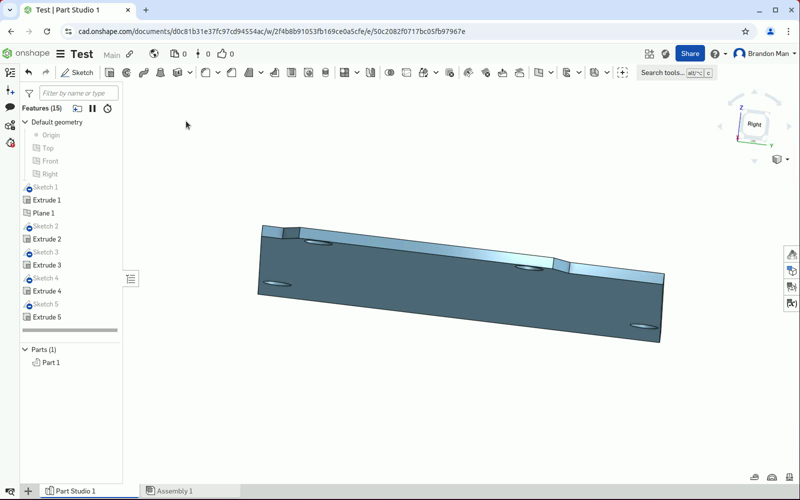
key(right, 3)
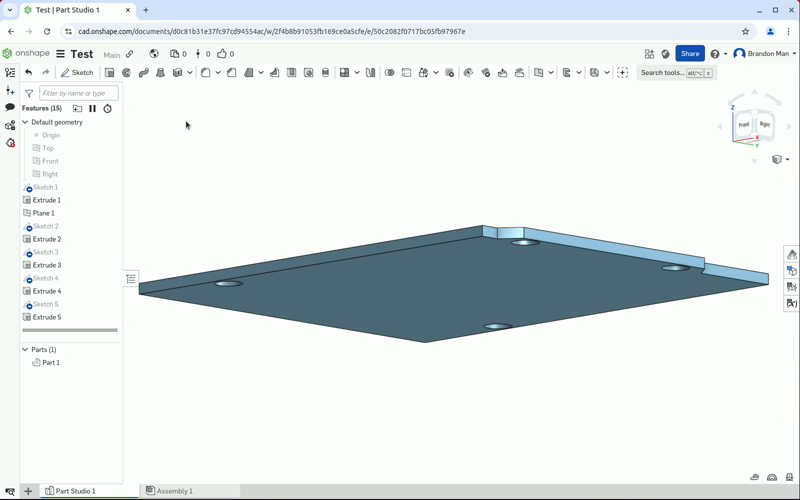
key(down, 3)
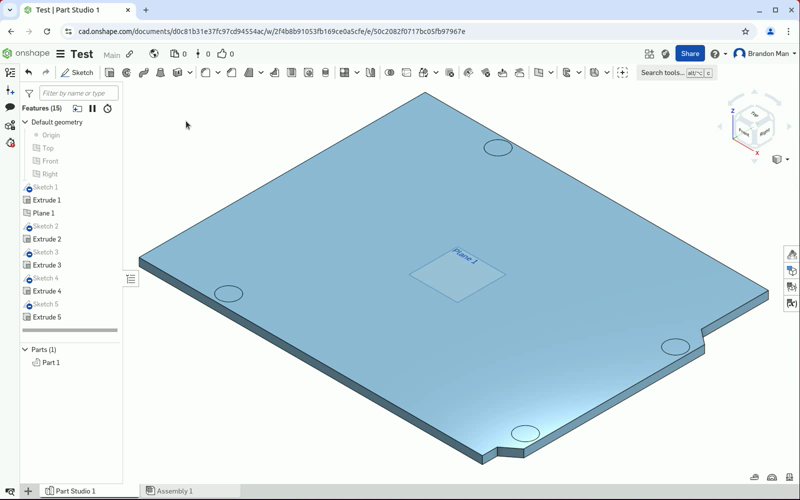
mouse_move(73, 189)
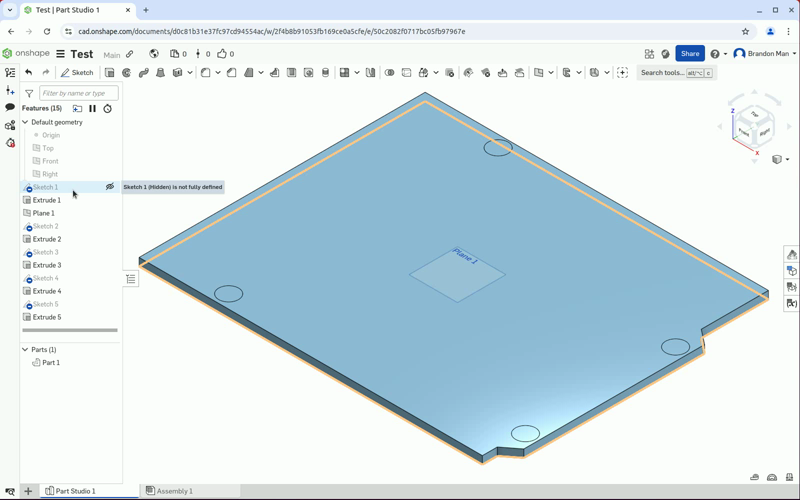
click(73, 189)